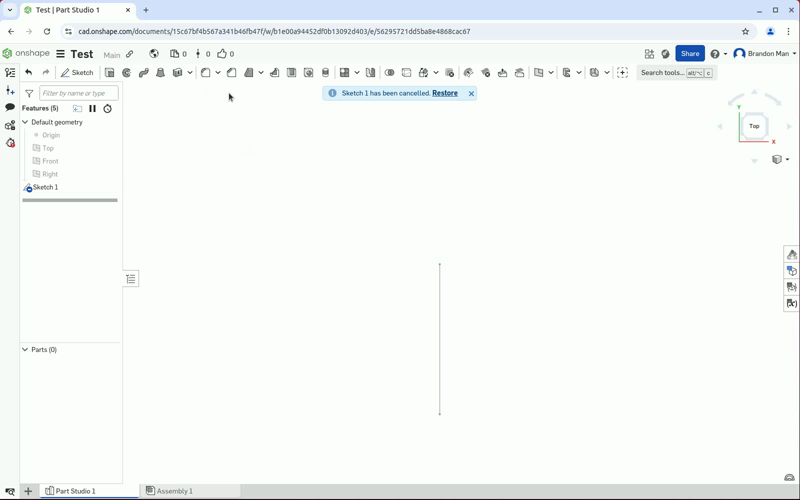
key(shift+h)
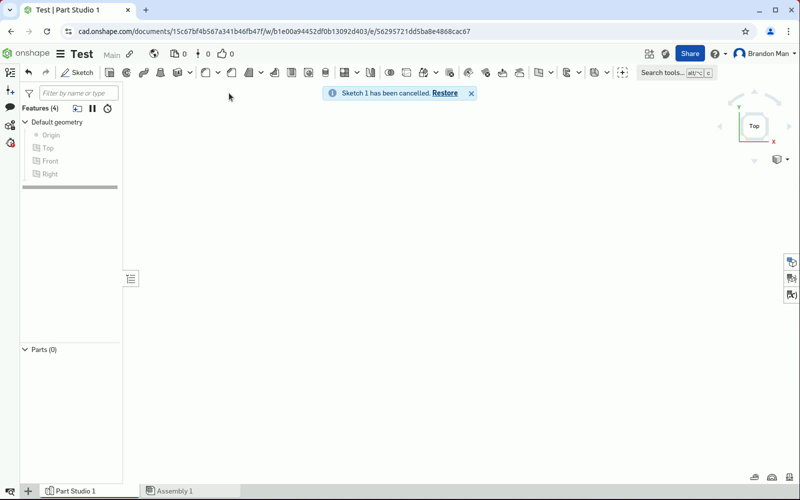
mouse_move(73, 352)
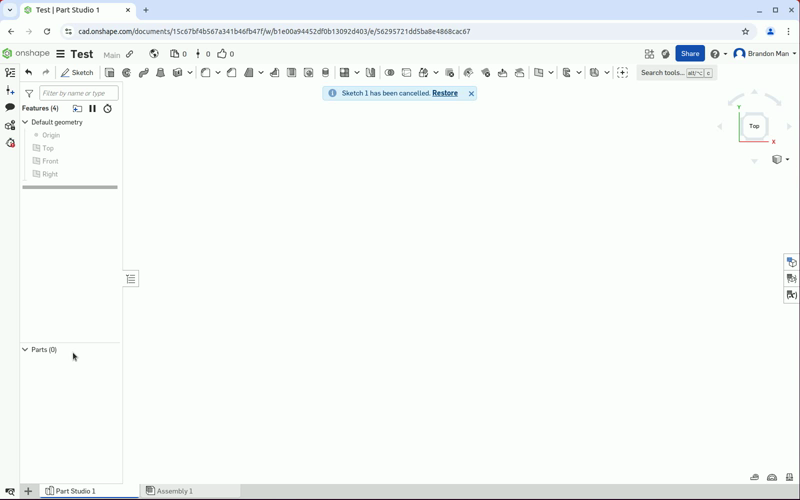
key(y)
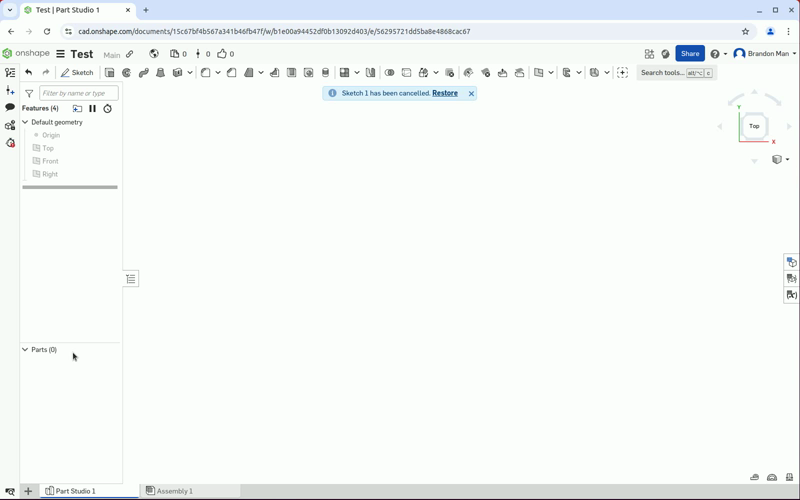
key(shift+p)
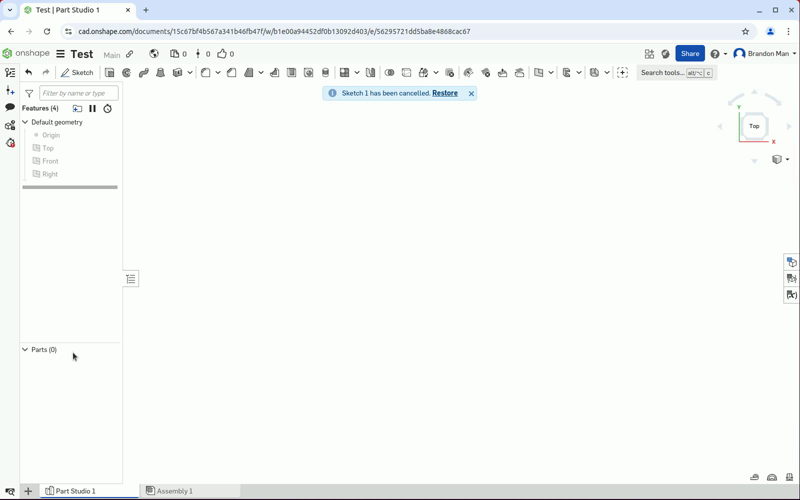
key(space)
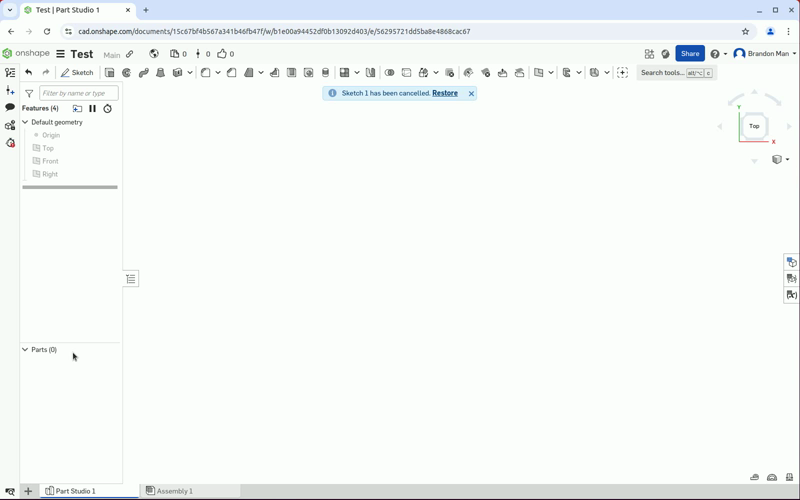
key_down(shift)
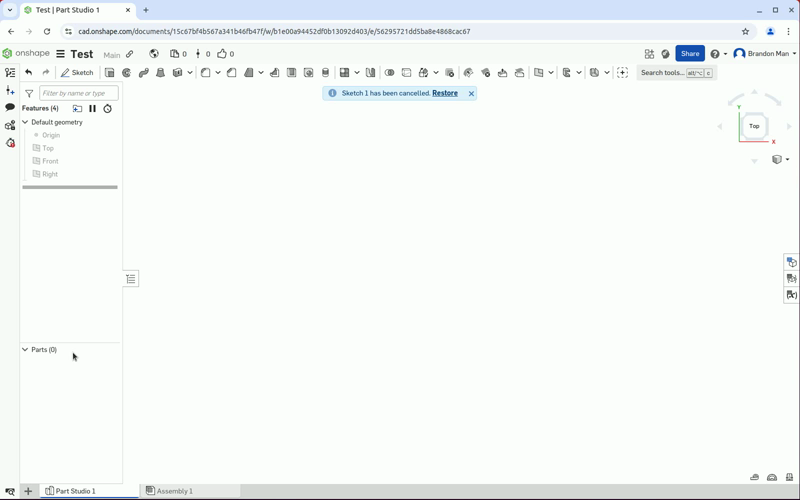
key(up)
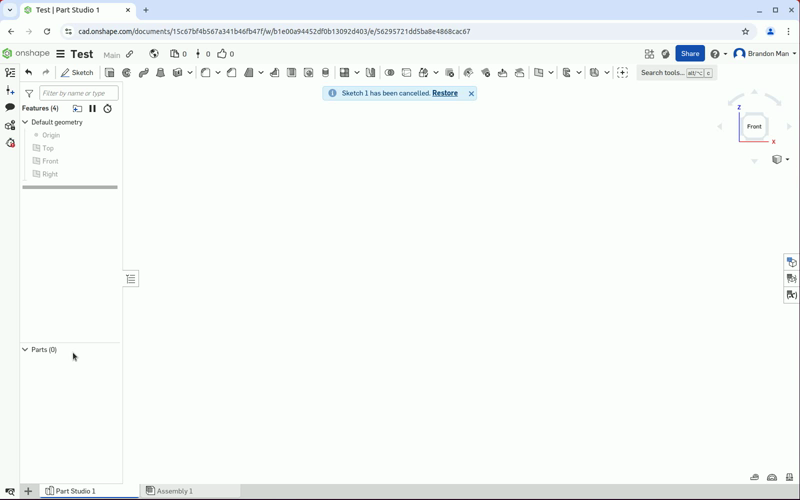
key_up(shift)
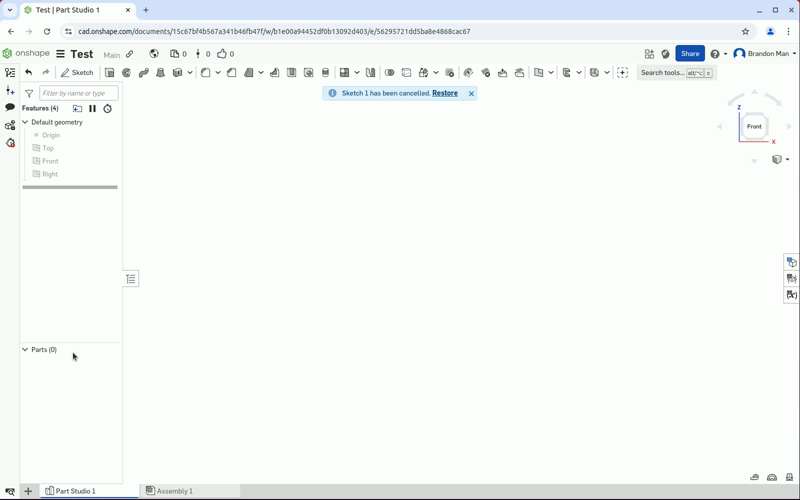
mouse_move(73, 352)
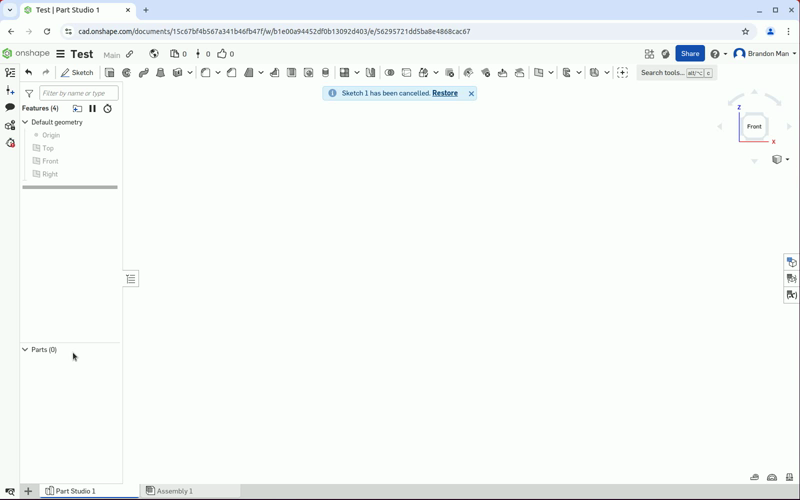
key(shift+y)
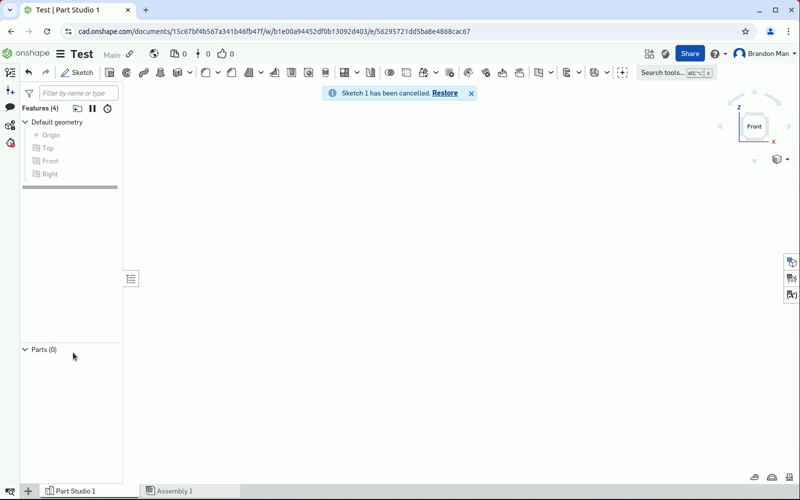
key(shift+s)
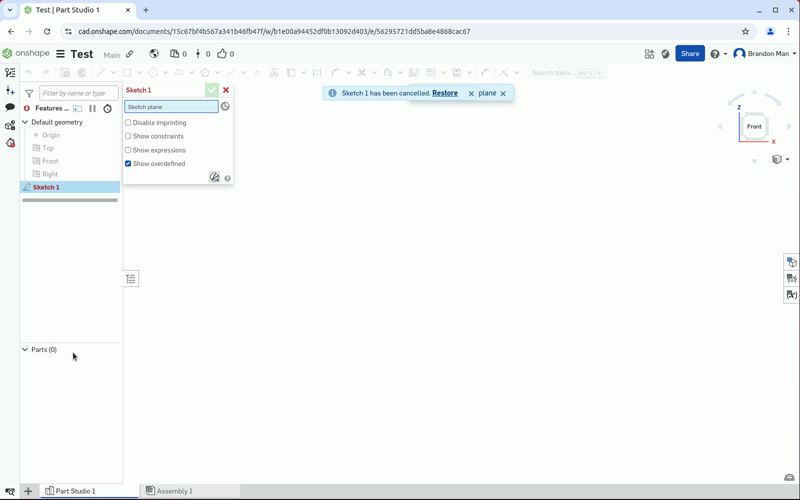
mouse_move(73, 163)
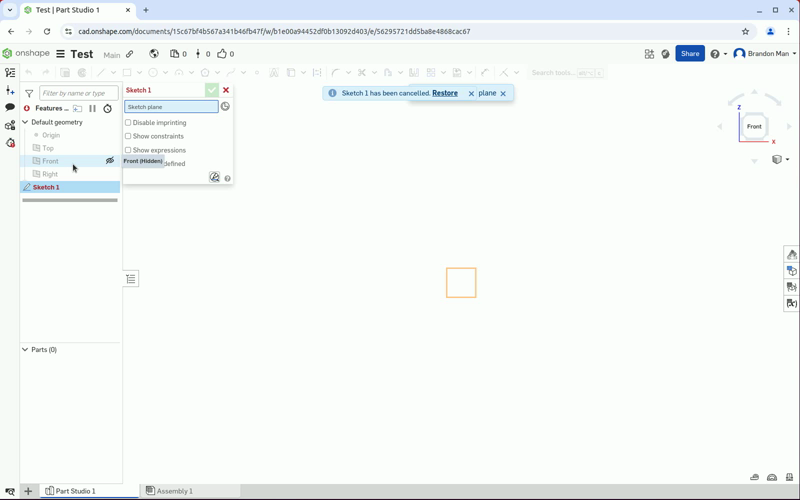
click(73, 163)
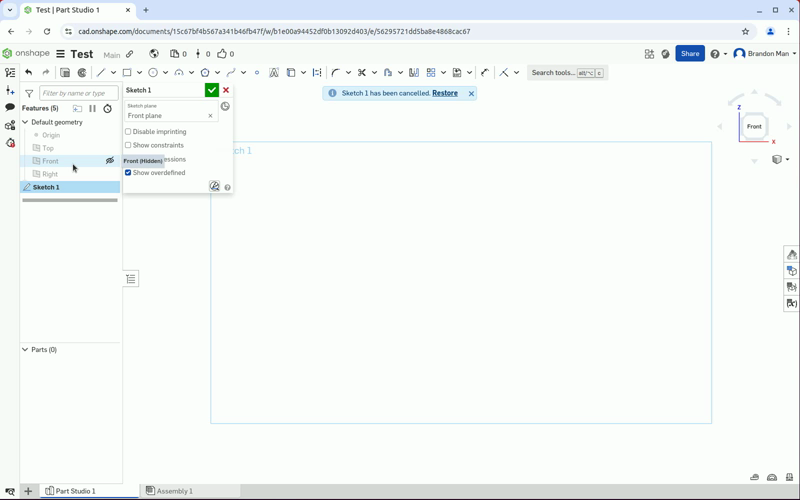
mouse_move(73, 352)
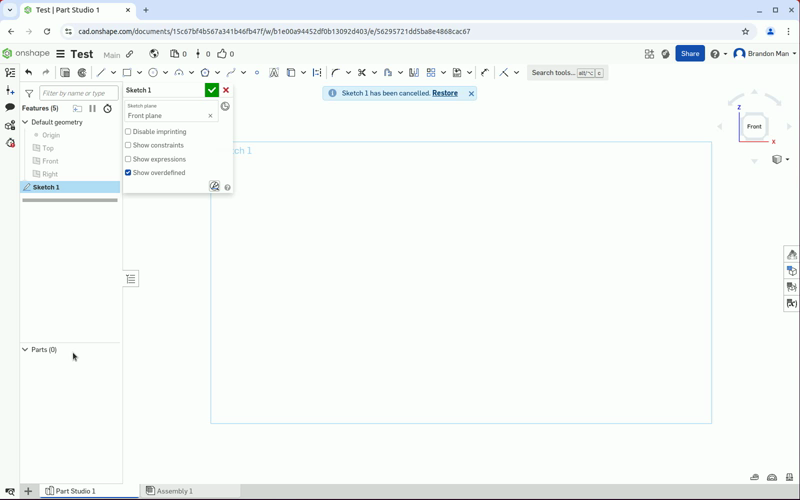
key(y)
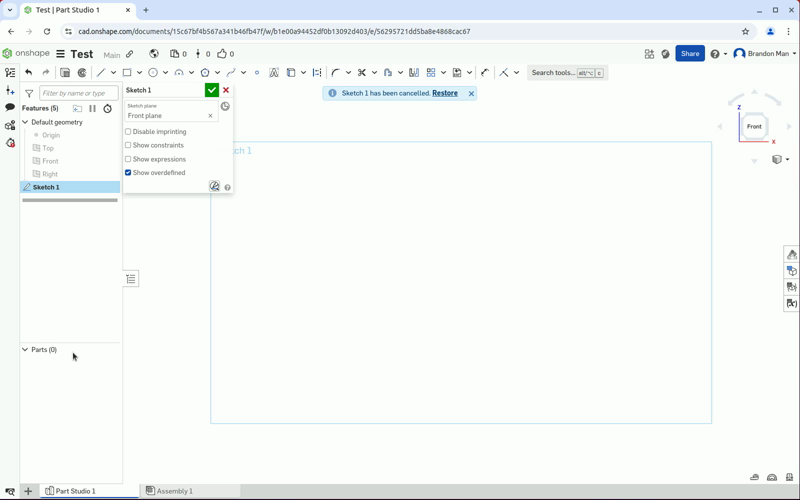
key(l)
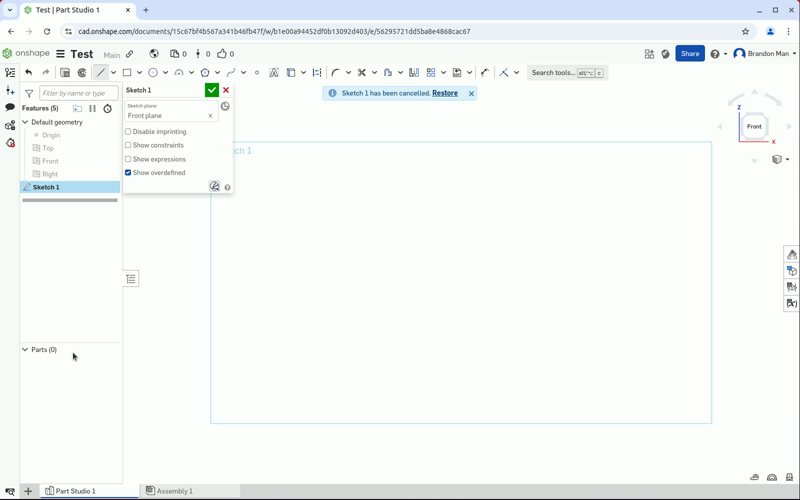
key_down(shift)
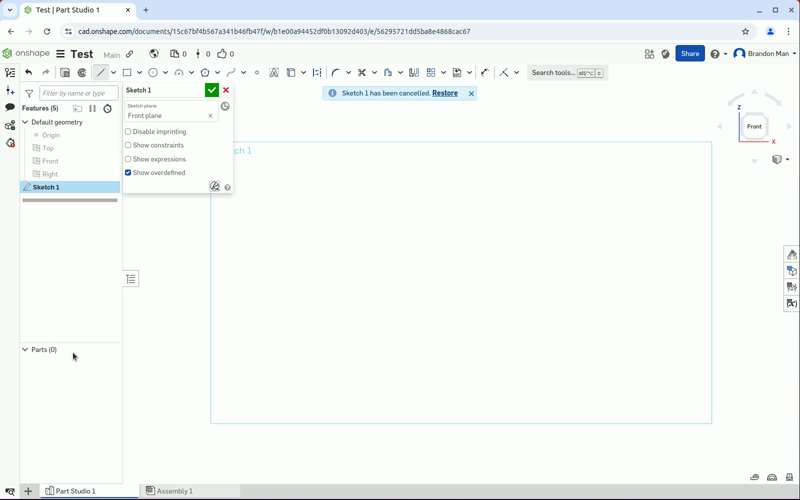
mouse_move(348, 395)
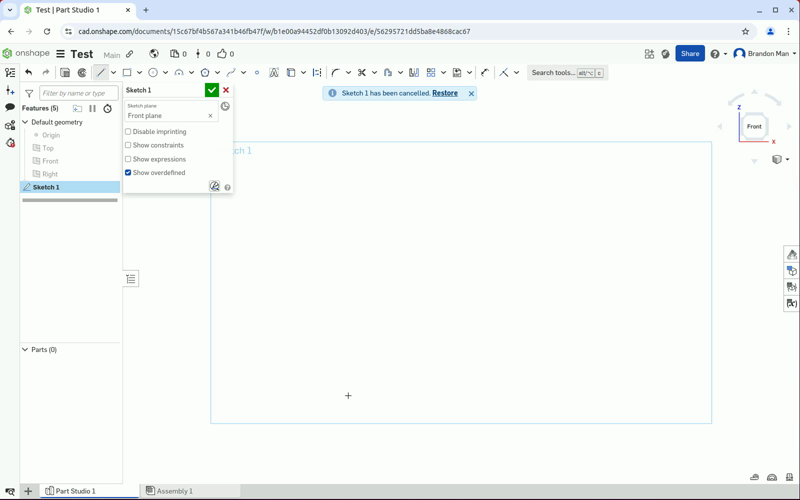
click(348, 395)
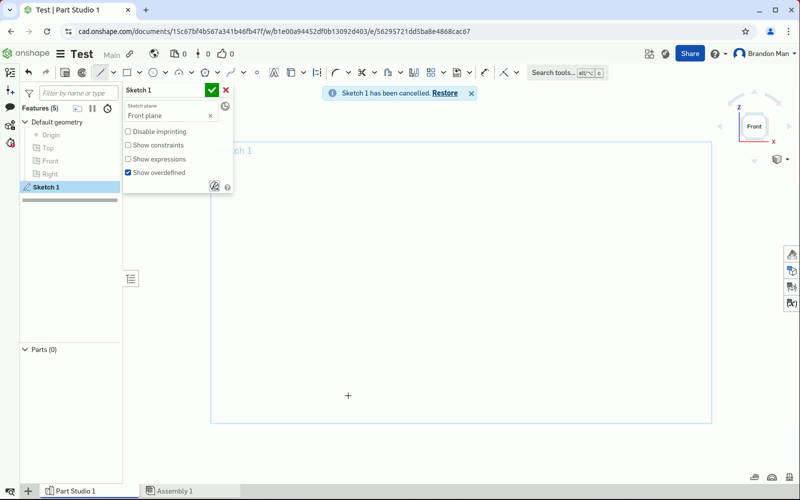
key_up(shift)
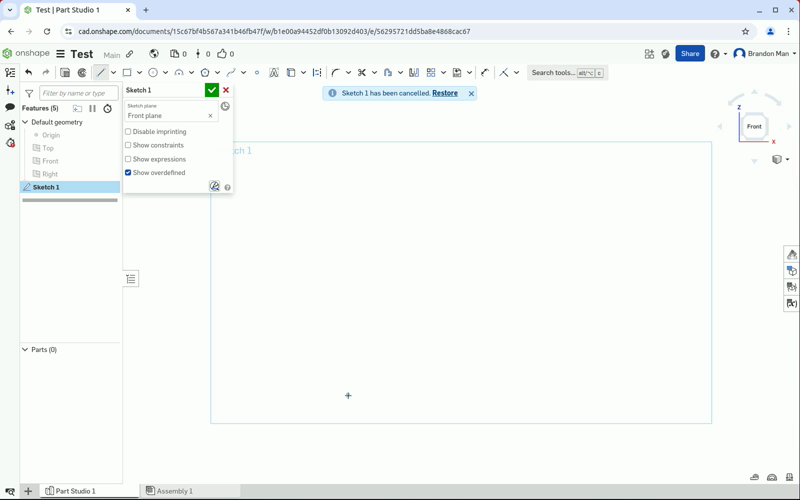
key_down(shift)
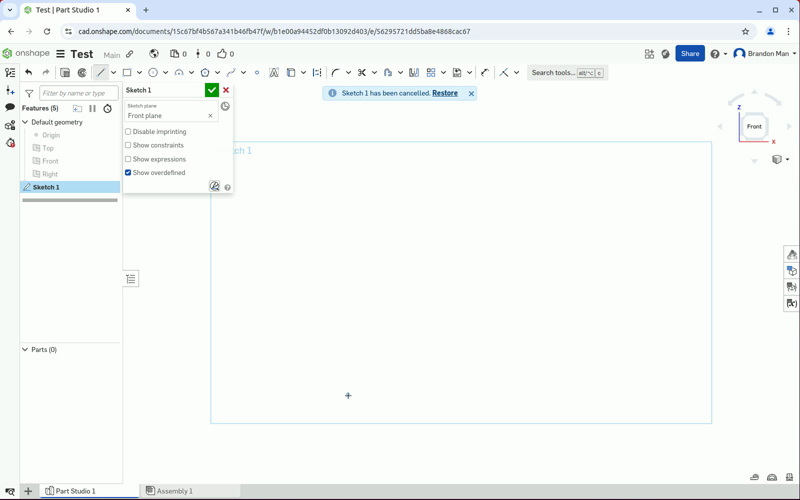
mouse_move(572, 395)
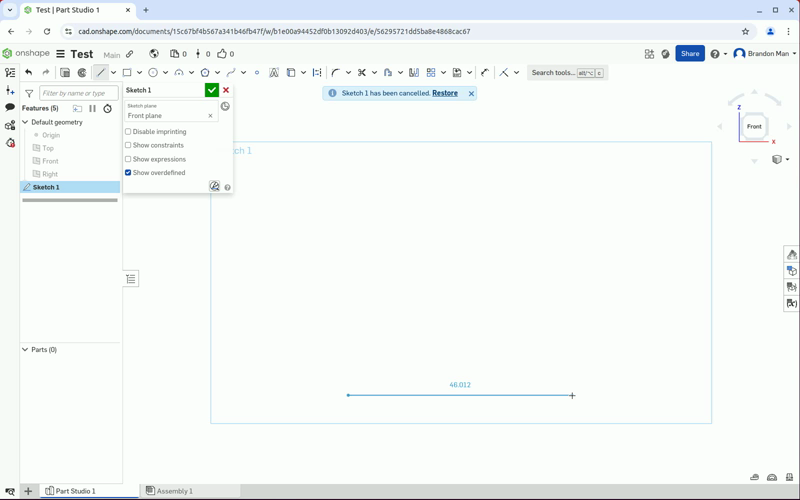
click(572, 395)
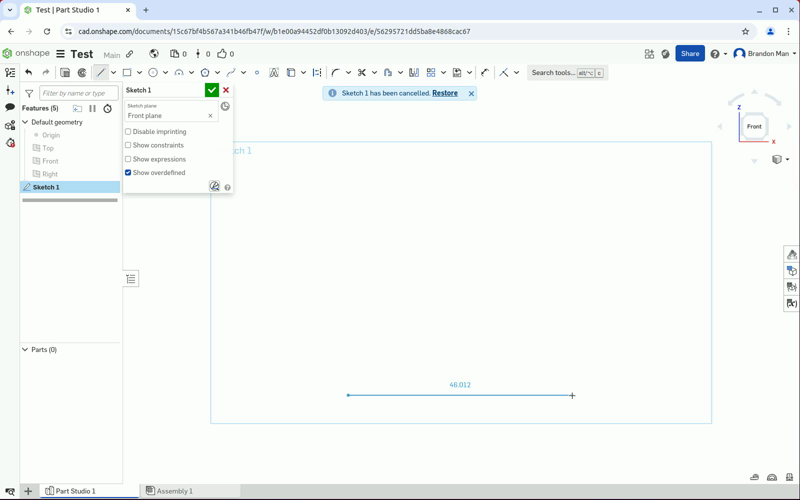
key_up(shift)
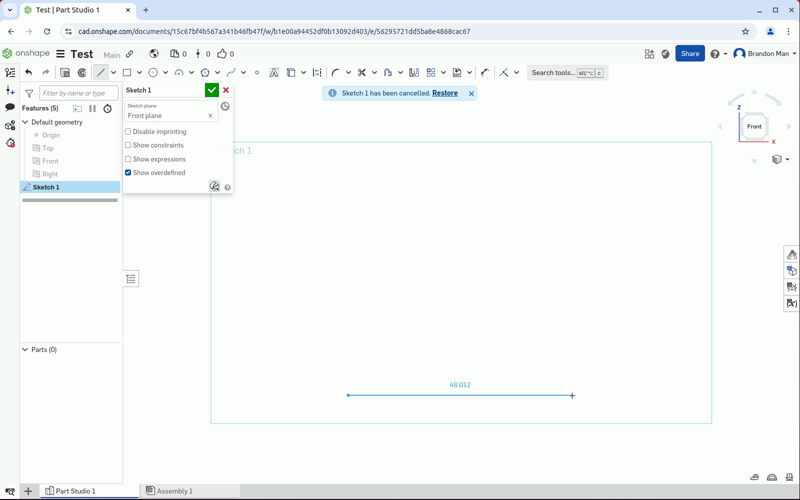
key_down(shift)
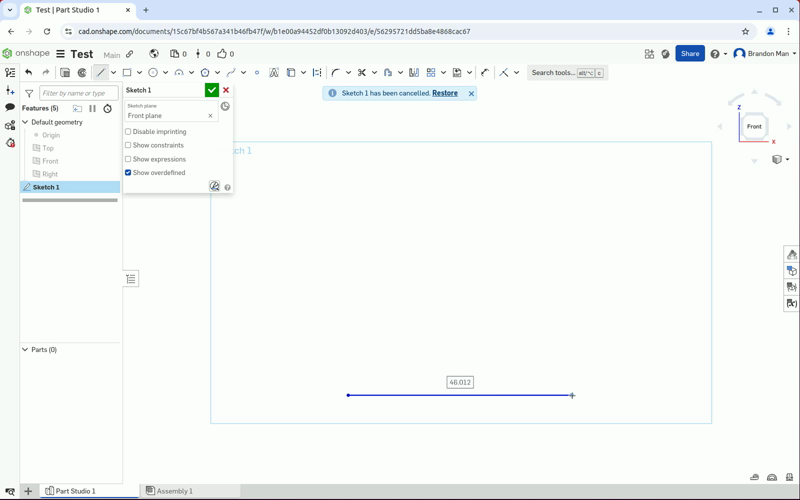
mouse_move(572, 171)
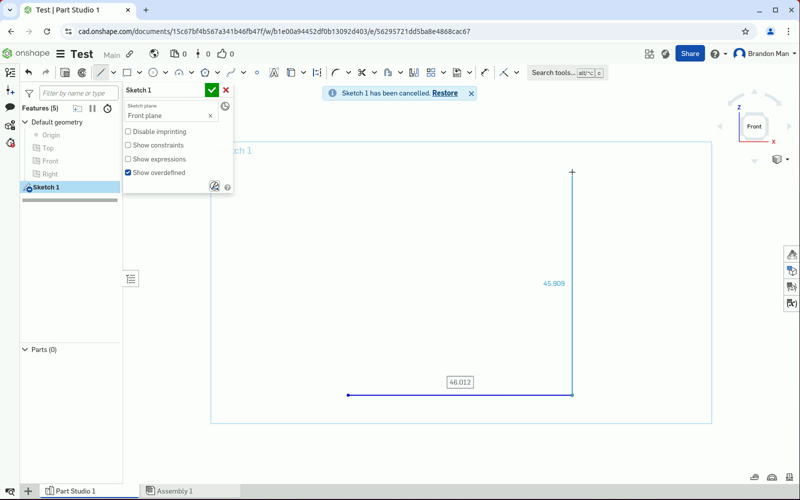
click(572, 171)
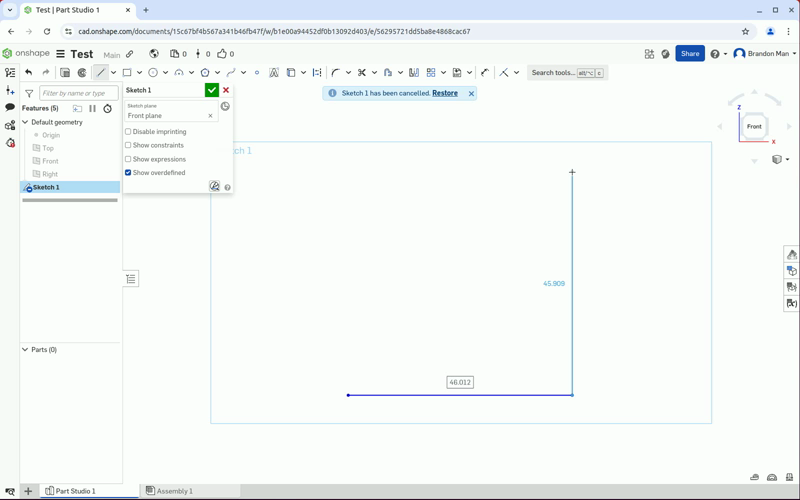
key_up(shift)
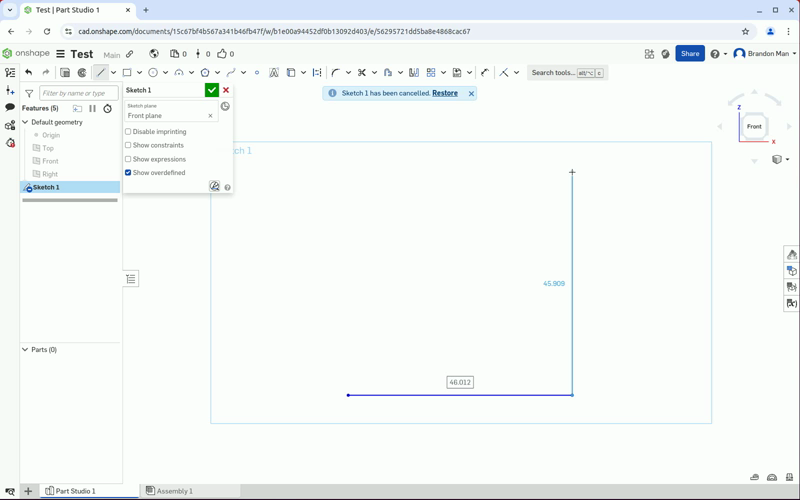
key_down(shift)
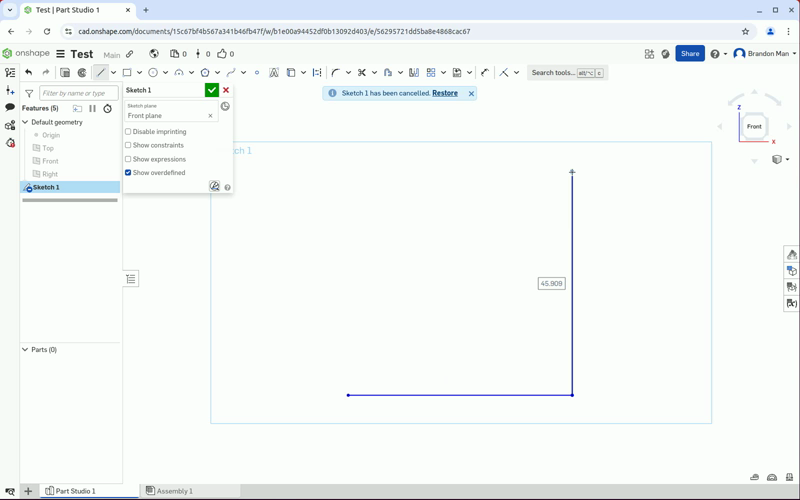
mouse_move(348, 171)
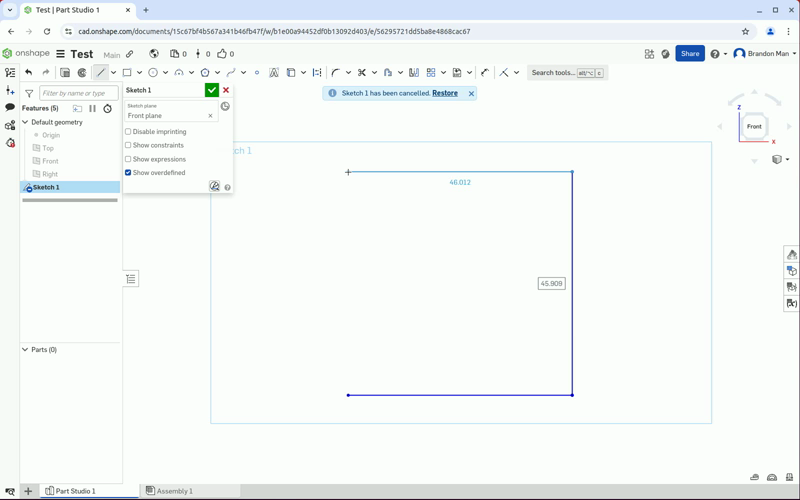
click(348, 171)
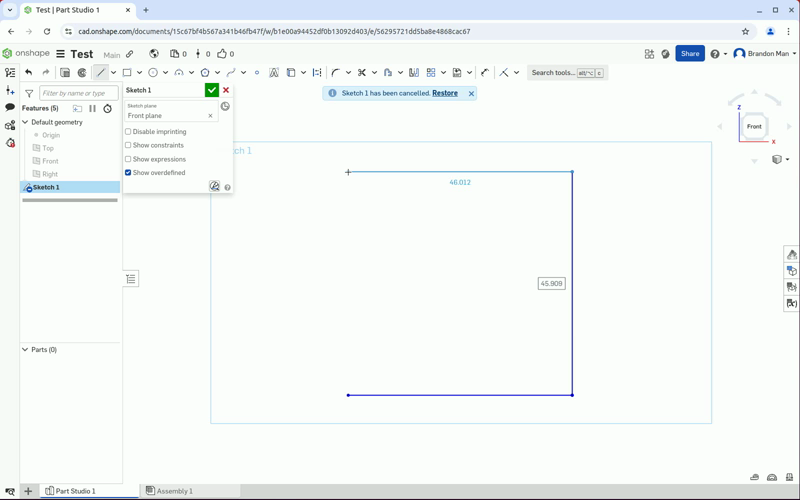
key_up(shift)
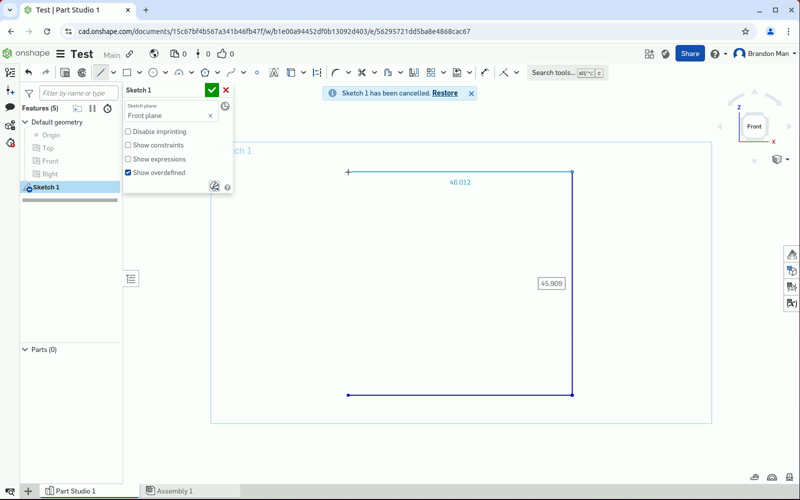
key_down(shift)
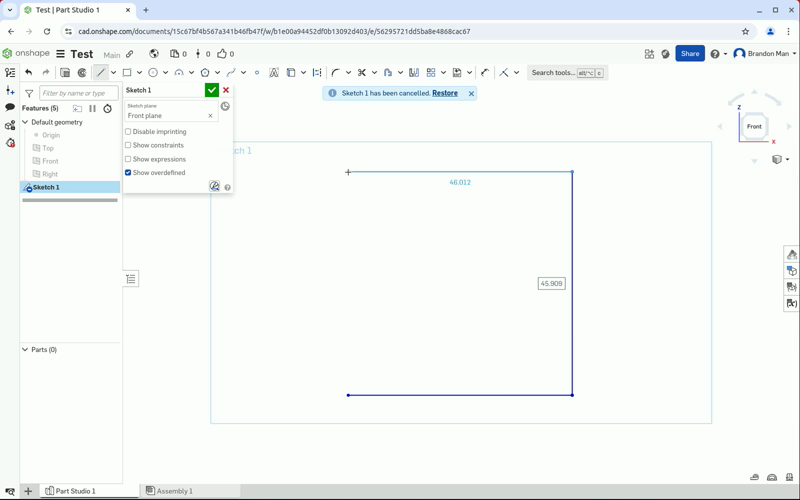
mouse_move(348, 395)
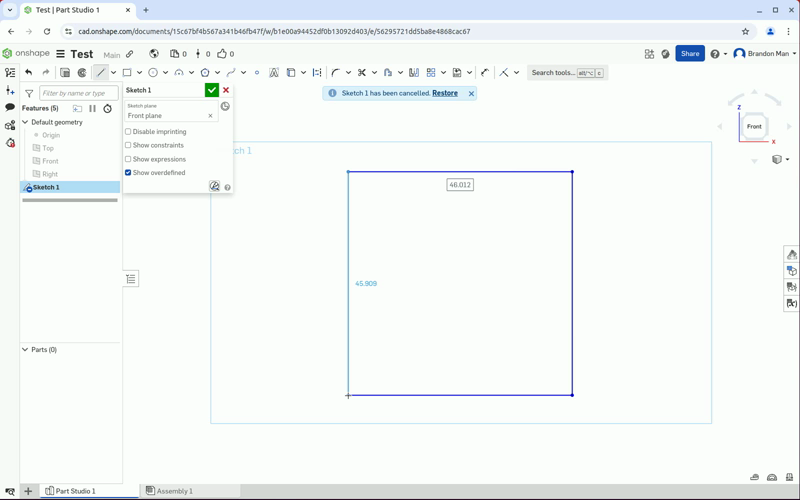
key_up(shift)
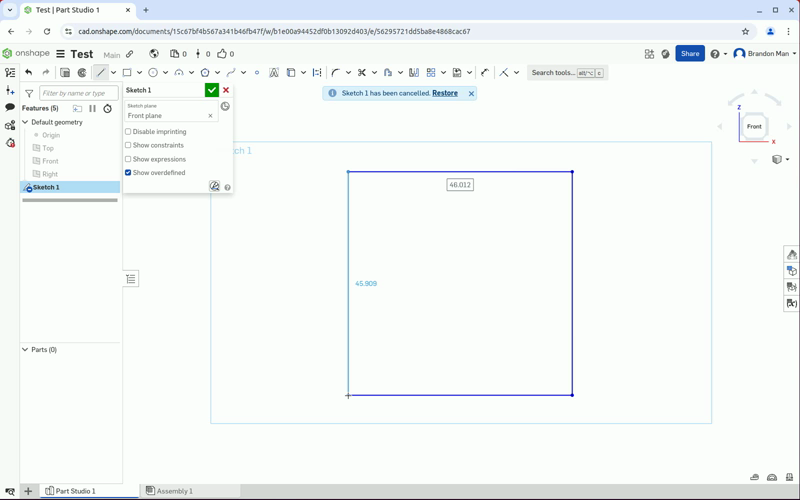
click(348, 395)
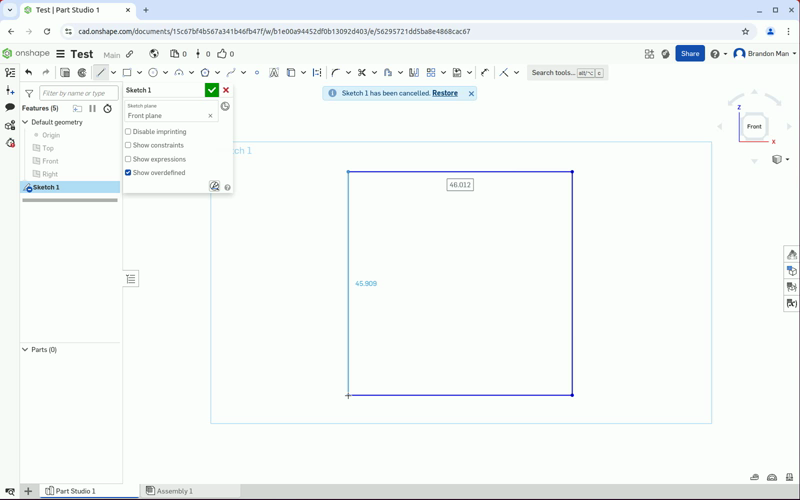
key(esc)
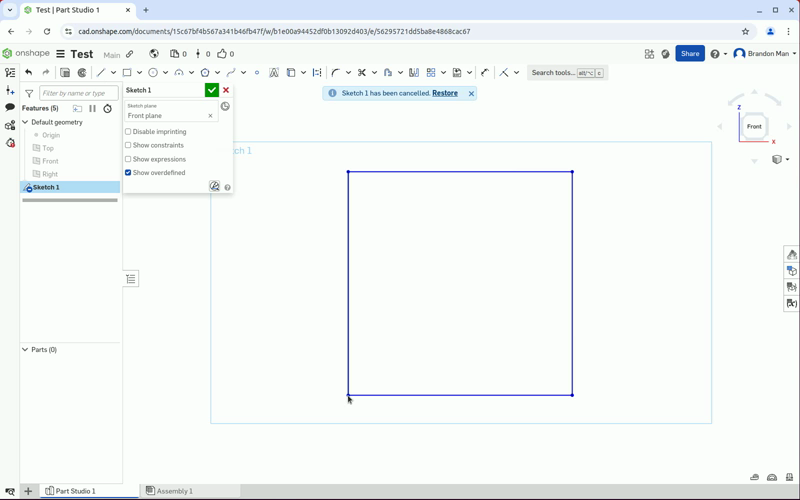
mouse_move(501, 256)
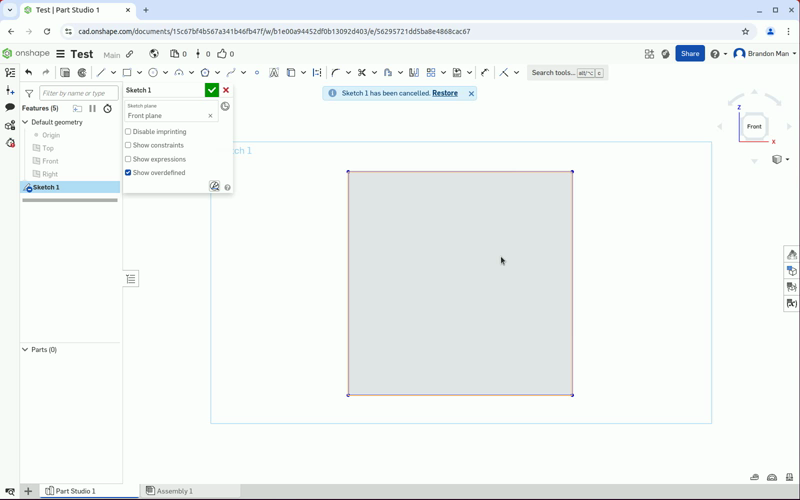
click(501, 256)
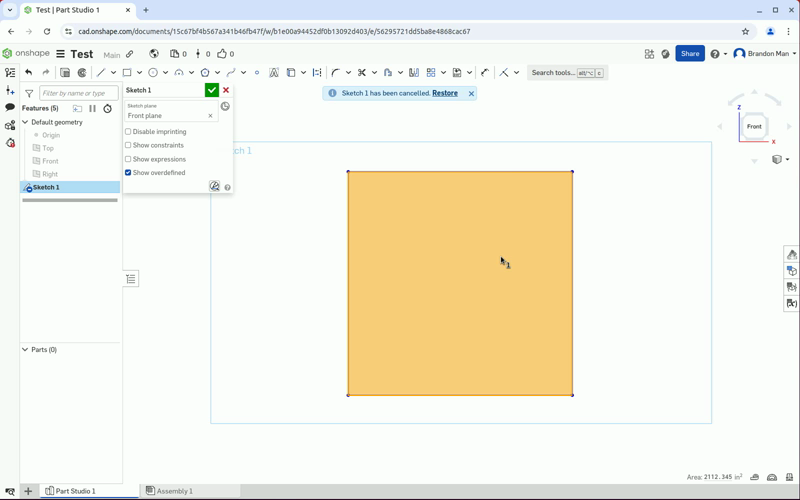
mouse_move(73, 352)
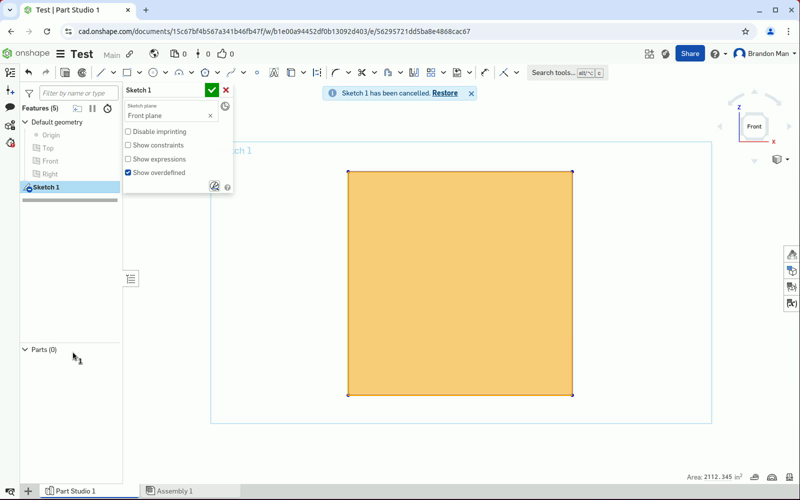
key(shift+y)
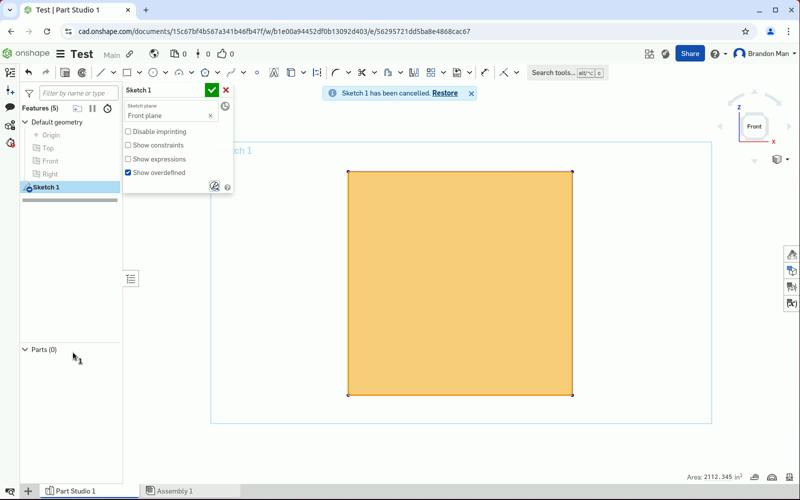
key(shift+e)
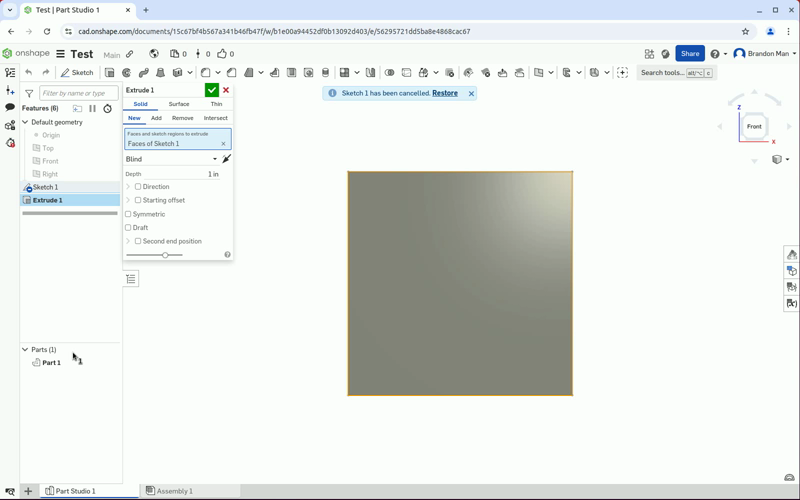
mouse_move(143, 106)
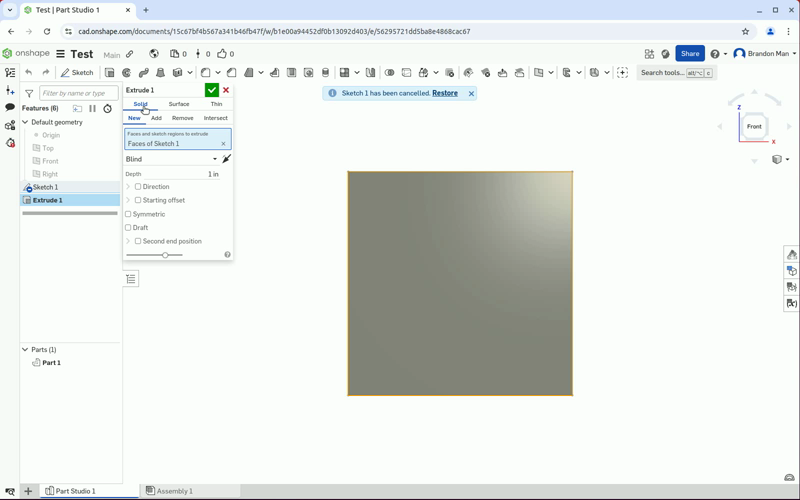
click(143, 106)
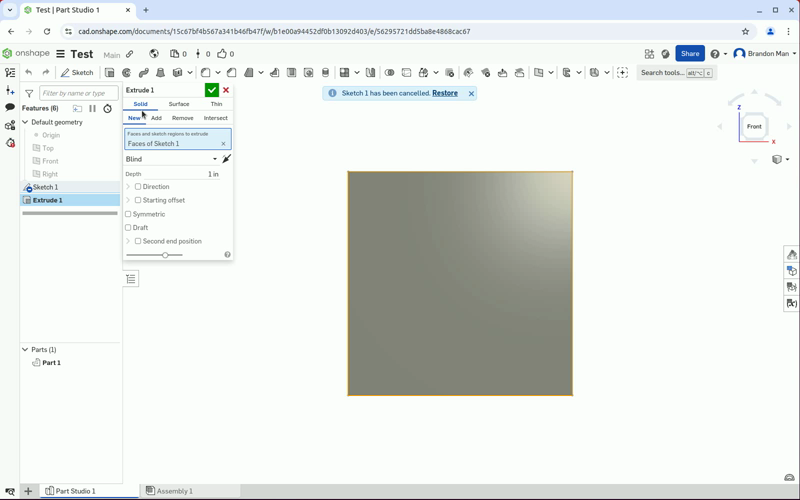
mouse_move(137, 120)
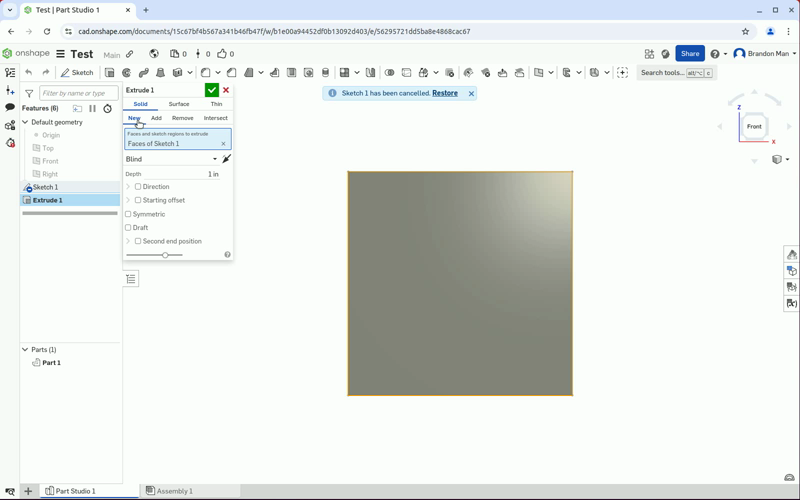
click(137, 120)
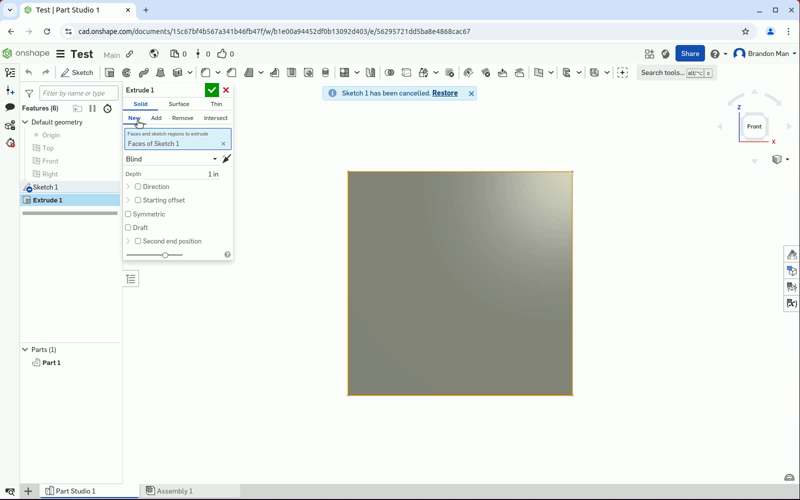
key(tab, 4)
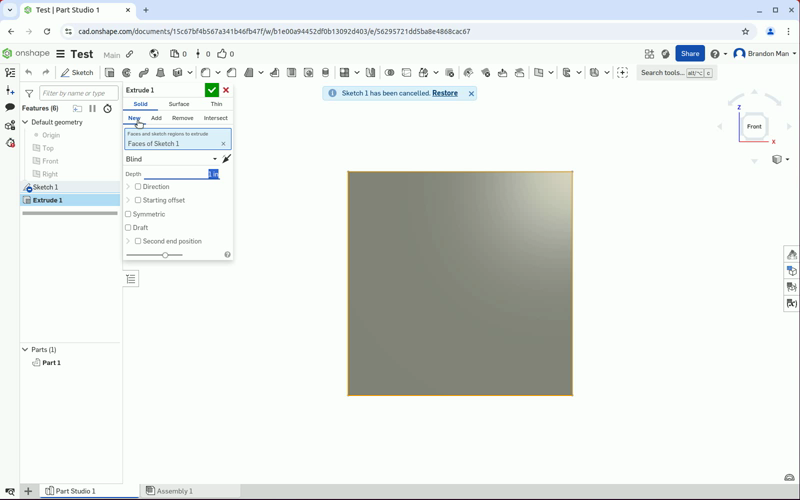
text(0.241)
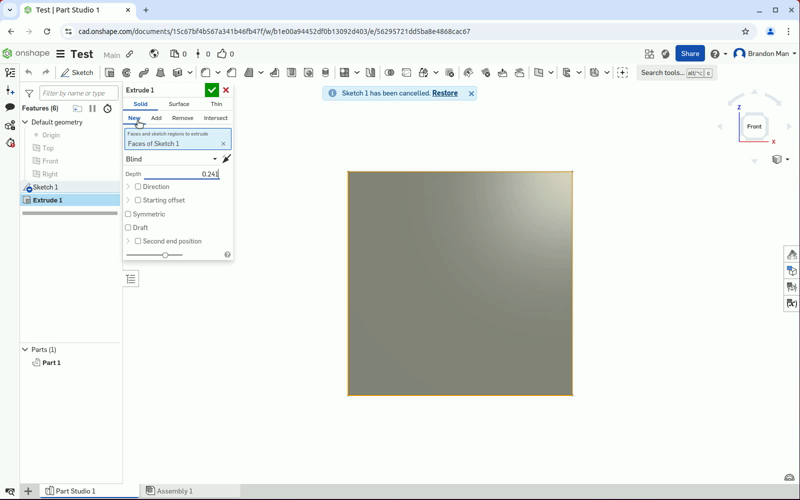
key(enter)
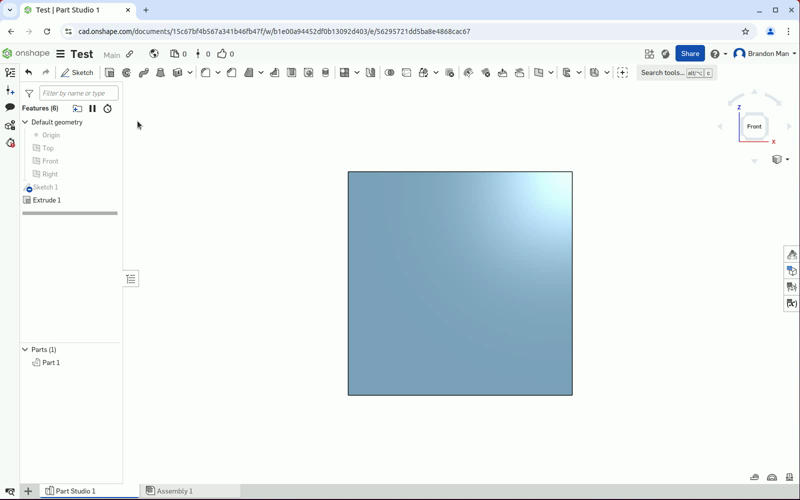
key(shift+h)
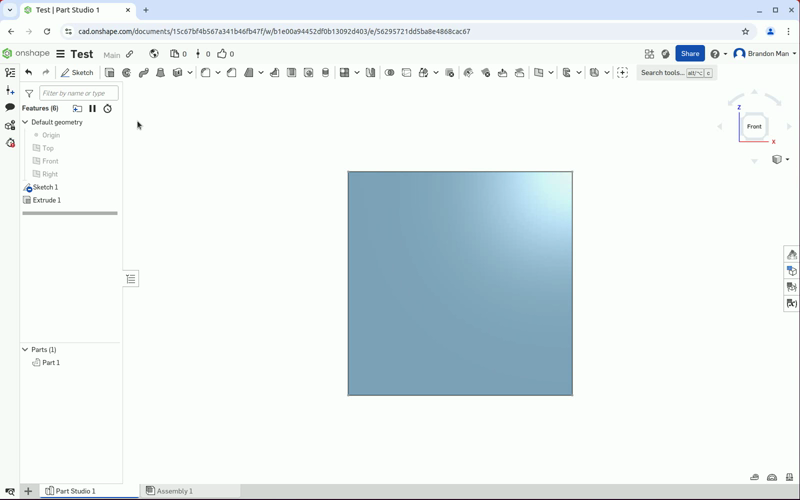
key(shift+h)
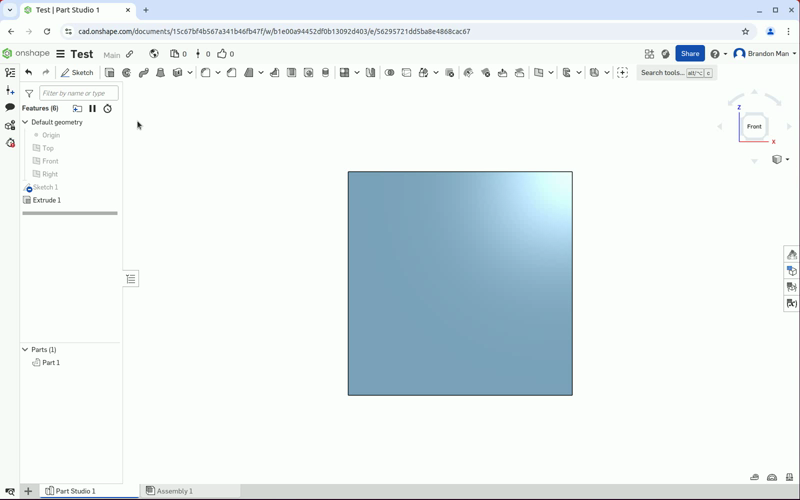
mouse_move(73, 189)
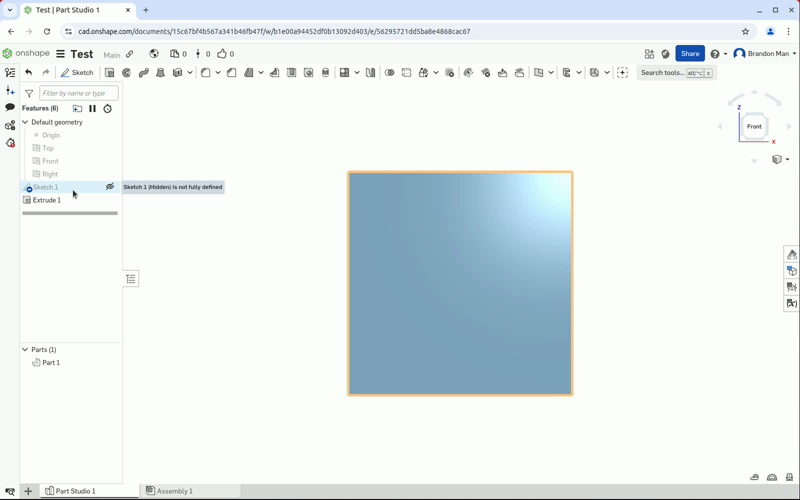
click(73, 189)
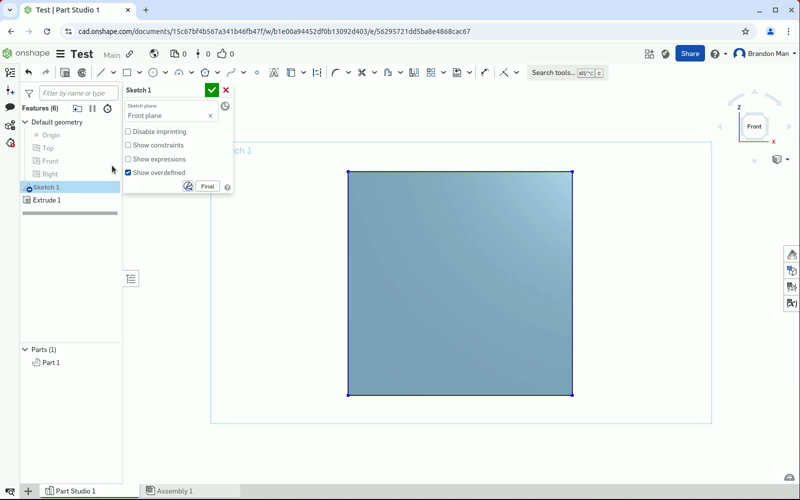
mouse_move(229, 92)
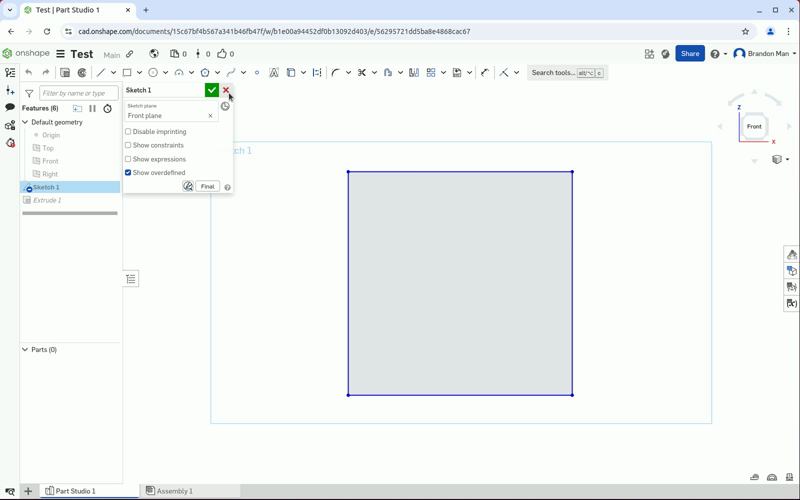
click(229, 92)
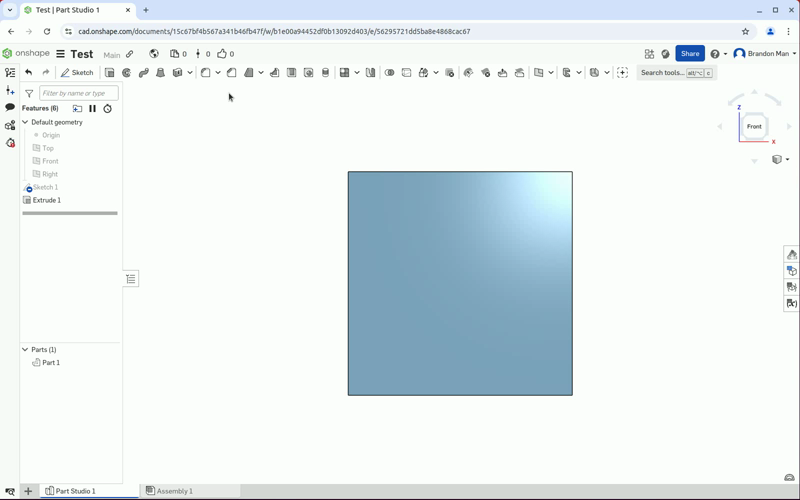
mouse_move(541, 75)
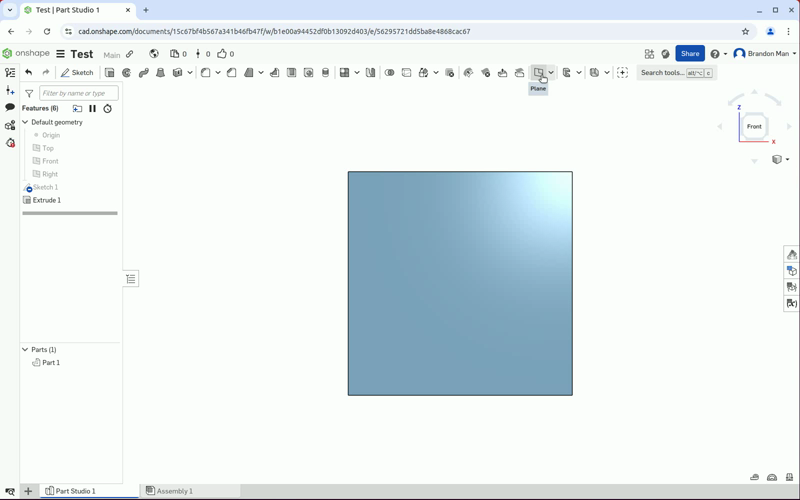
click(541, 75)
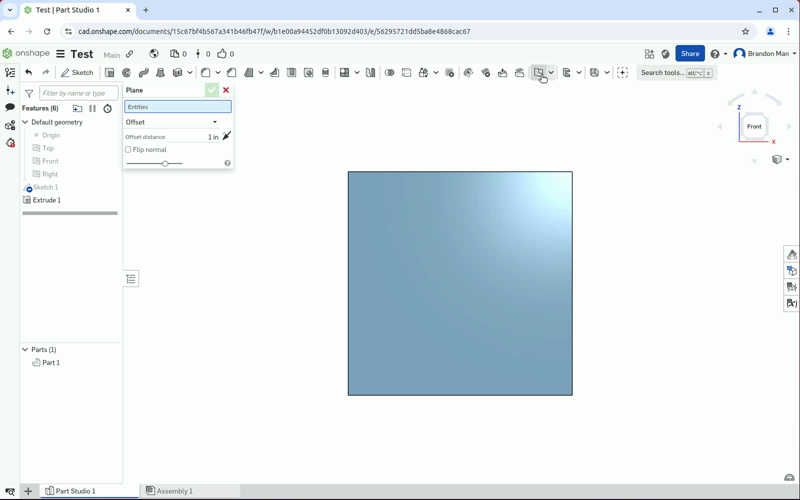
mouse_move(73, 163)
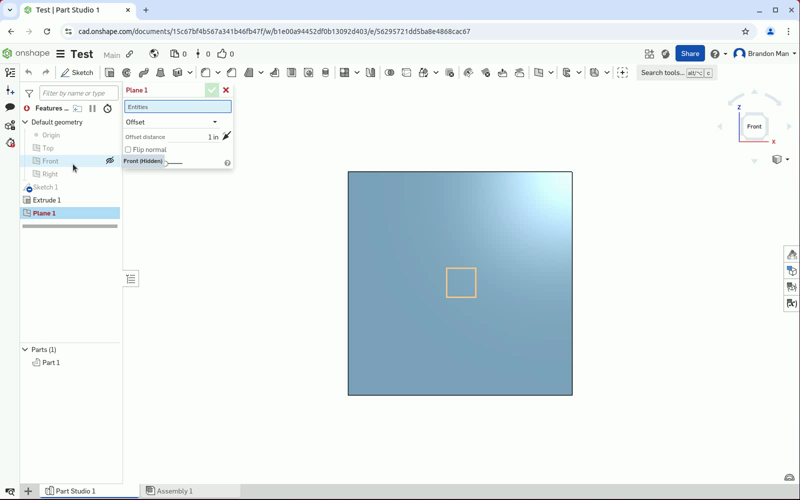
click(73, 163)
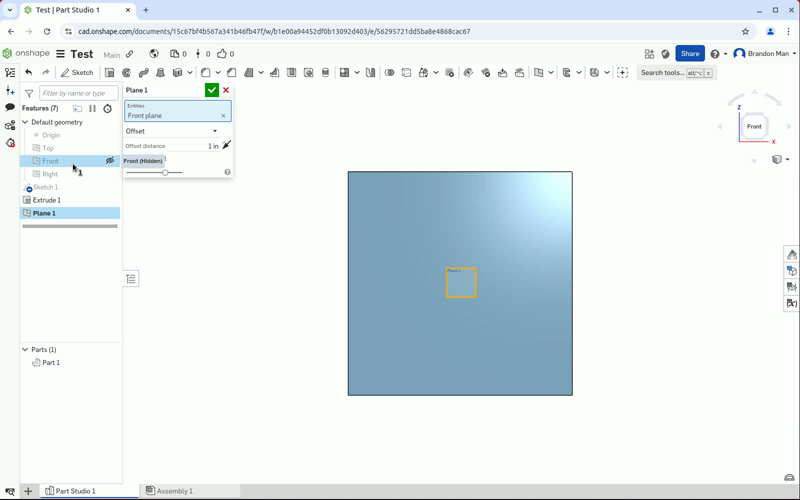
key(tab, 2)
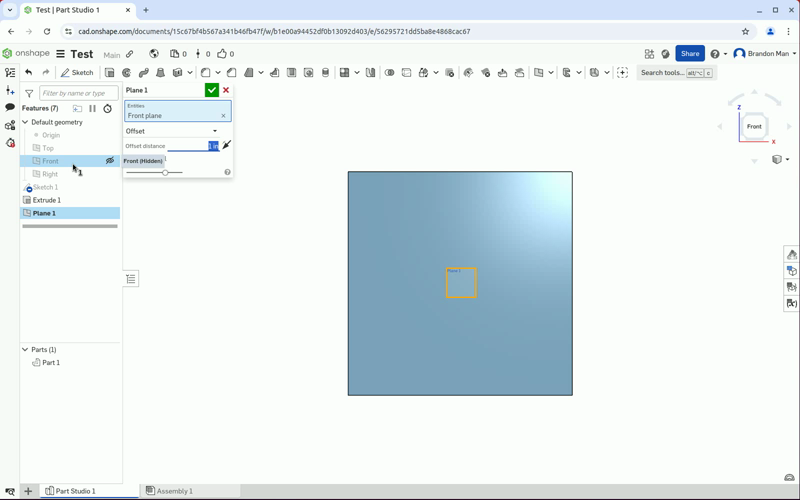
text(0.246)
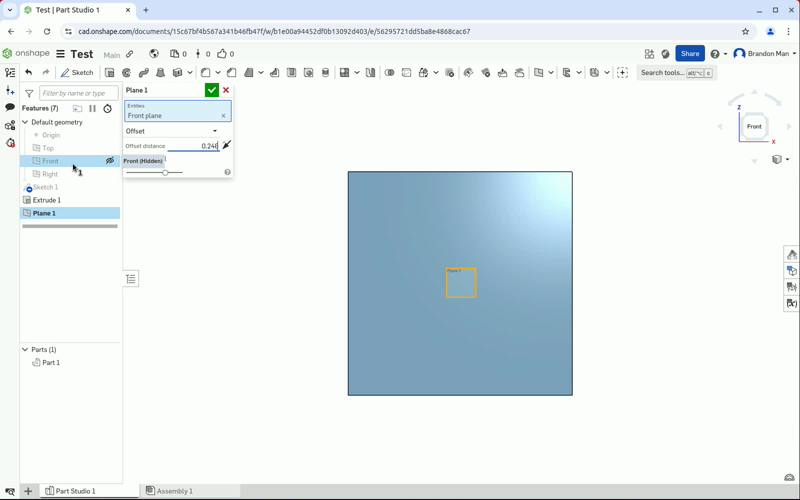
key(enter, 2)
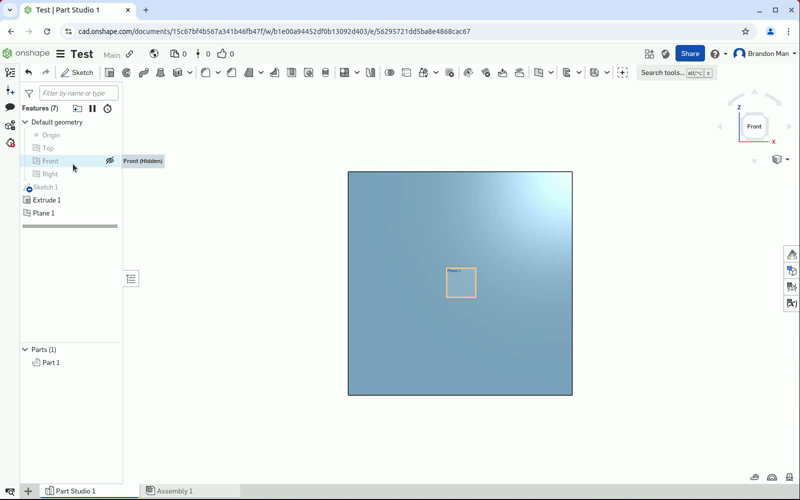
key(shift+s)
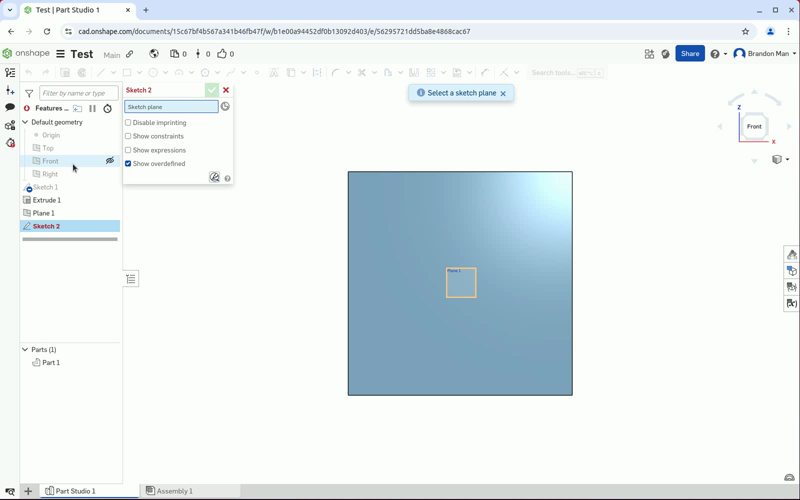
mouse_move(73, 215)
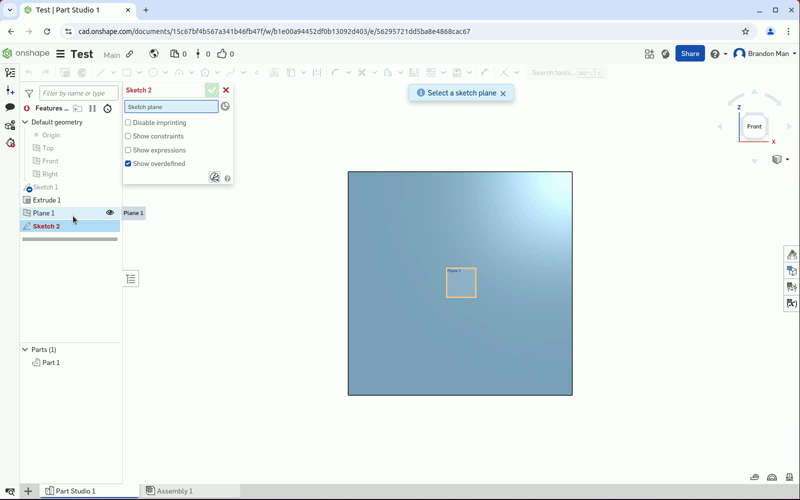
click(73, 215)
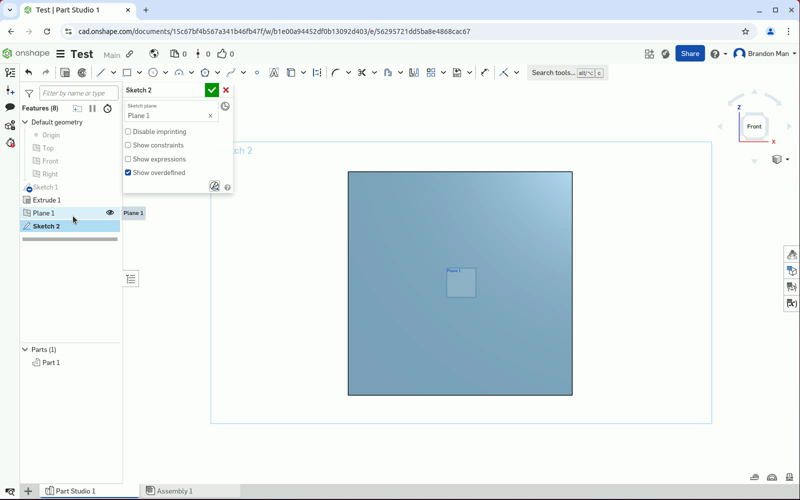
mouse_move(73, 352)
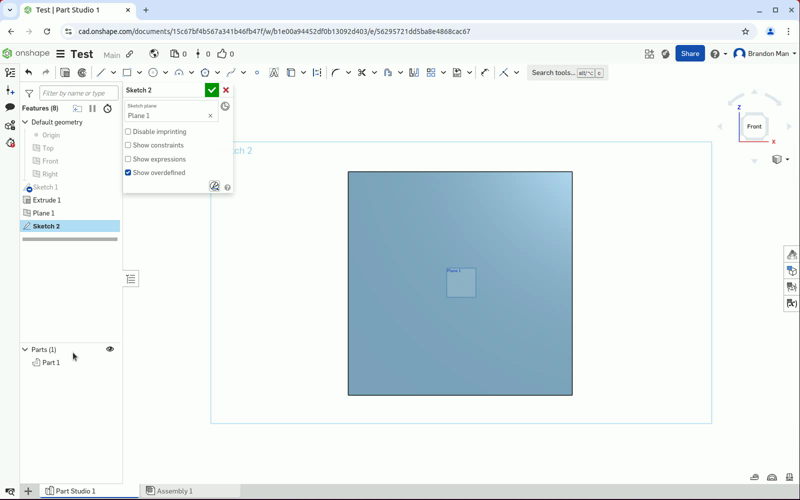
key(y)
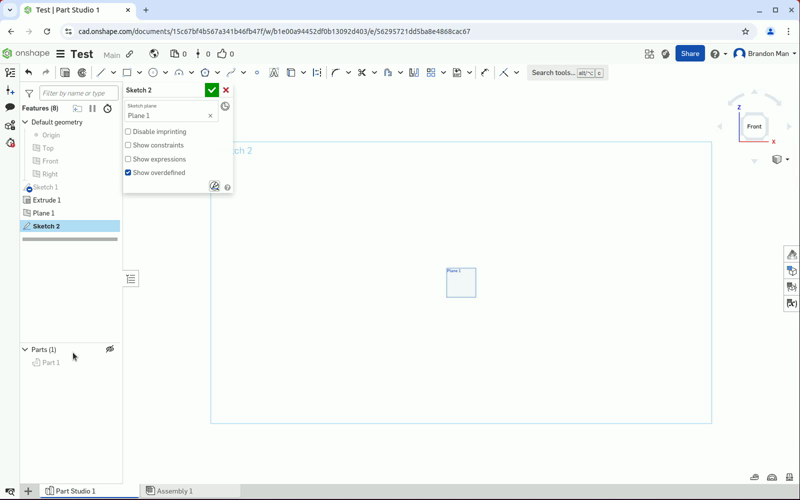
key(l)
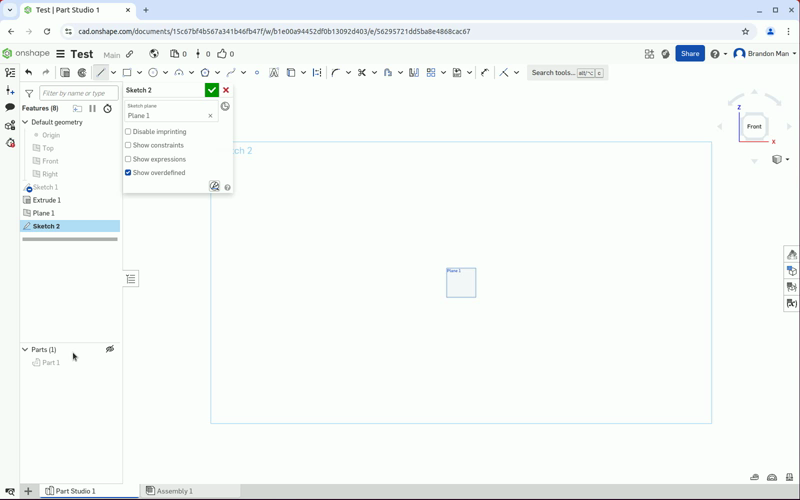
key_down(shift)
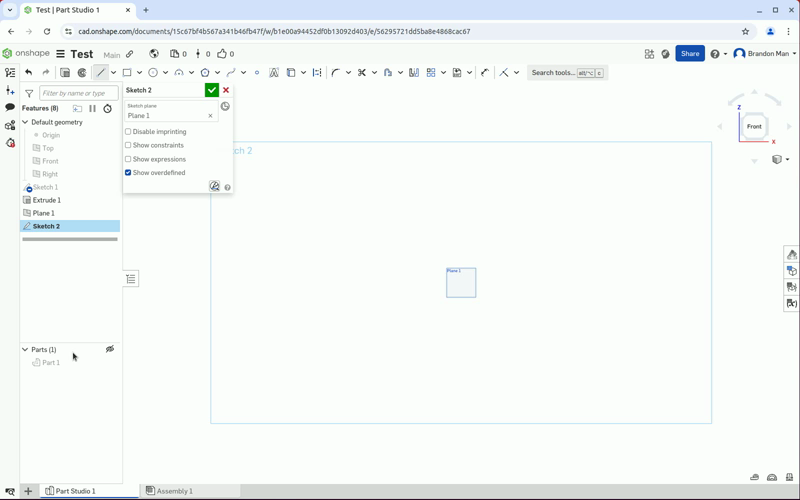
mouse_move(348, 395)
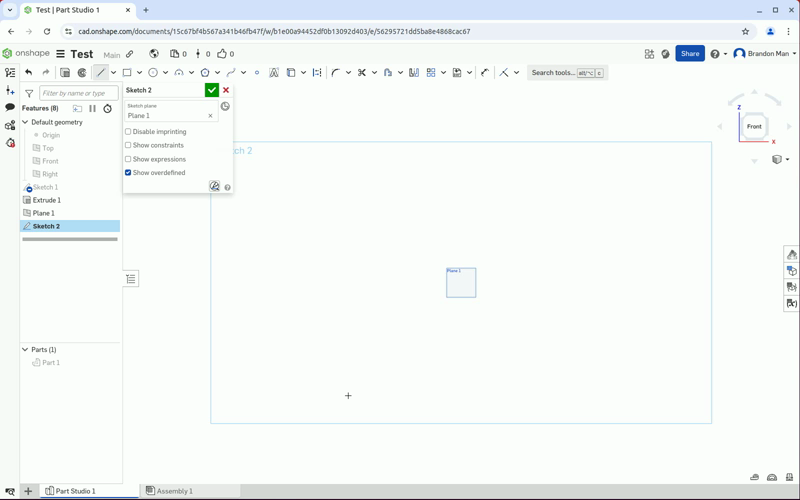
click(348, 395)
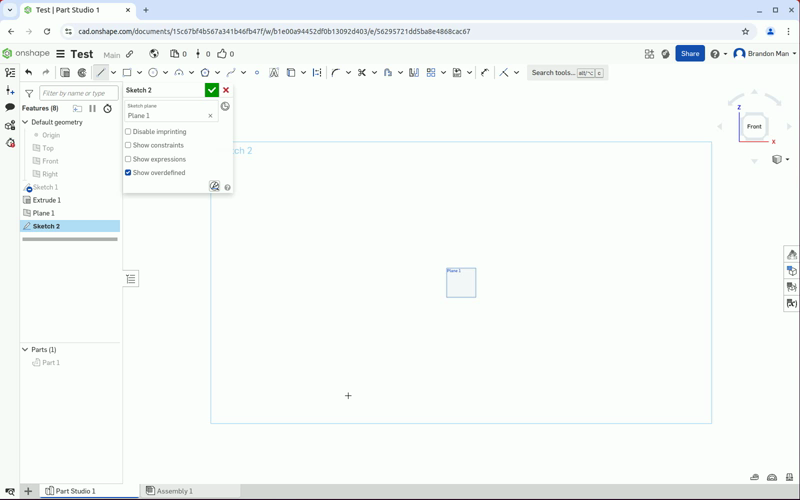
key_up(shift)
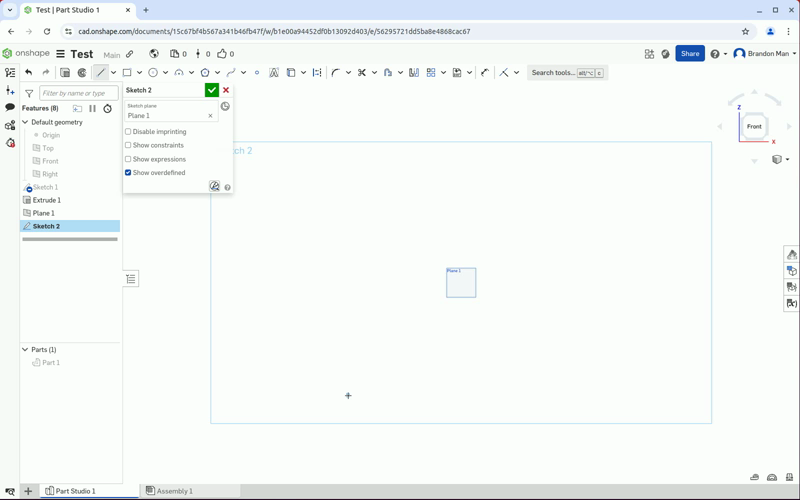
key_down(shift)
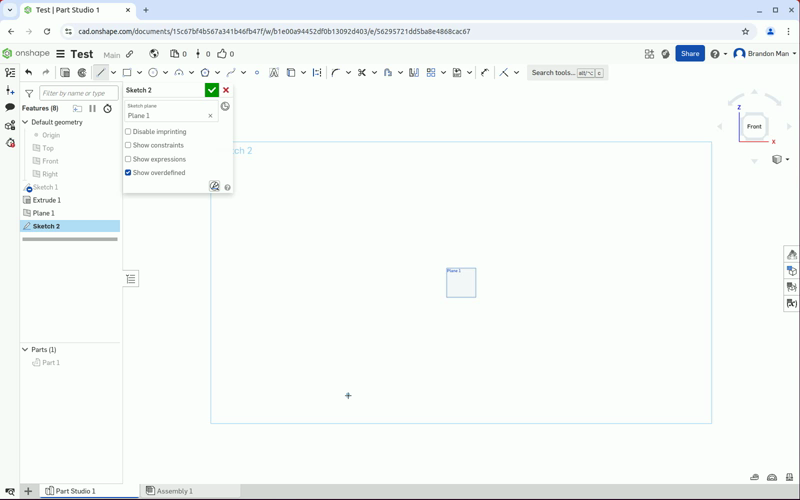
mouse_move(572, 395)
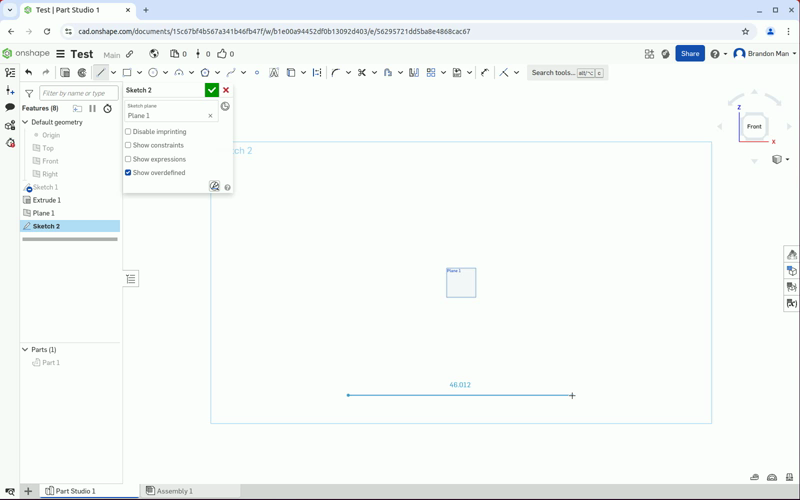
click(572, 395)
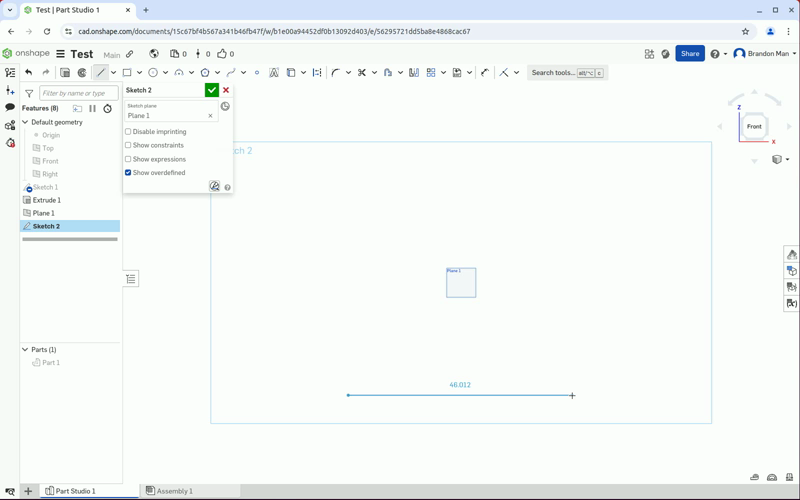
key_up(shift)
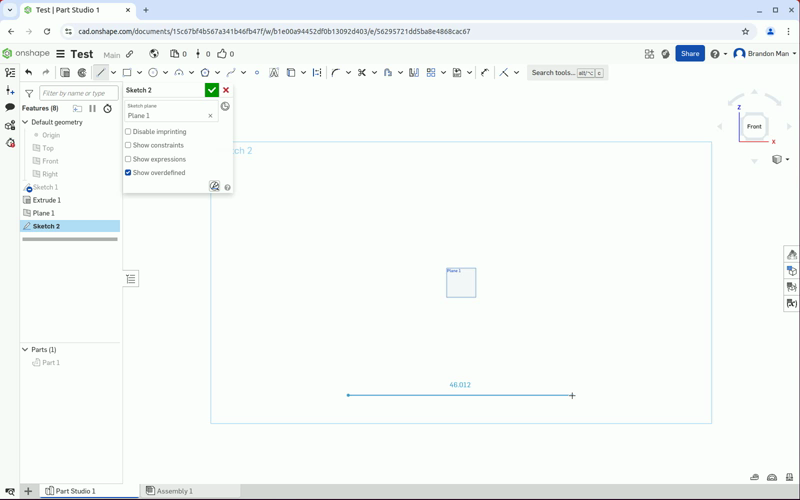
key_down(shift)
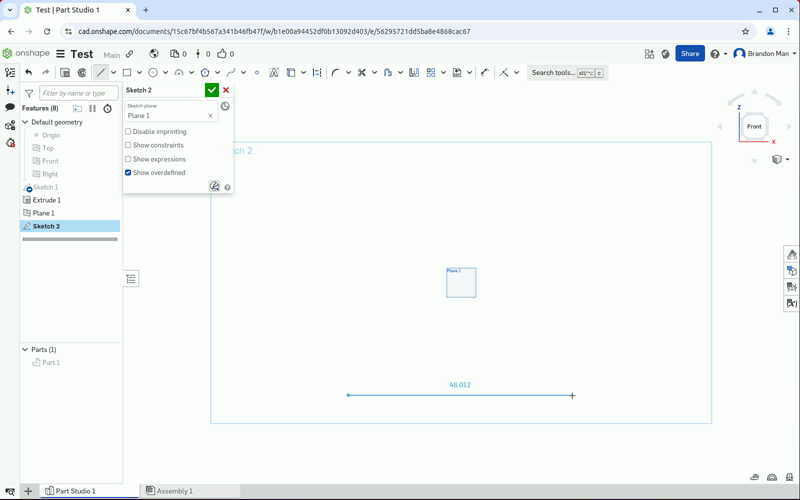
mouse_move(572, 171)
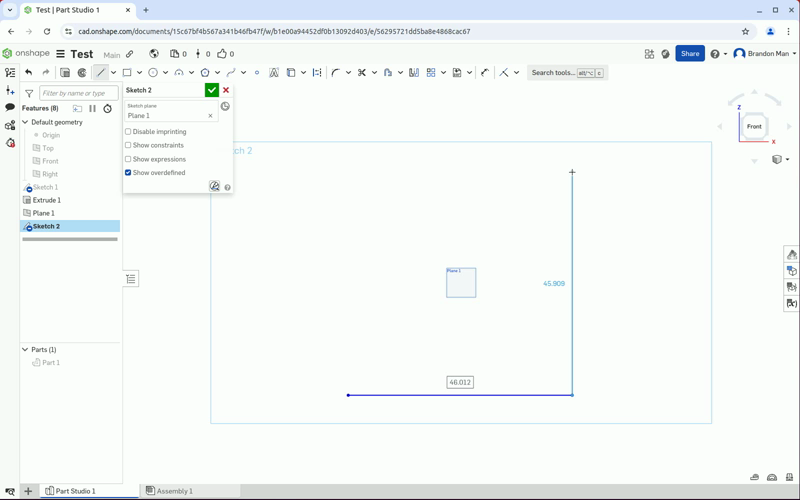
click(572, 171)
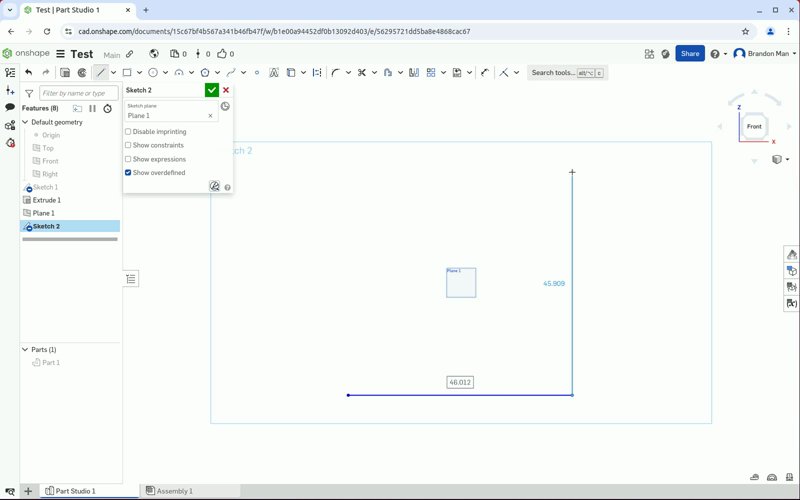
key_up(shift)
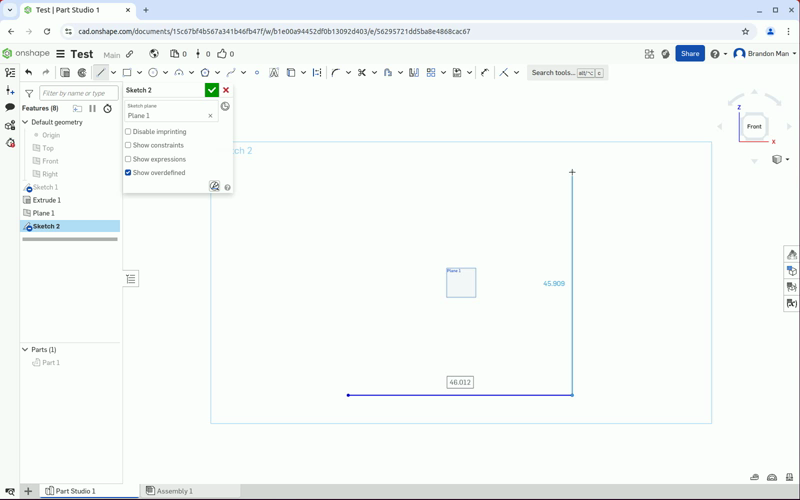
key_down(shift)
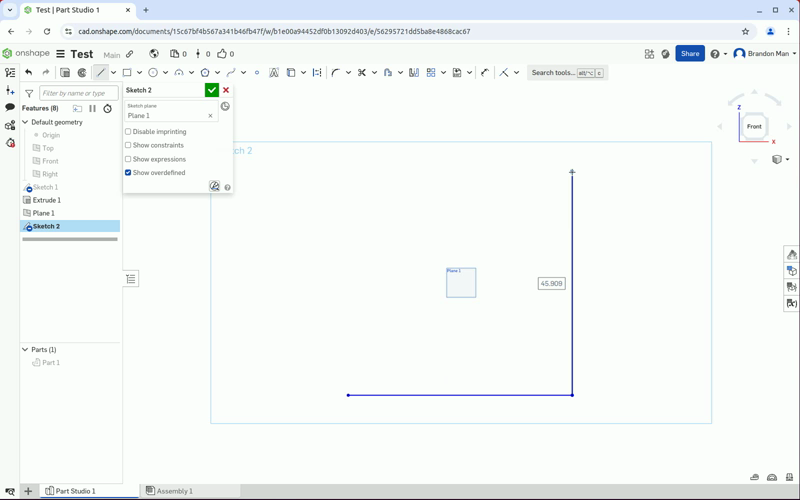
mouse_move(348, 171)
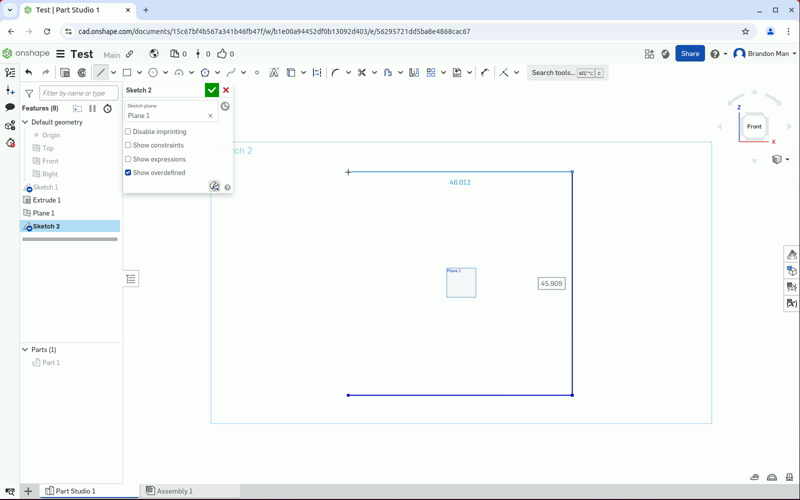
click(348, 171)
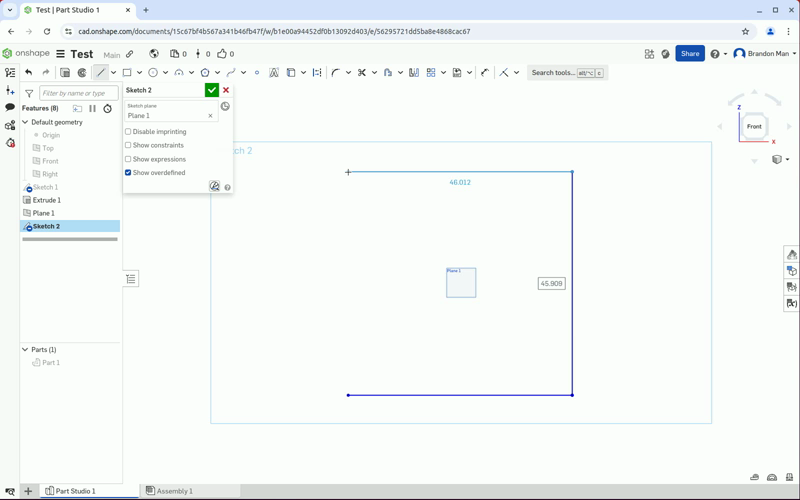
key_up(shift)
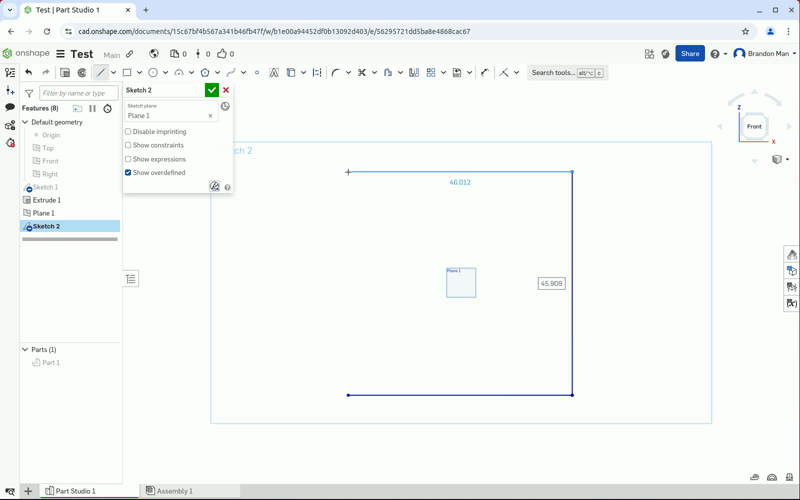
key_down(shift)
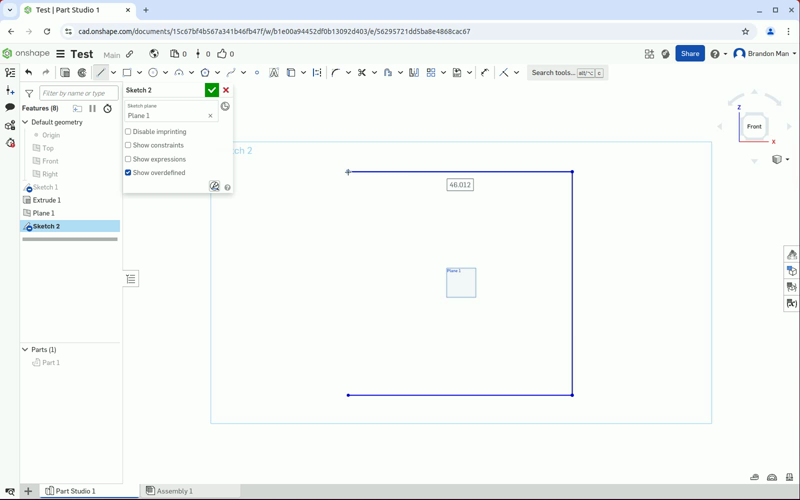
mouse_move(348, 395)
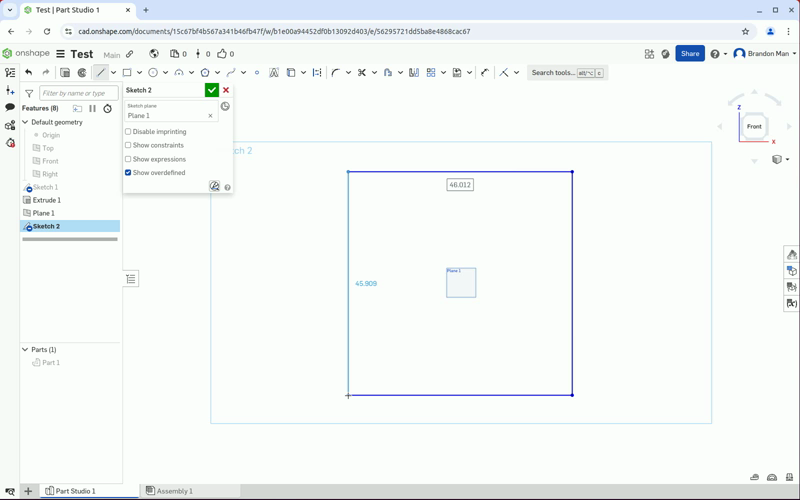
key_up(shift)
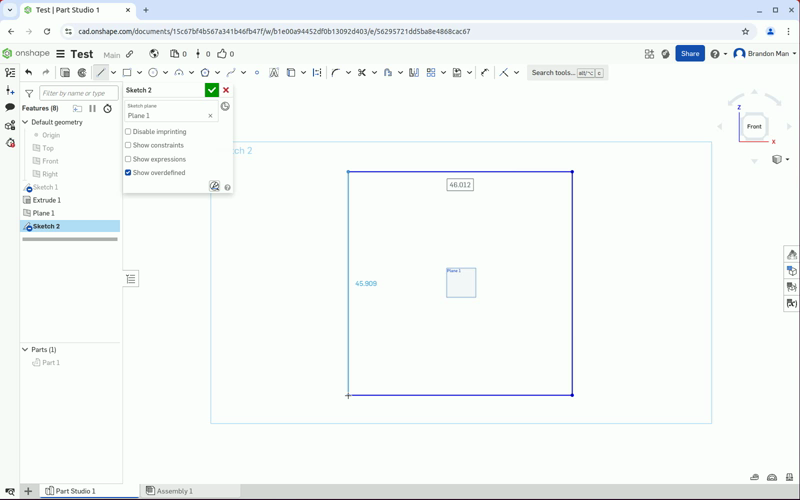
click(348, 395)
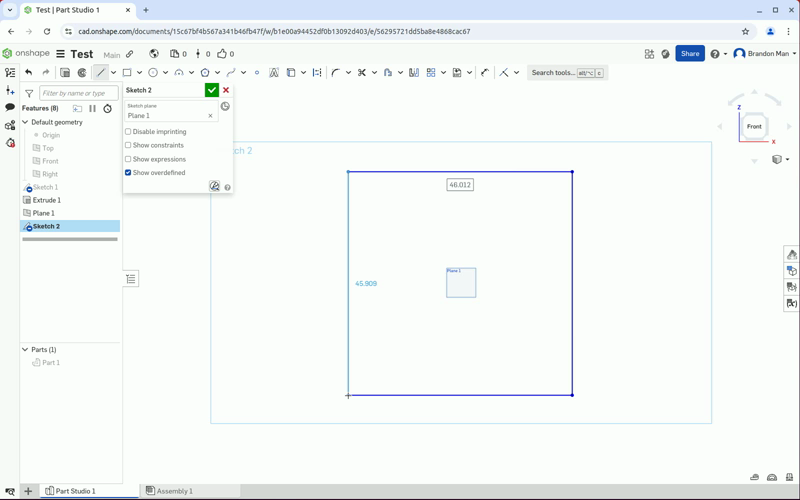
key(esc)
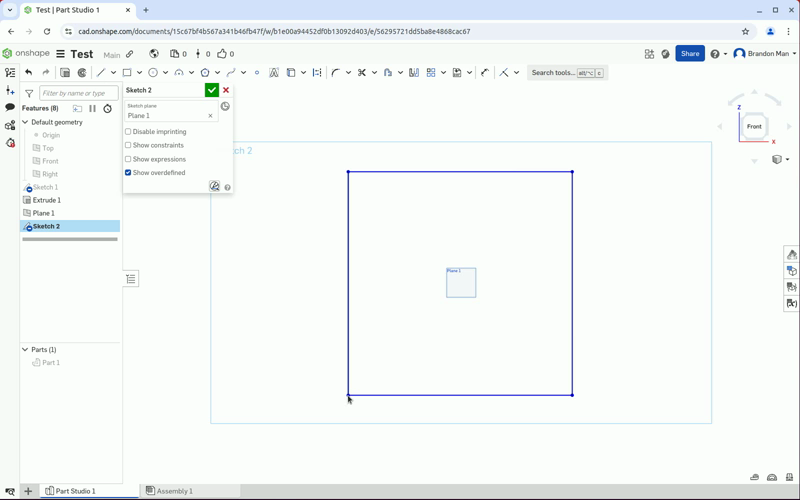
key(l)
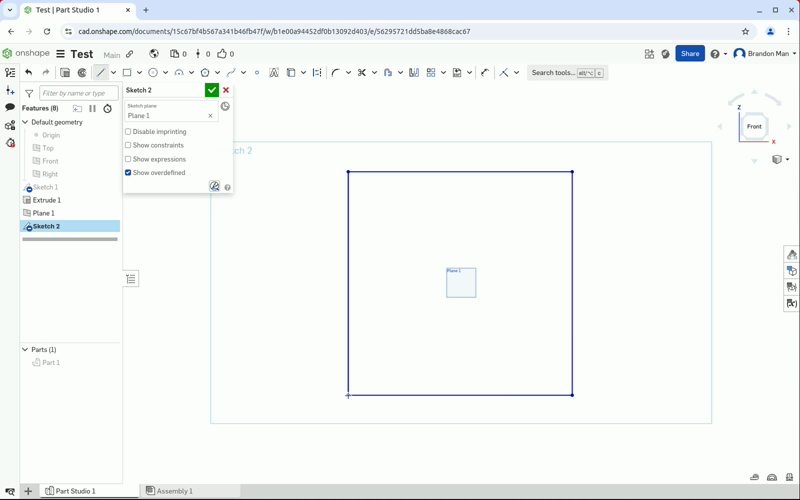
key_down(shift)
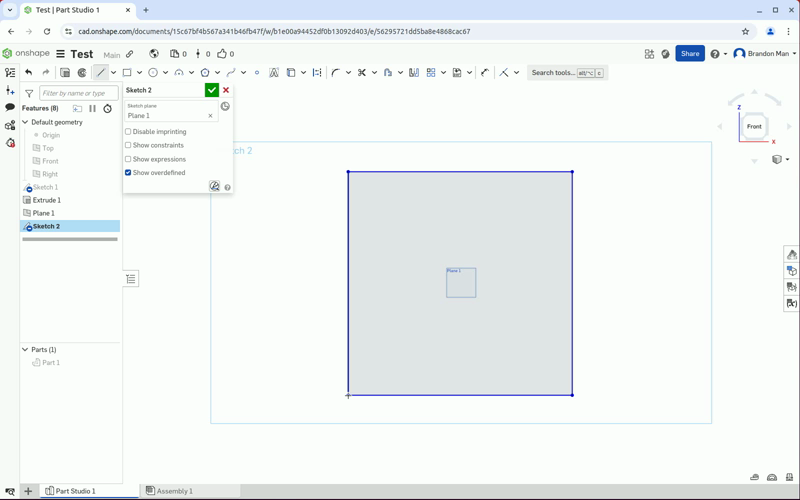
mouse_move(348, 395)
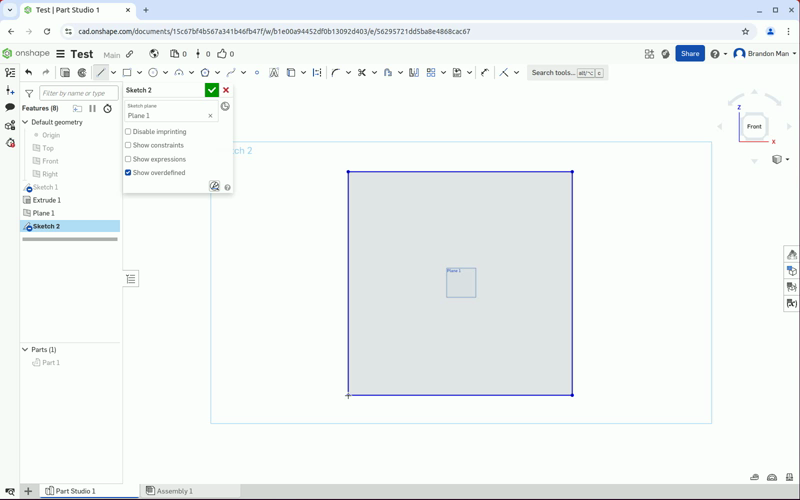
click(348, 395)
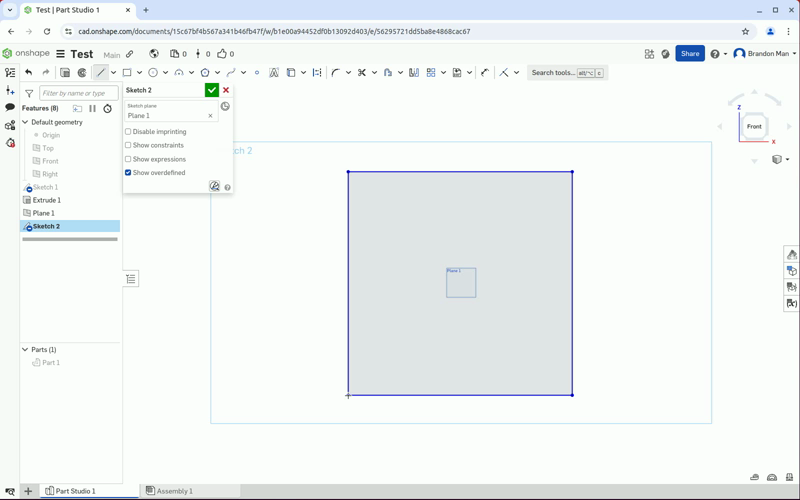
key_up(shift)
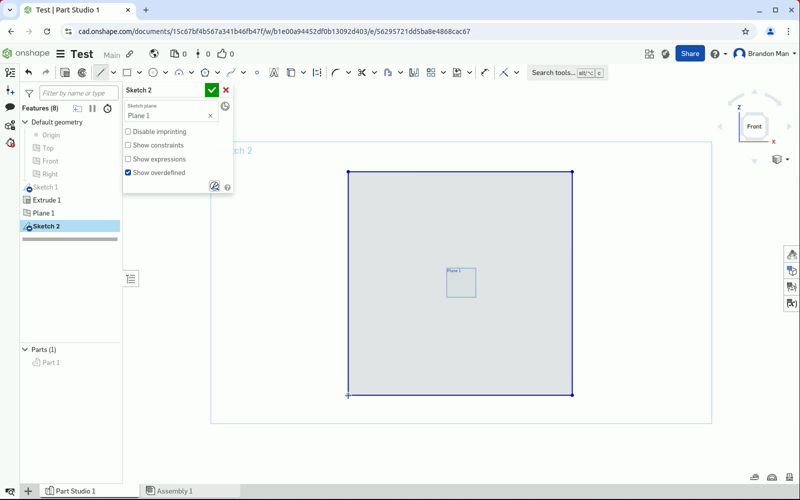
key_down(shift)
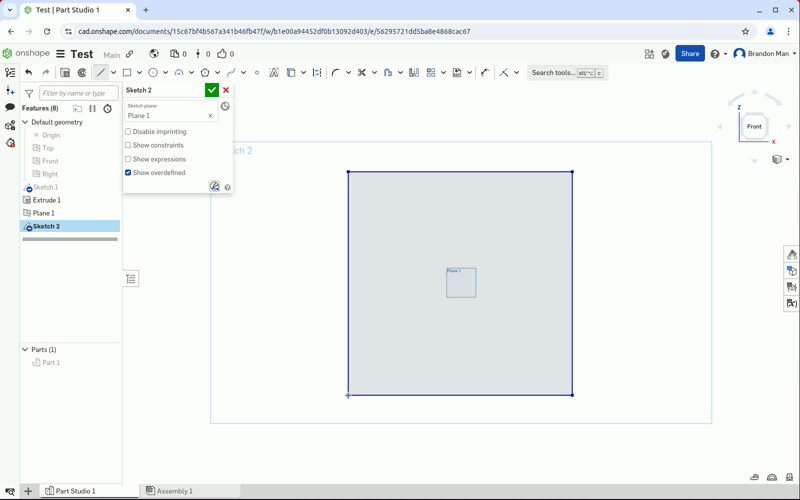
mouse_move(569, 395)
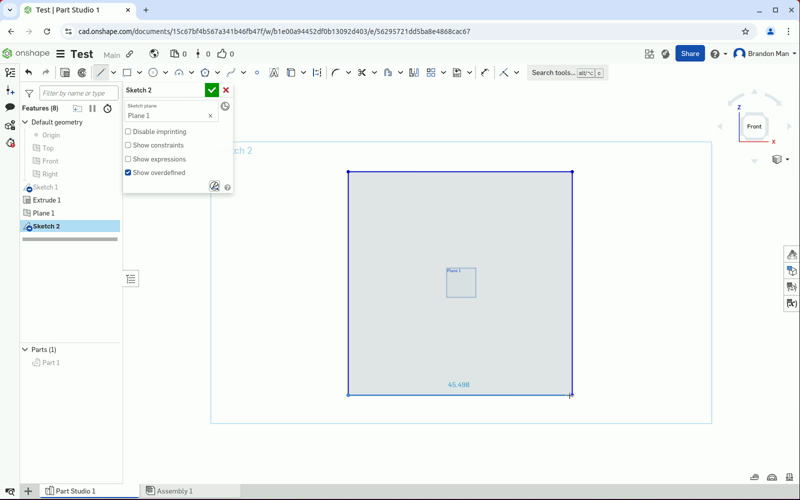
scroll(6)
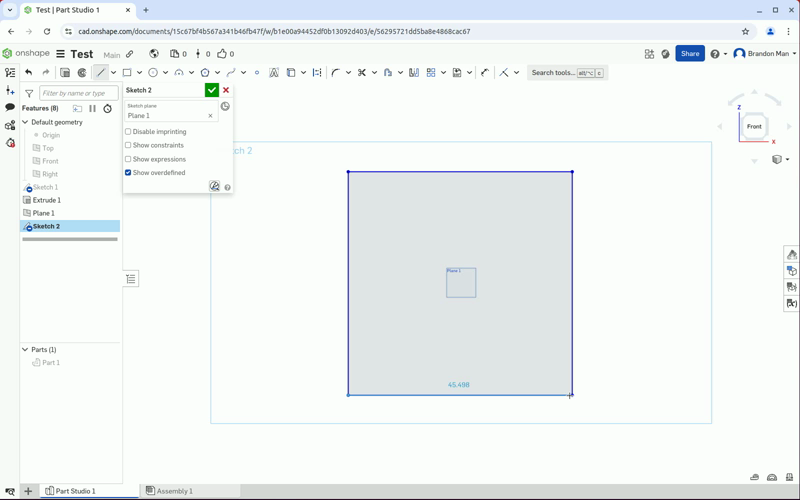
scroll(6)
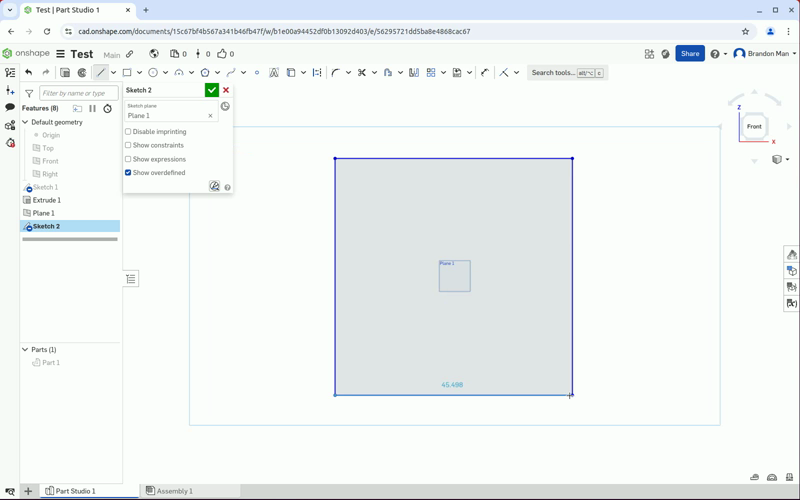
scroll(6)
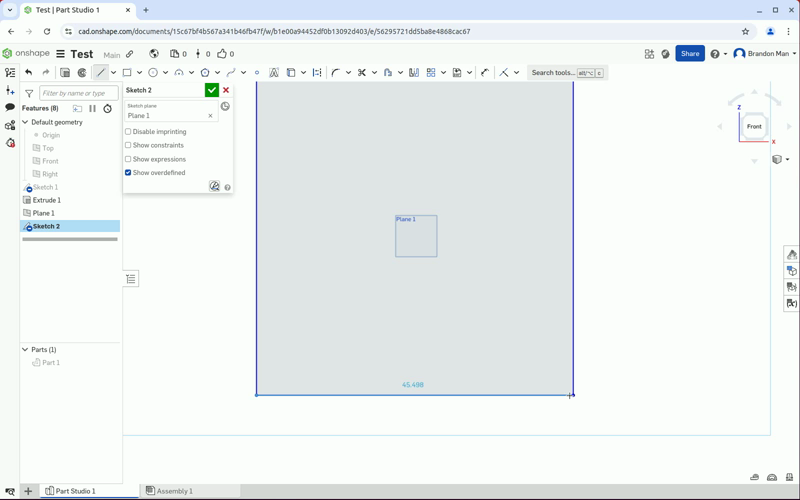
scroll(6)
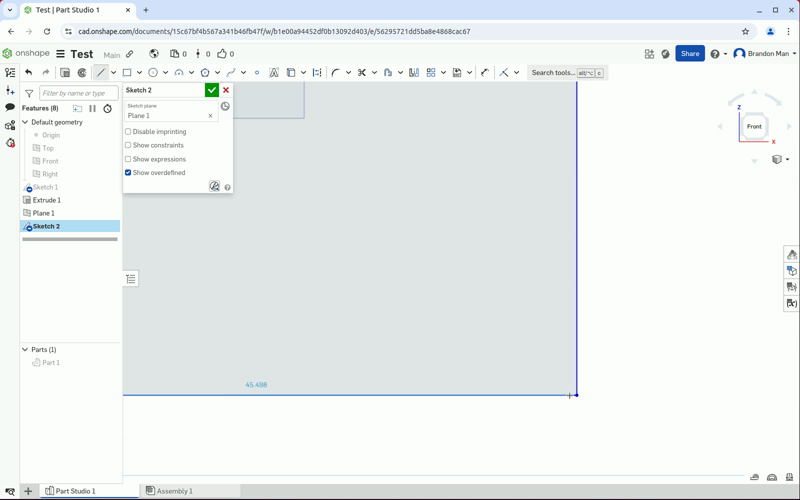
scroll(6)
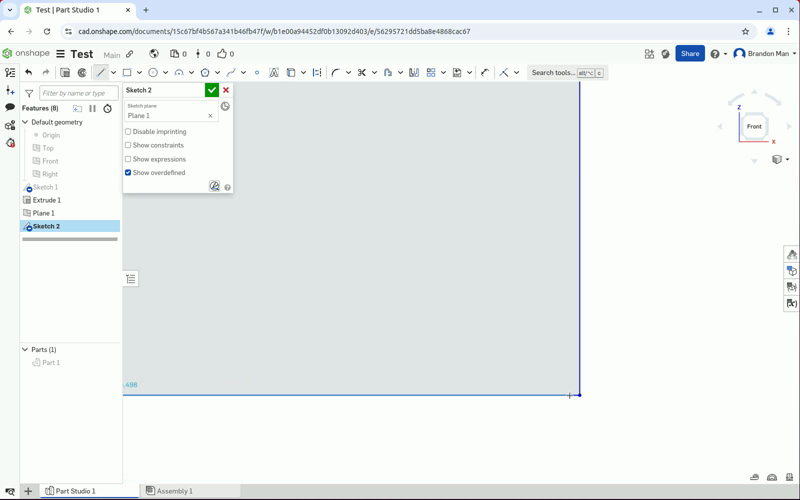
scroll(6)
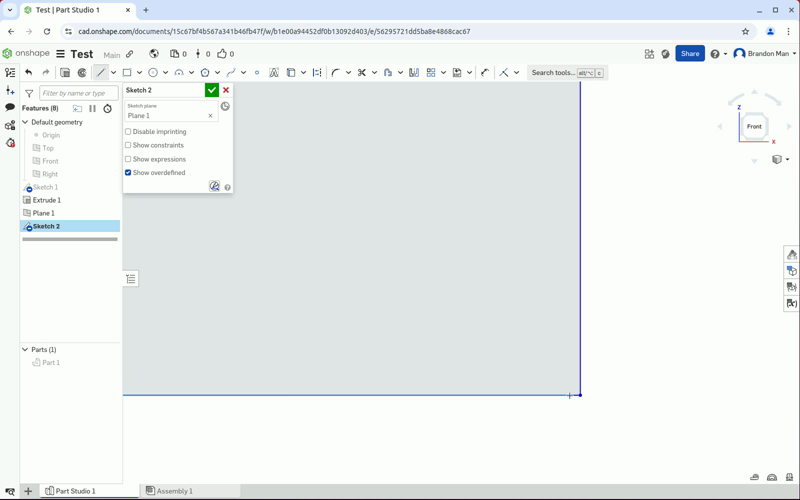
scroll(6)
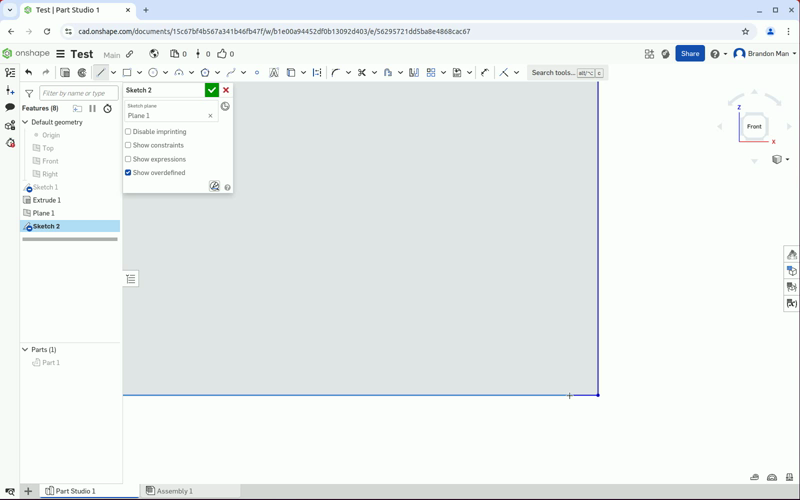
click(569, 395)
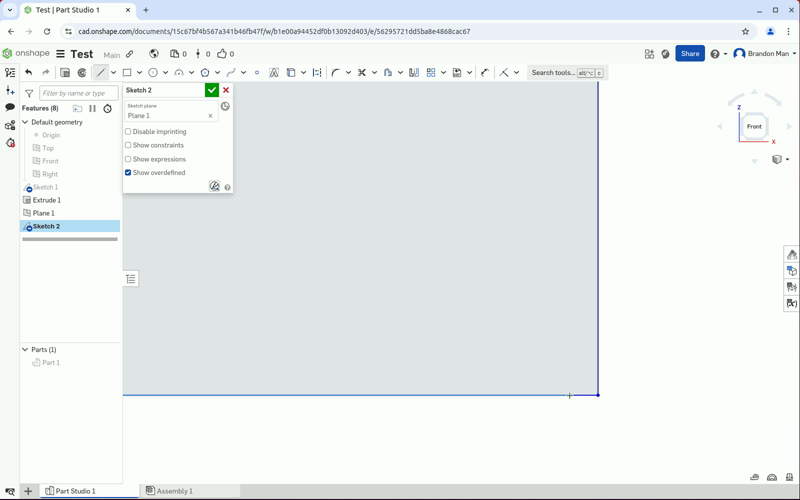
scroll(-6)
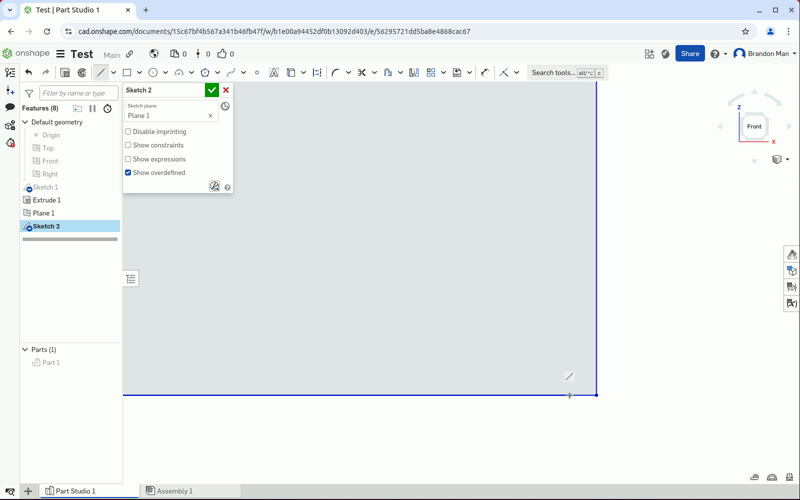
scroll(-6)
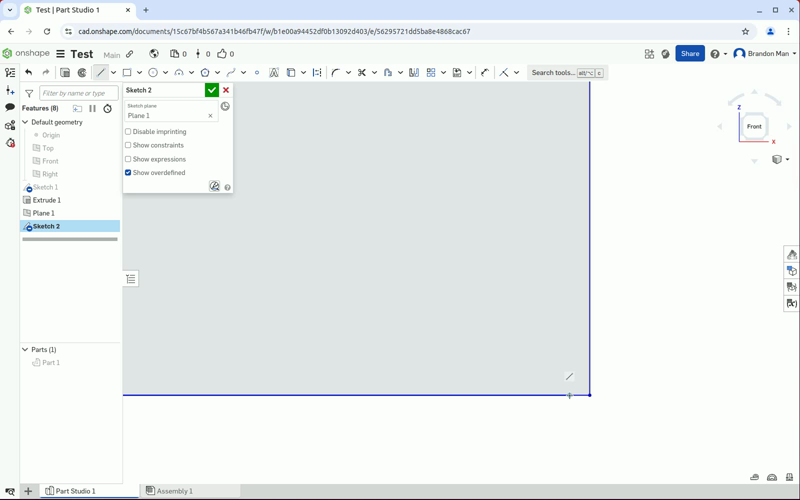
scroll(-6)
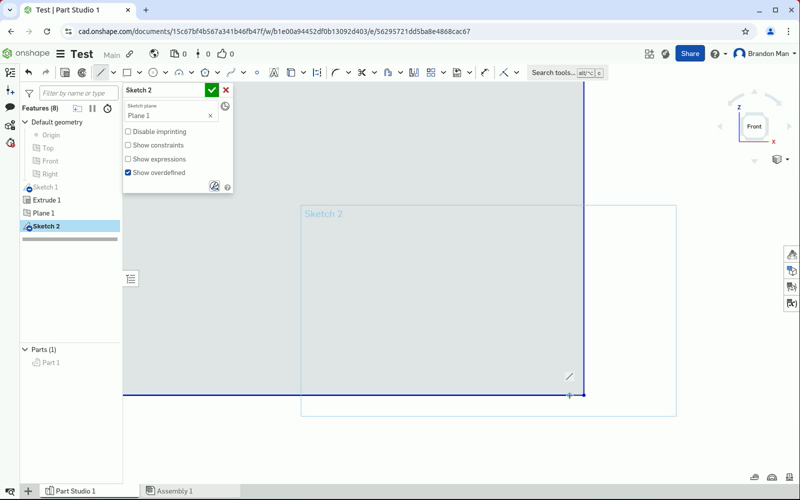
scroll(-6)
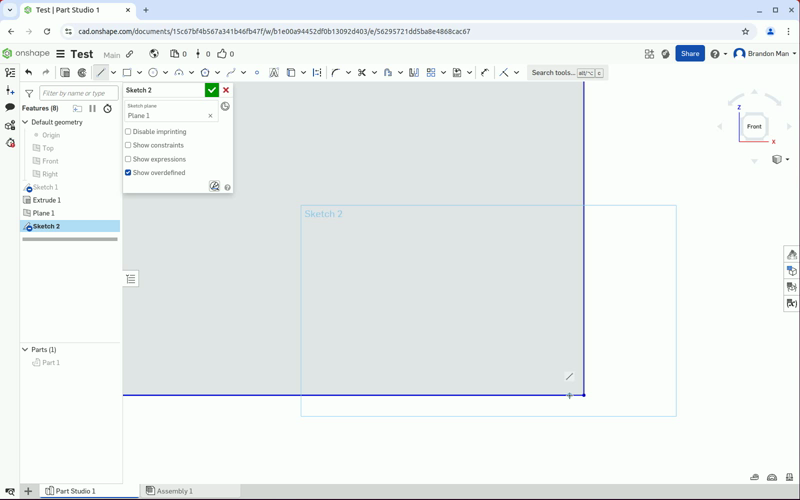
scroll(-6)
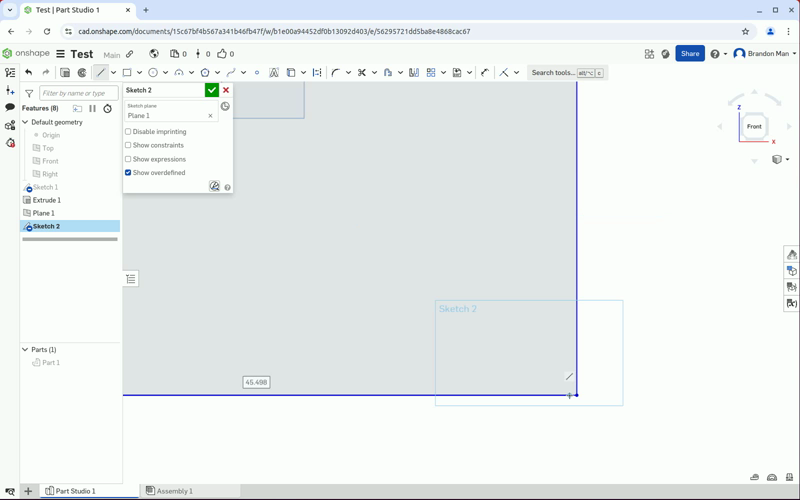
scroll(-6)
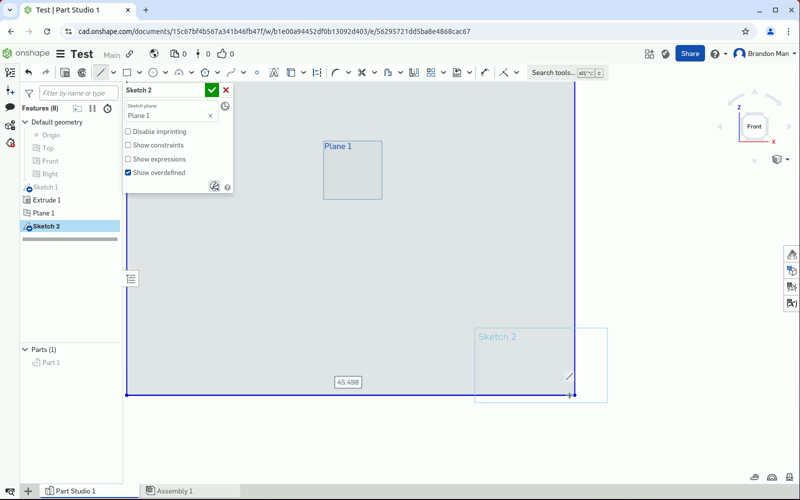
scroll(-6)
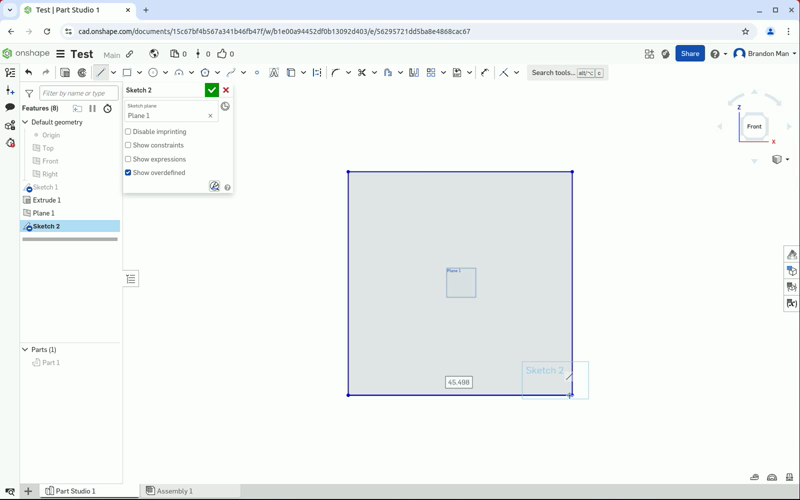
key_up(shift)
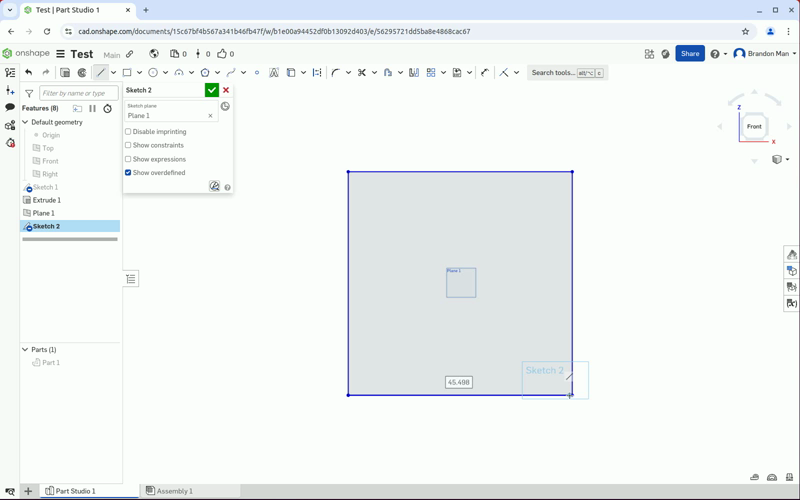
key_down(shift)
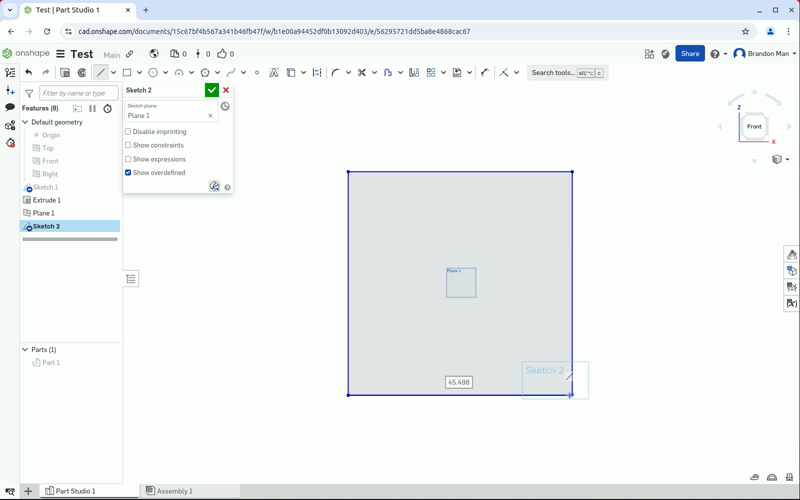
mouse_move(569, 171)
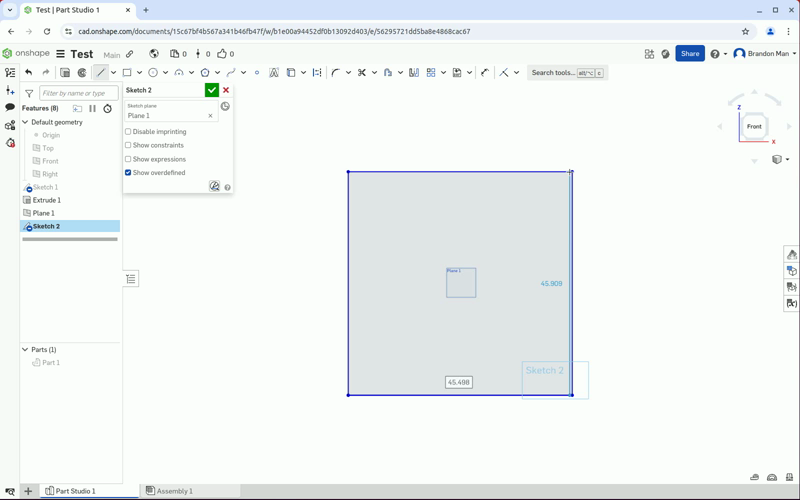
scroll(6)
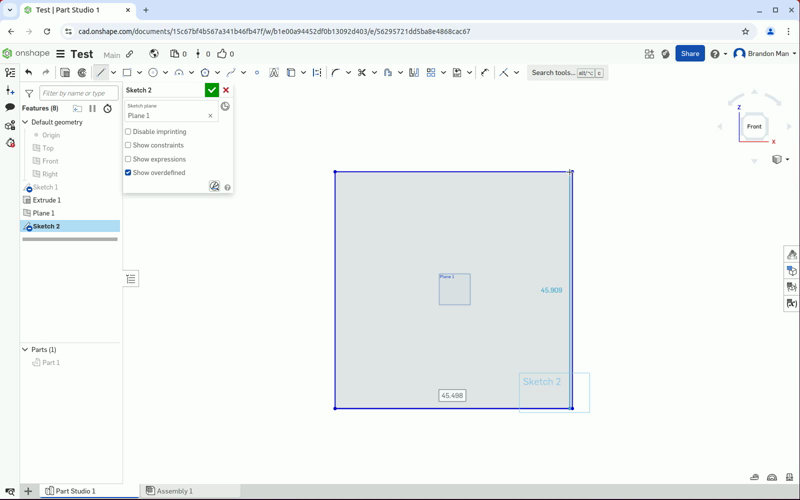
scroll(6)
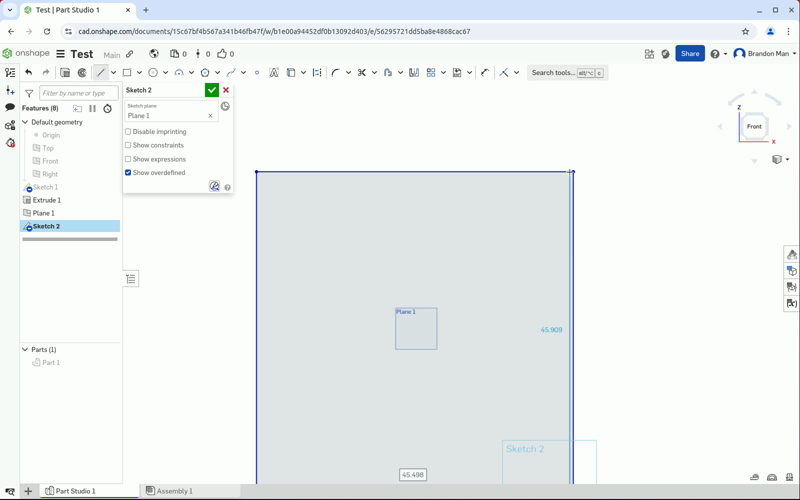
scroll(6)
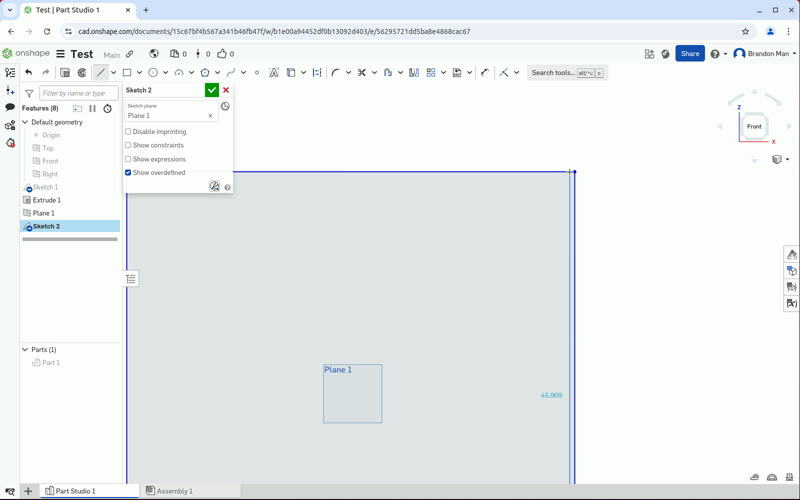
scroll(6)
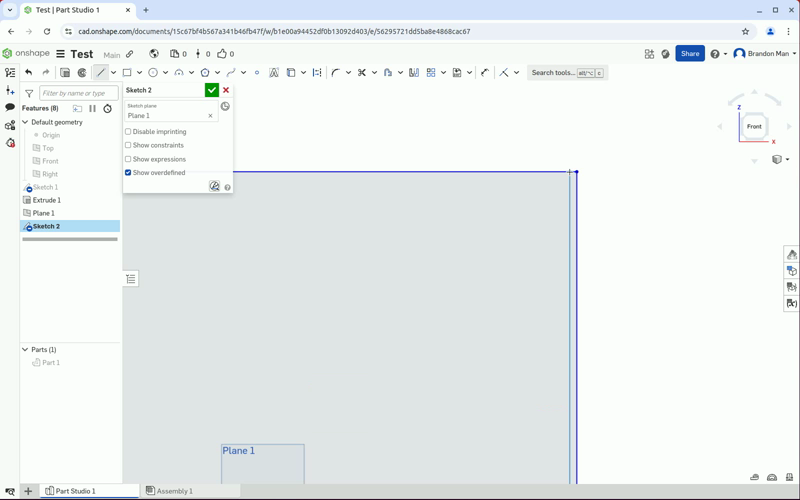
scroll(6)
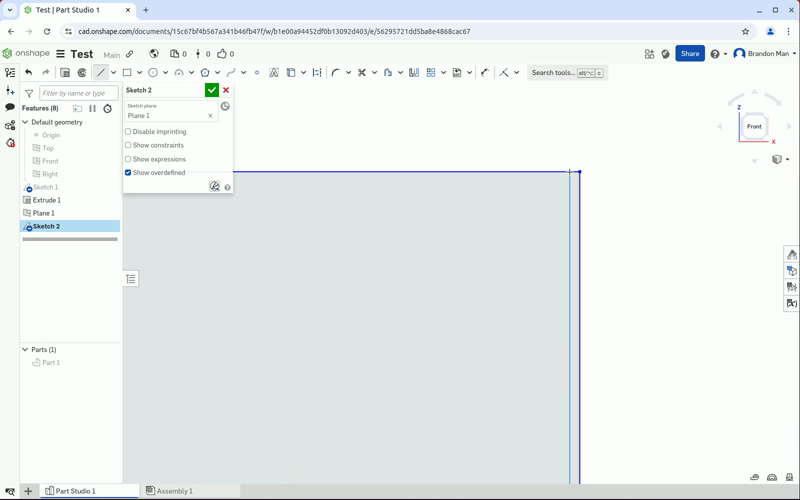
scroll(6)
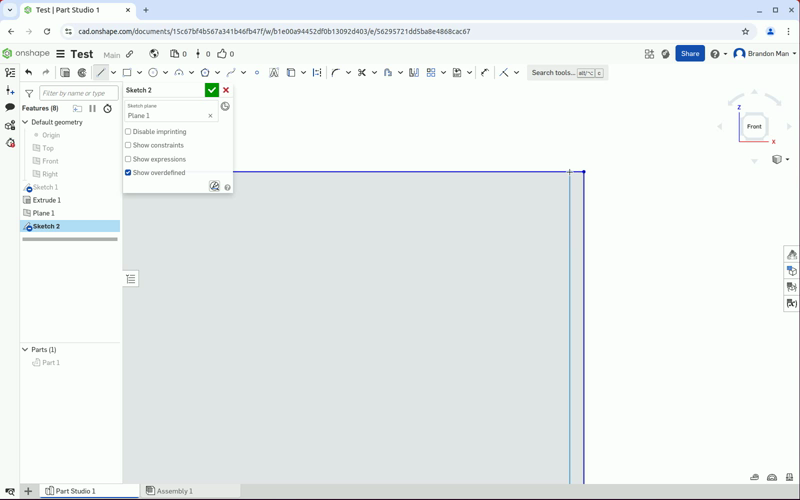
scroll(6)
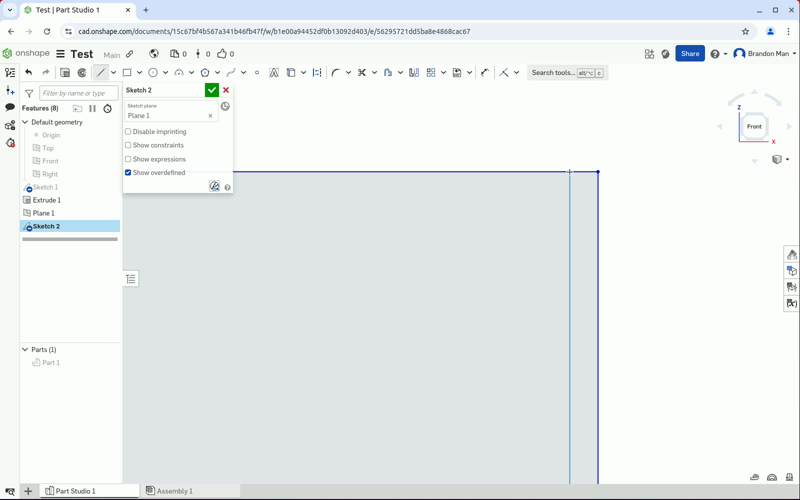
click(569, 171)
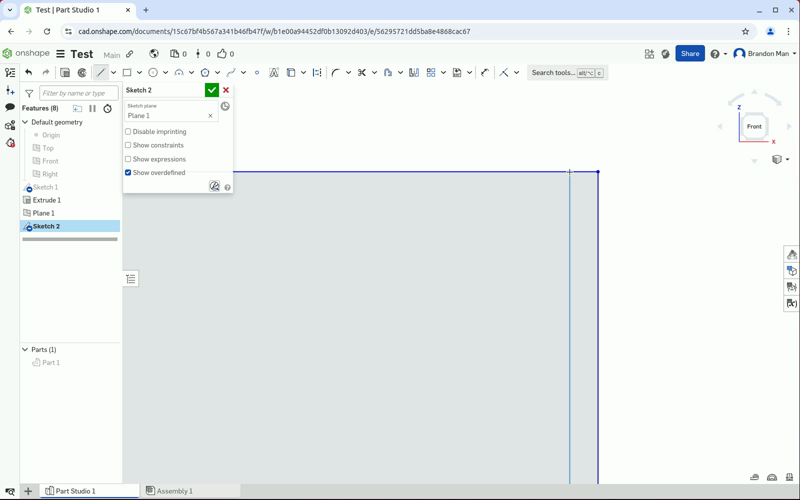
scroll(-6)
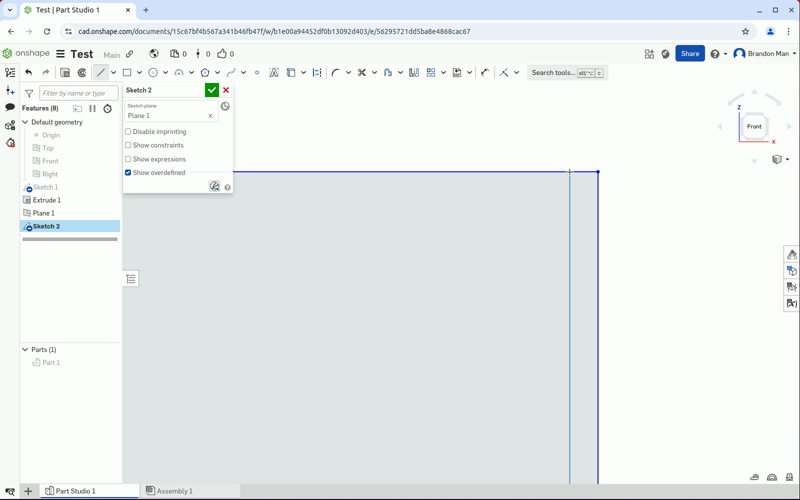
scroll(-6)
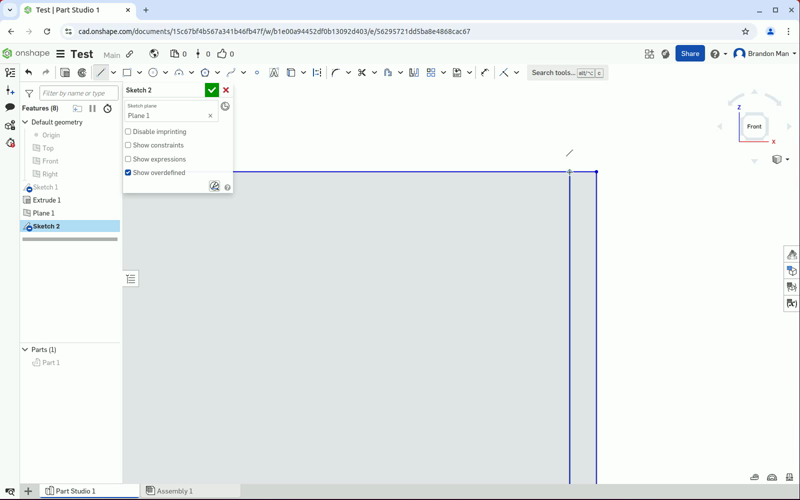
scroll(-6)
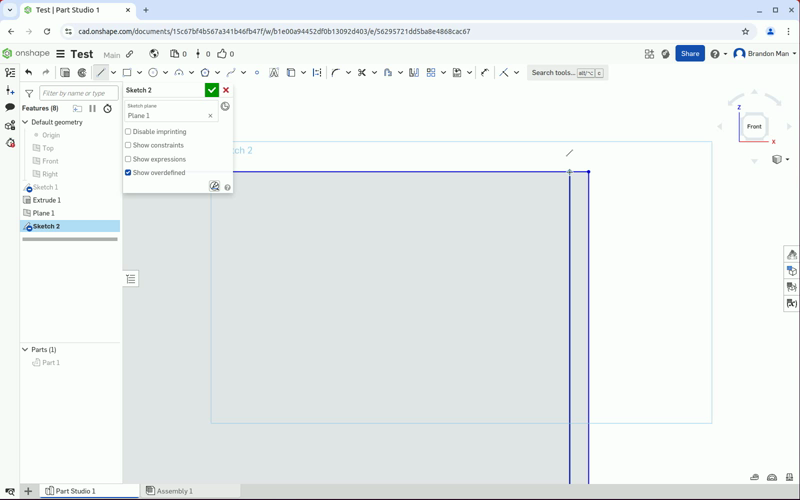
scroll(-6)
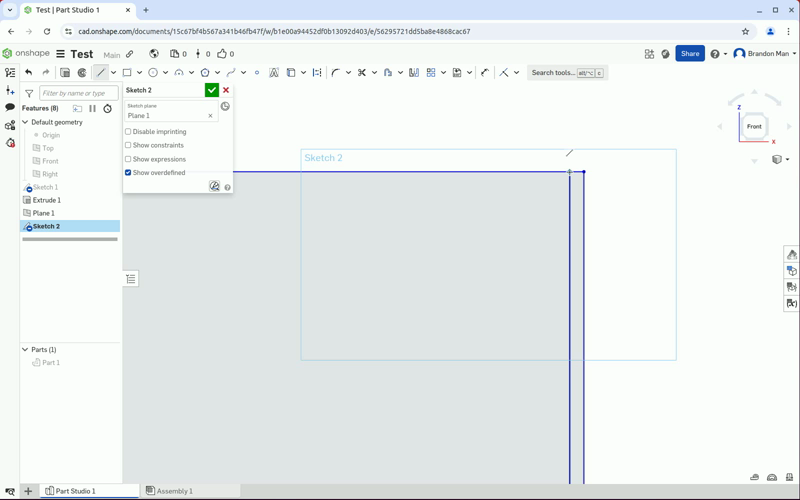
scroll(-6)
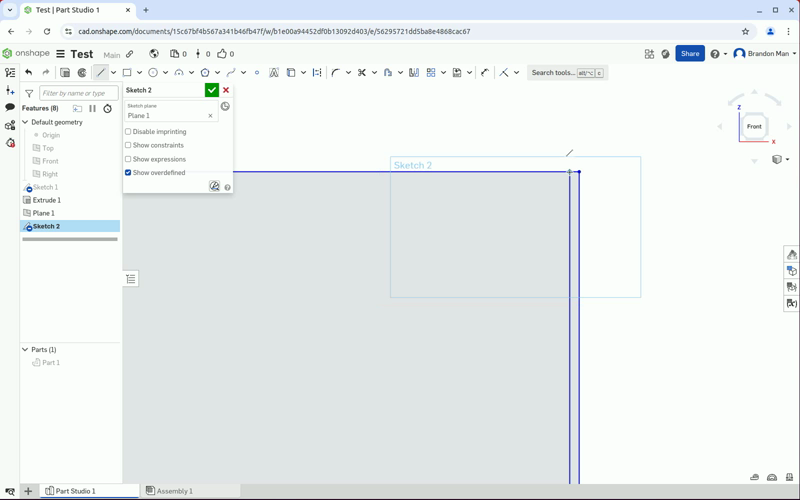
scroll(-6)
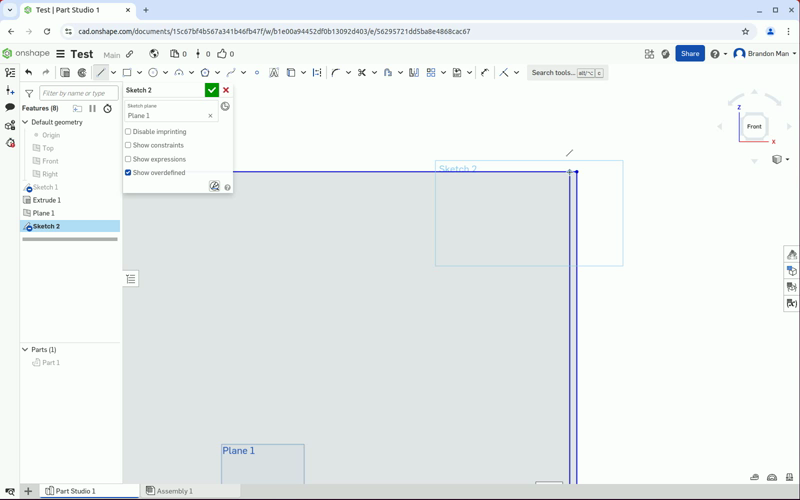
scroll(-6)
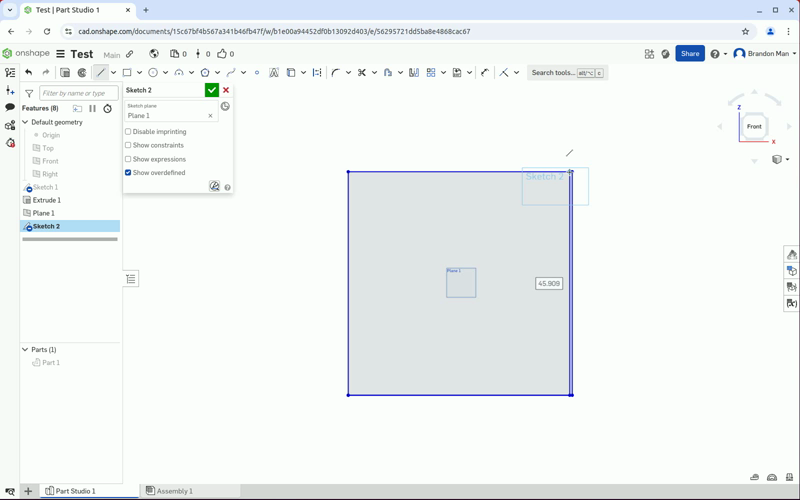
key_up(shift)
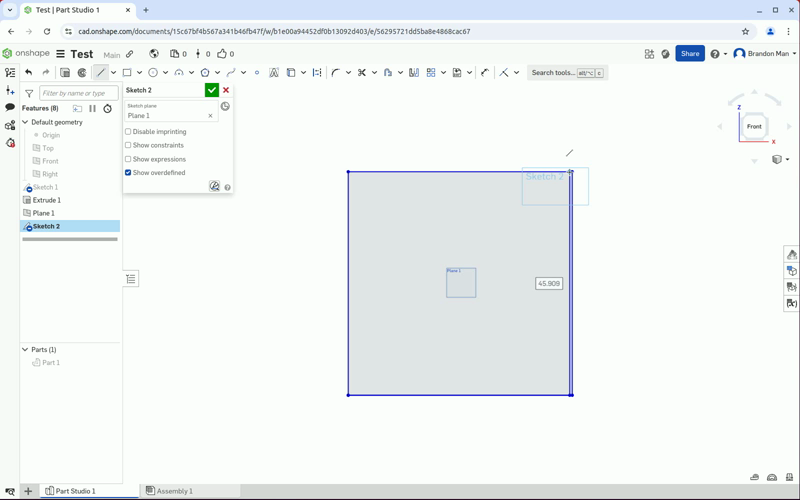
key_down(shift)
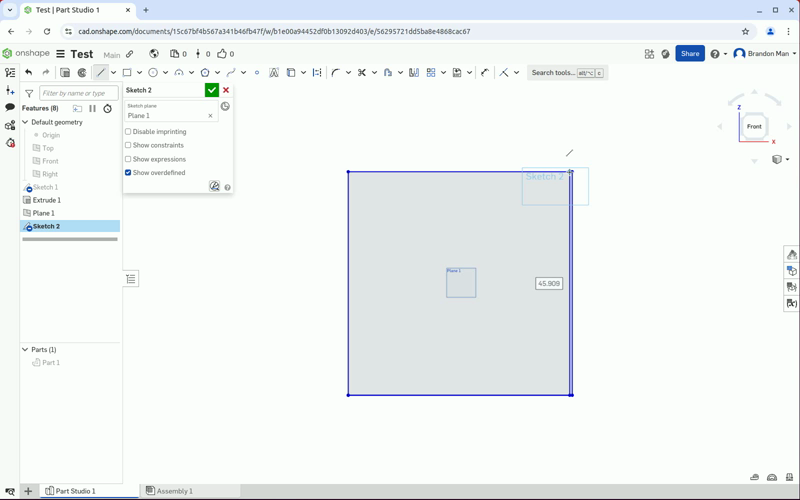
mouse_move(348, 171)
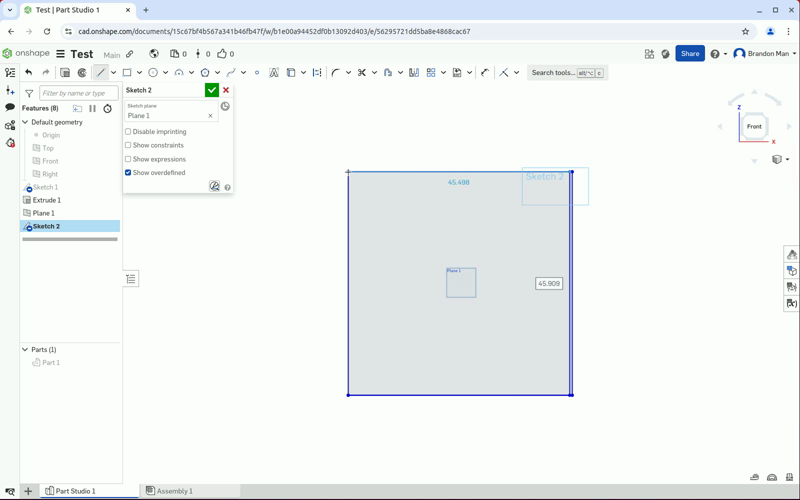
click(348, 171)
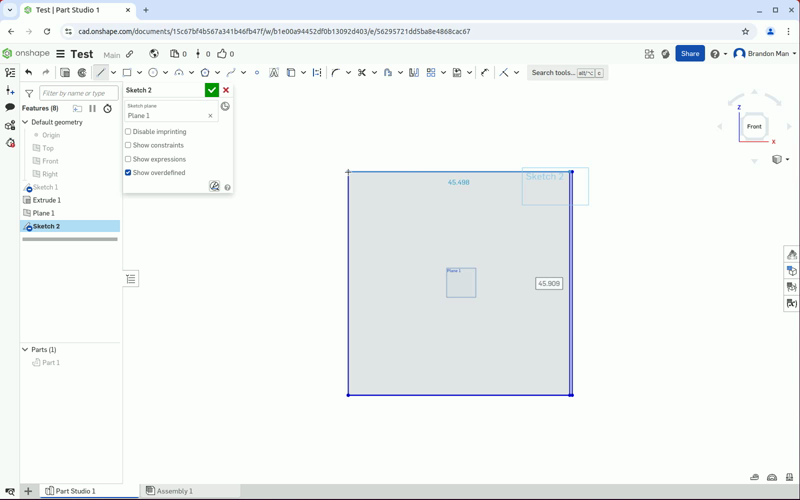
key_up(shift)
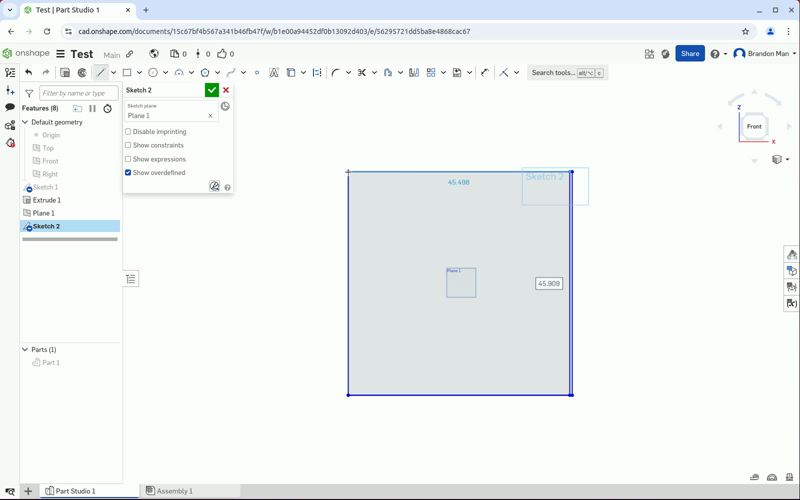
key_down(shift)
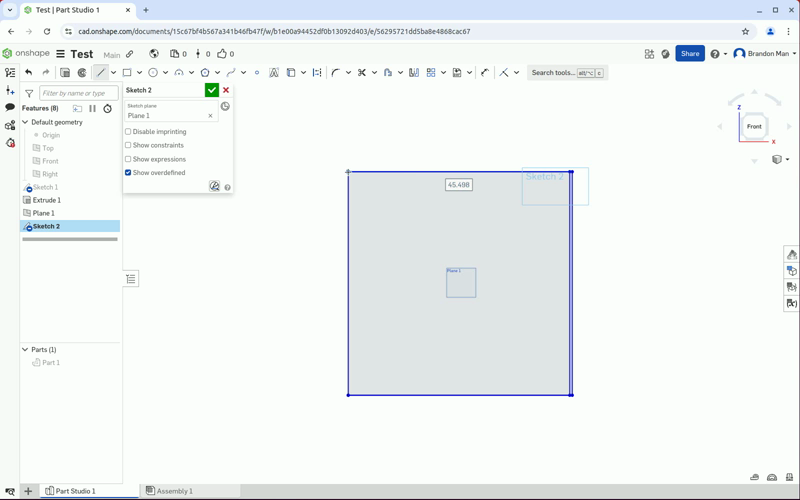
mouse_move(348, 395)
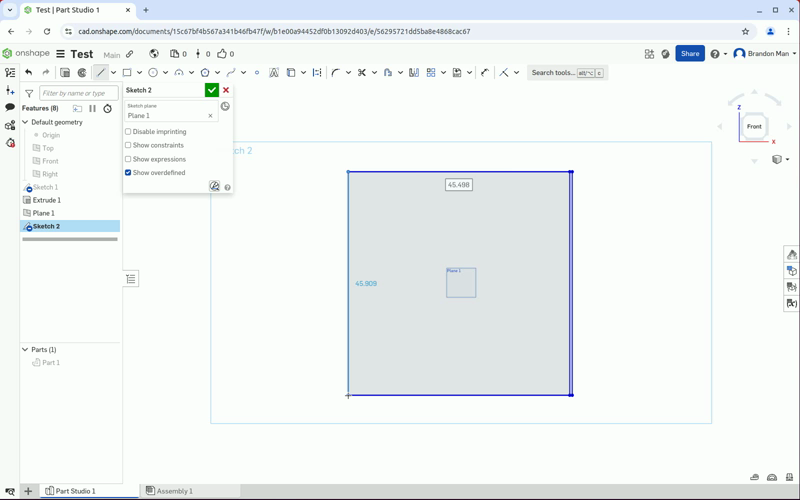
key_up(shift)
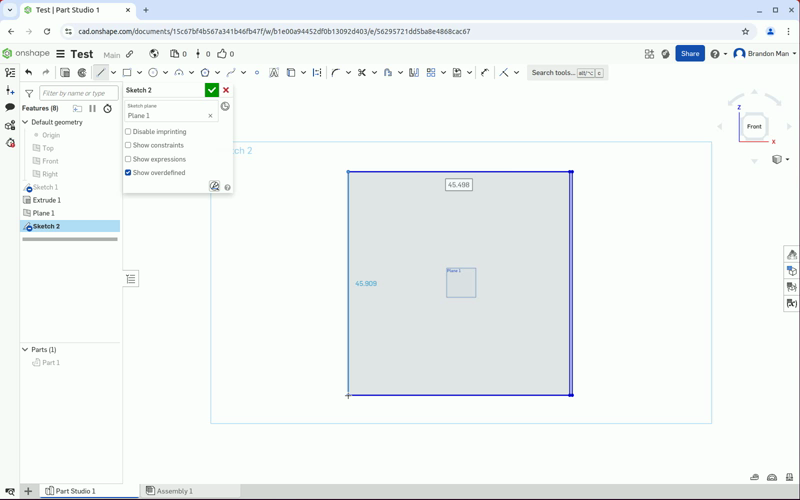
click(348, 395)
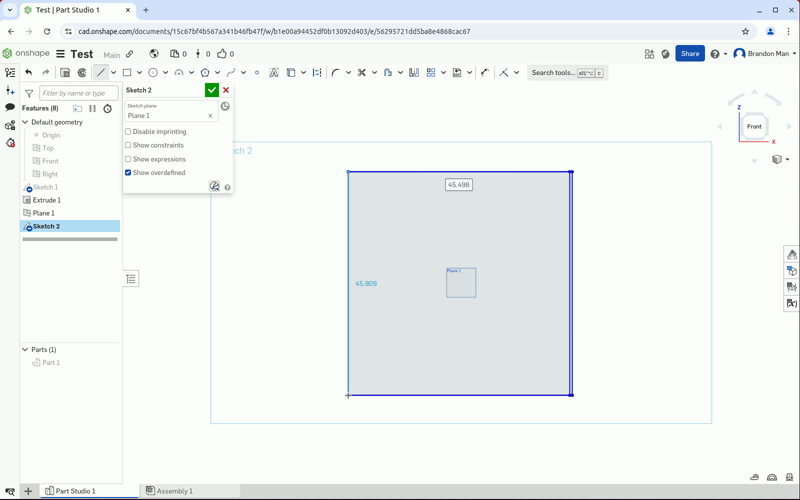
key(esc)
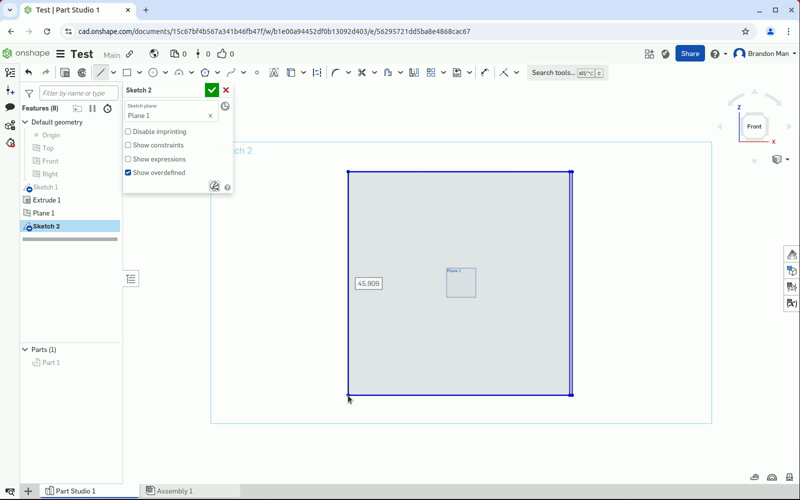
mouse_move(570, 390)
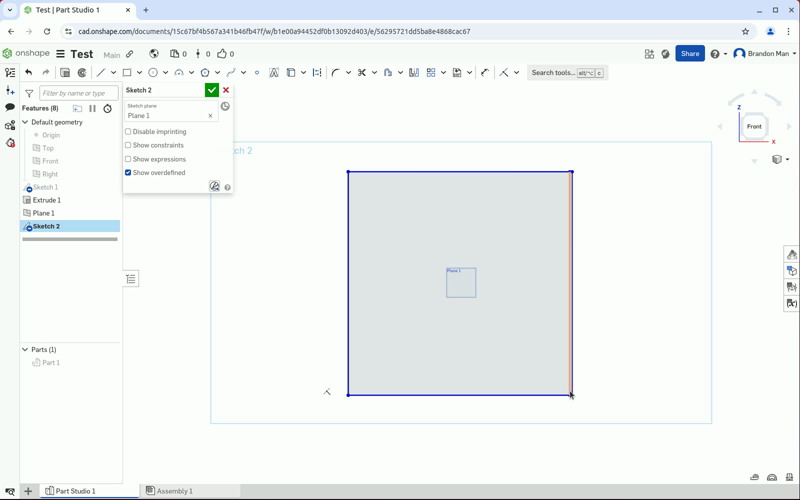
scroll(6)
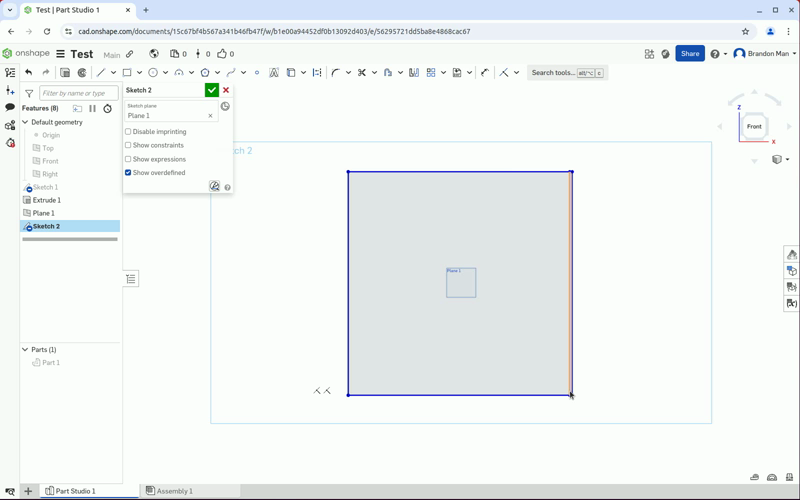
scroll(6)
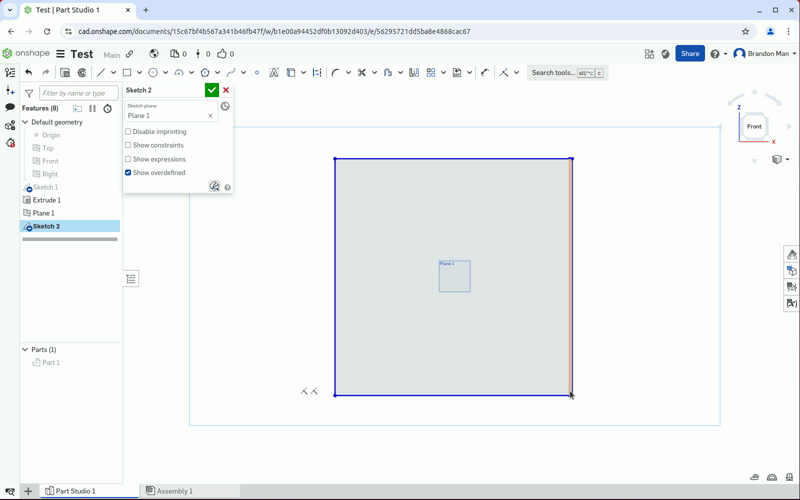
scroll(6)
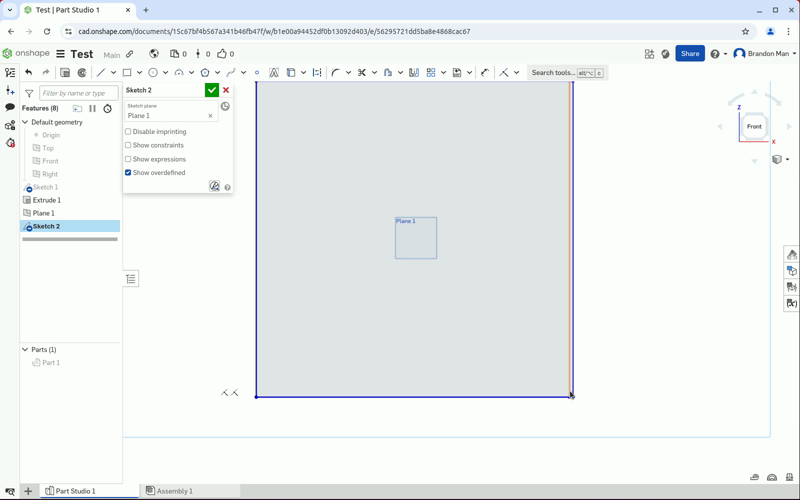
scroll(6)
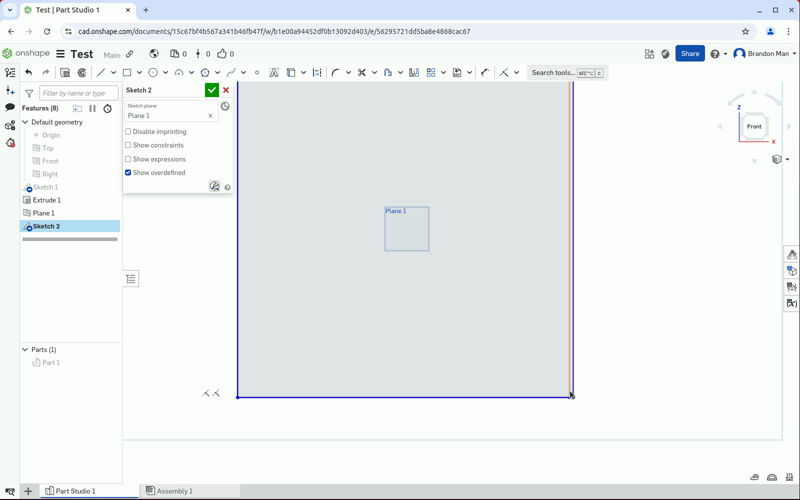
scroll(6)
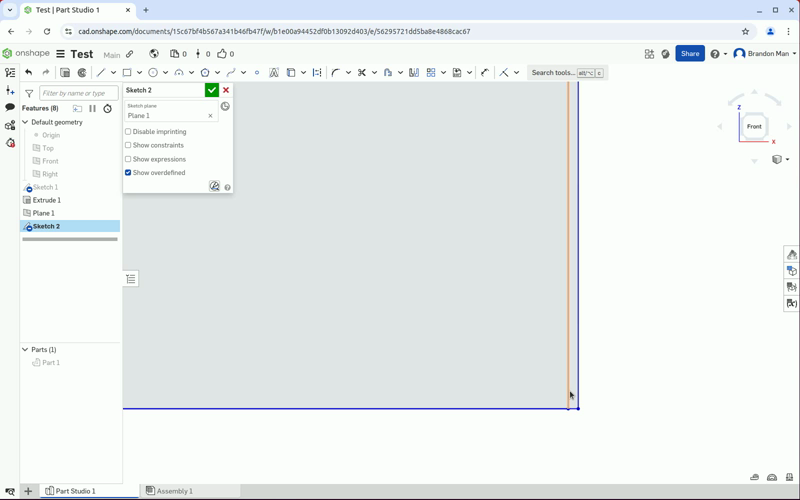
scroll(6)
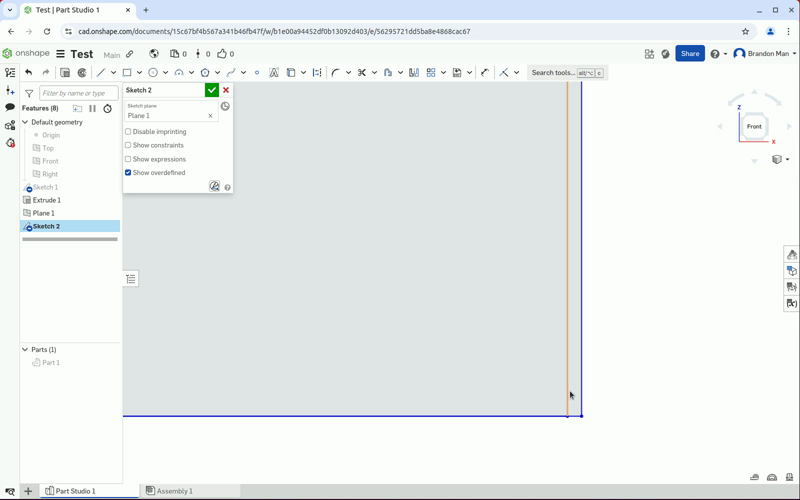
scroll(6)
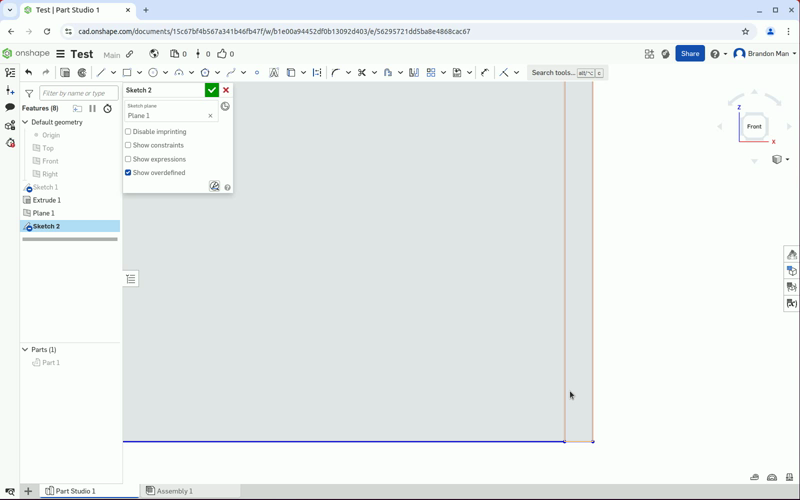
click(570, 390)
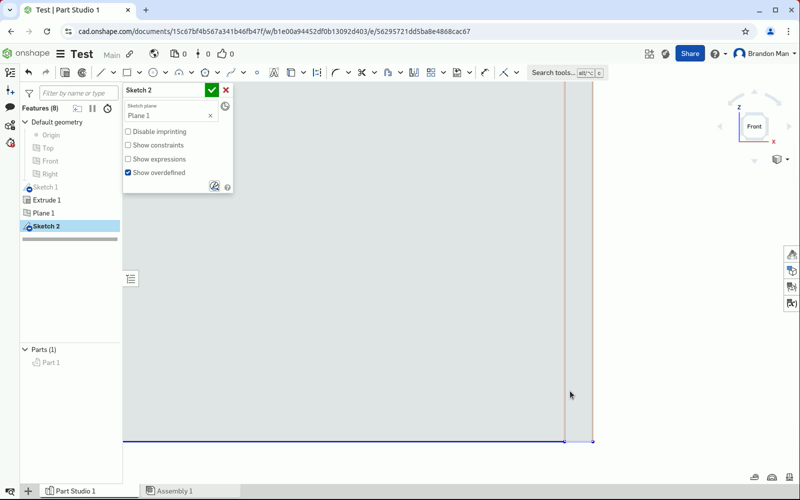
scroll(-6)
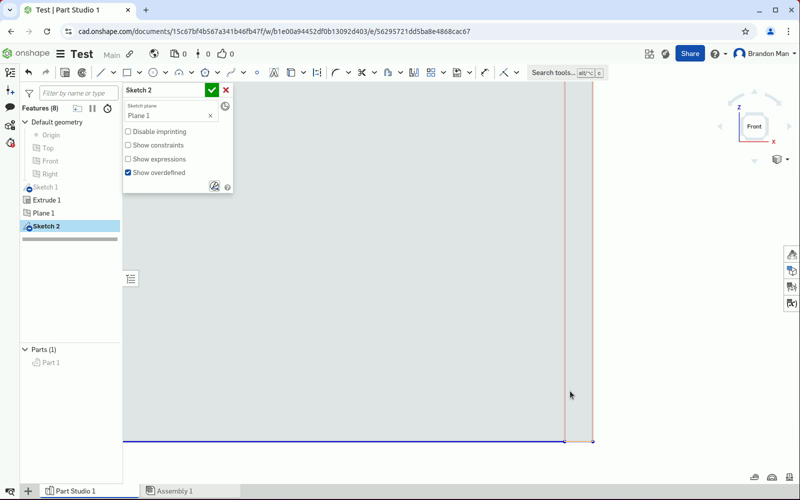
scroll(-6)
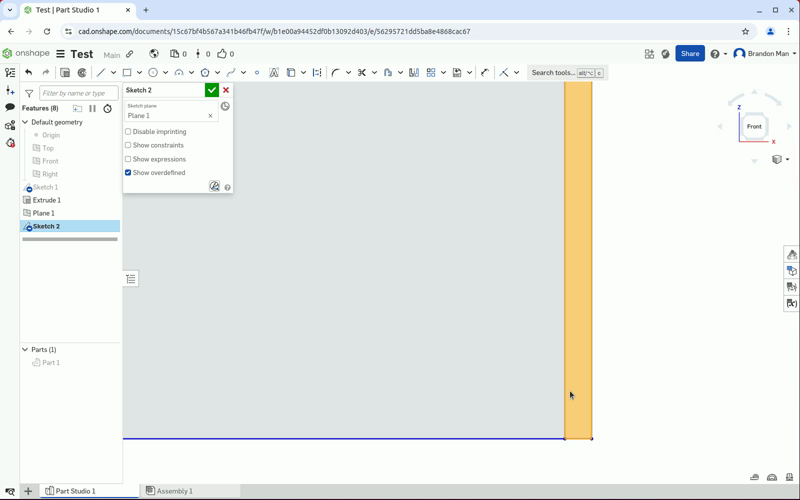
scroll(-6)
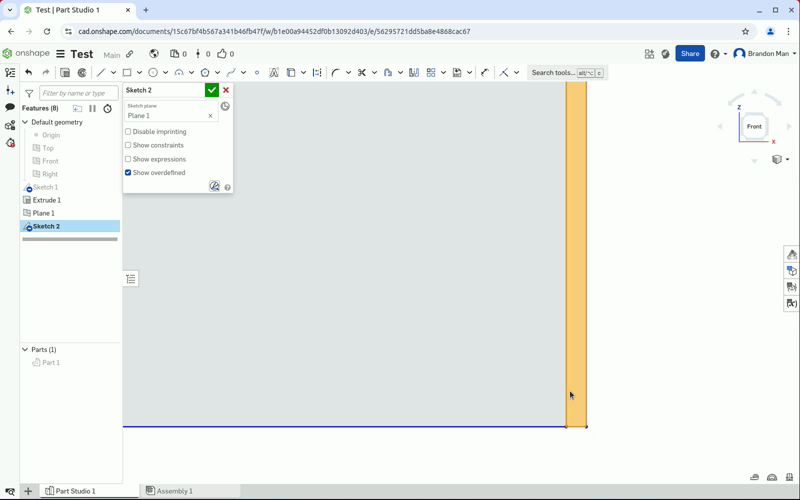
scroll(-6)
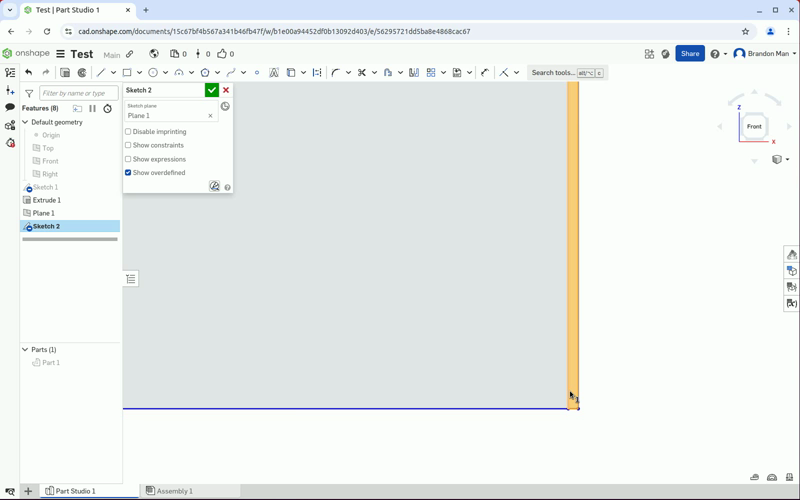
scroll(-6)
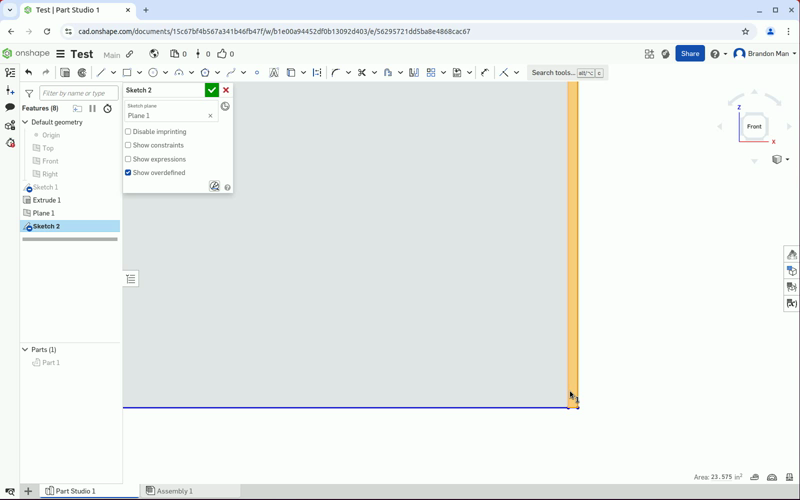
scroll(-6)
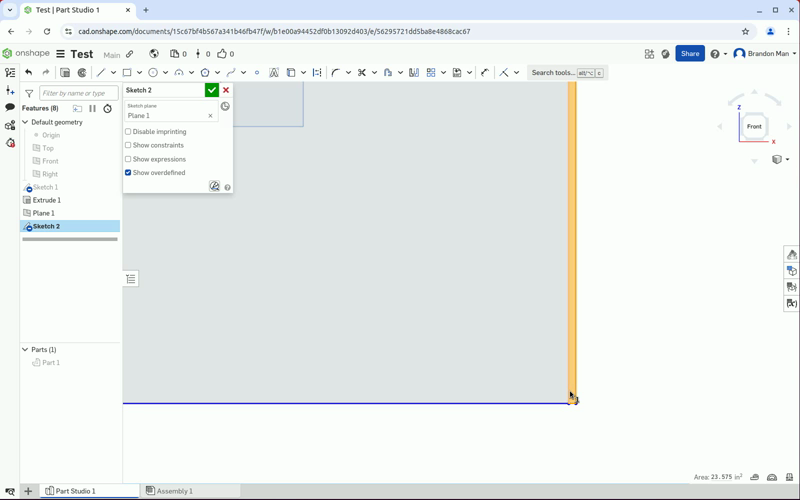
scroll(-6)
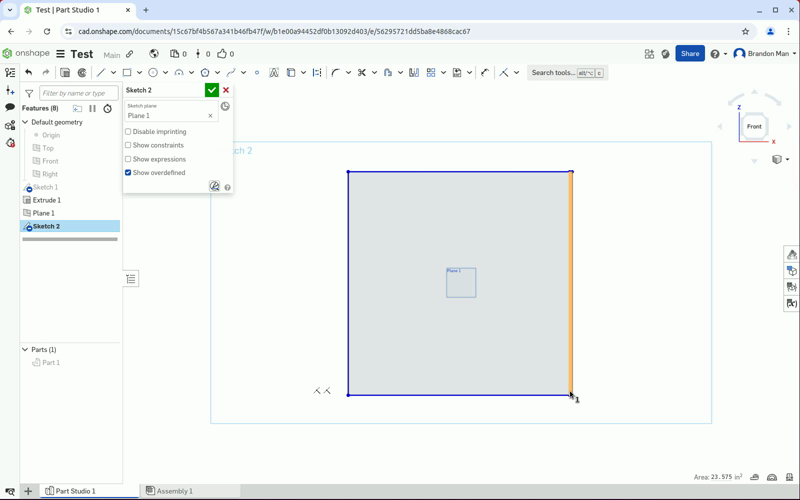
mouse_move(73, 352)
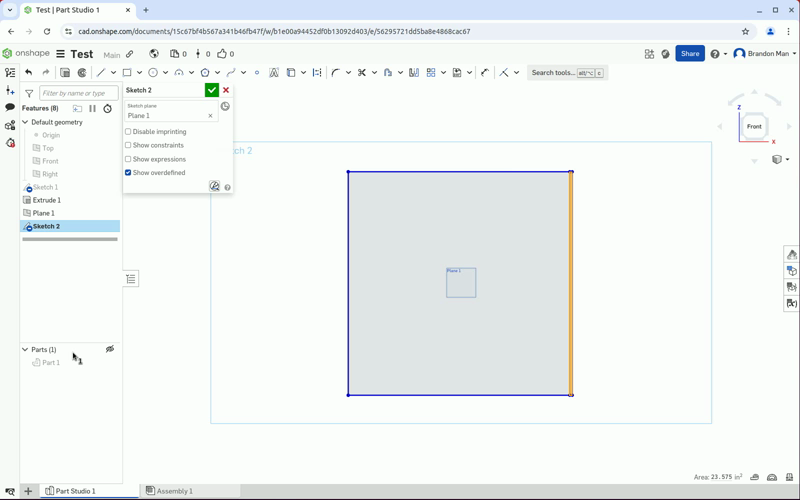
key(shift+y)
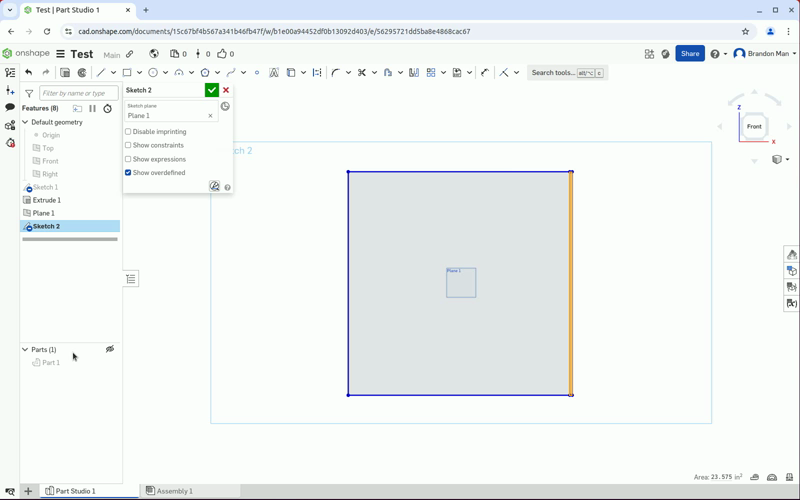
key(shift+e)
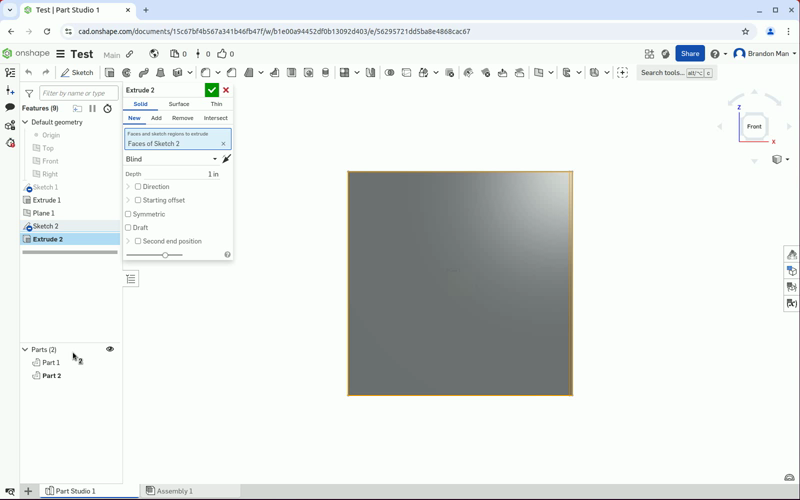
mouse_move(143, 106)
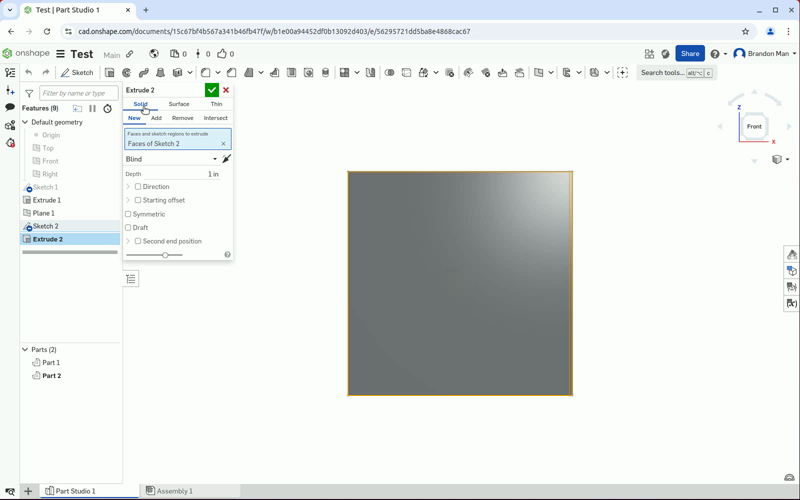
click(143, 106)
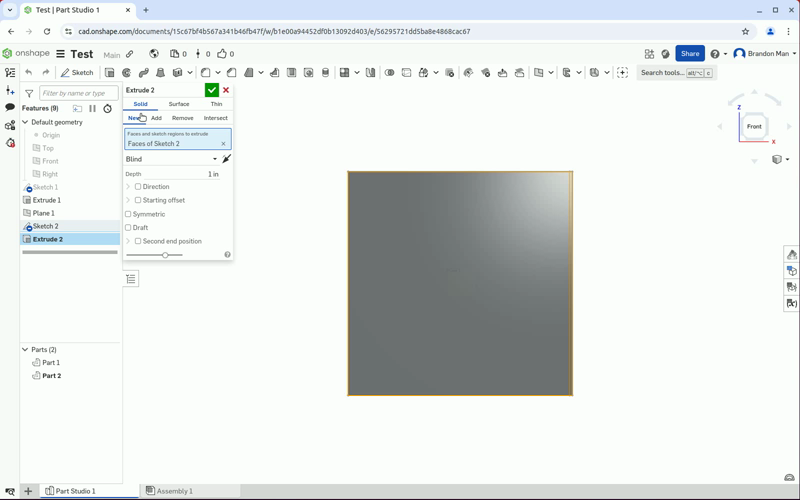
mouse_move(137, 120)
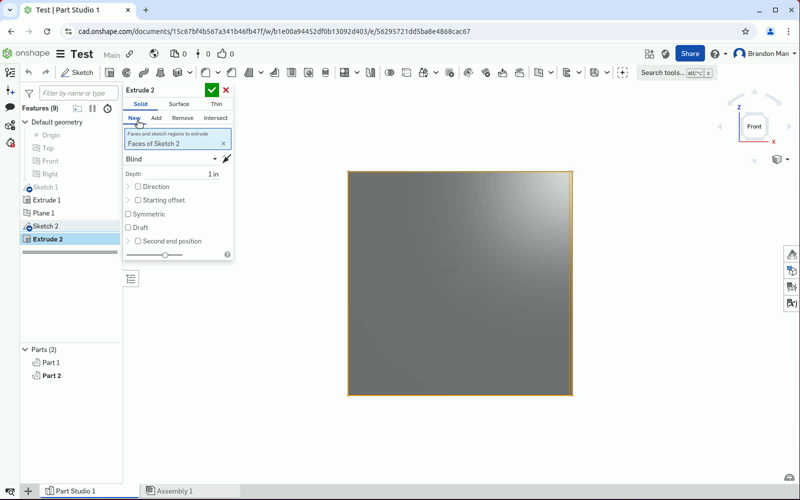
click(137, 120)
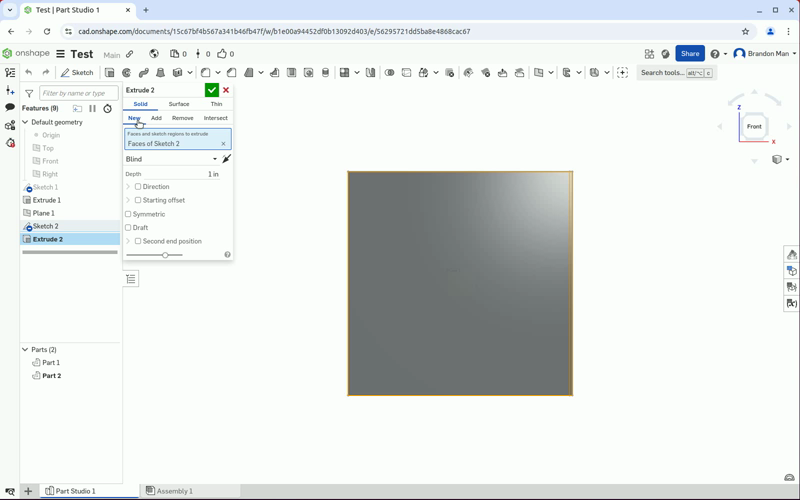
key(tab, 4)
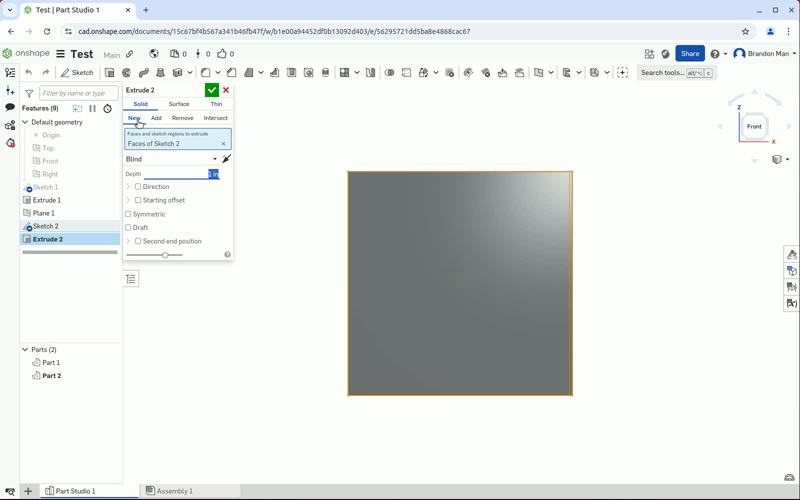
text(1.444)
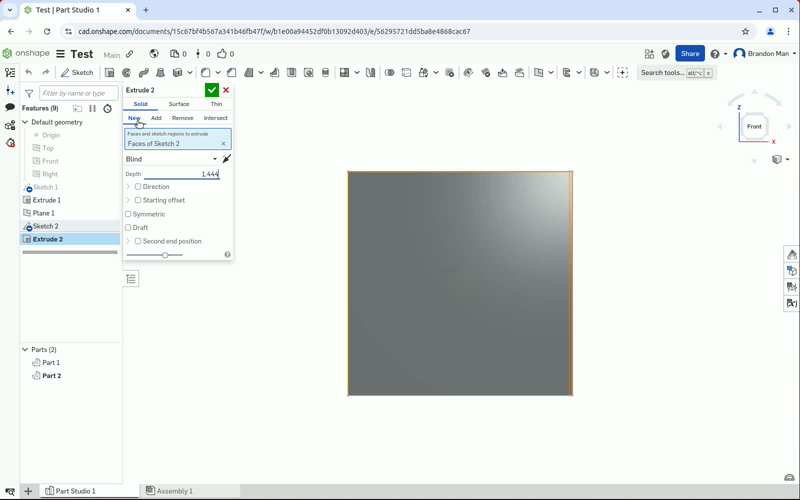
key(enter)
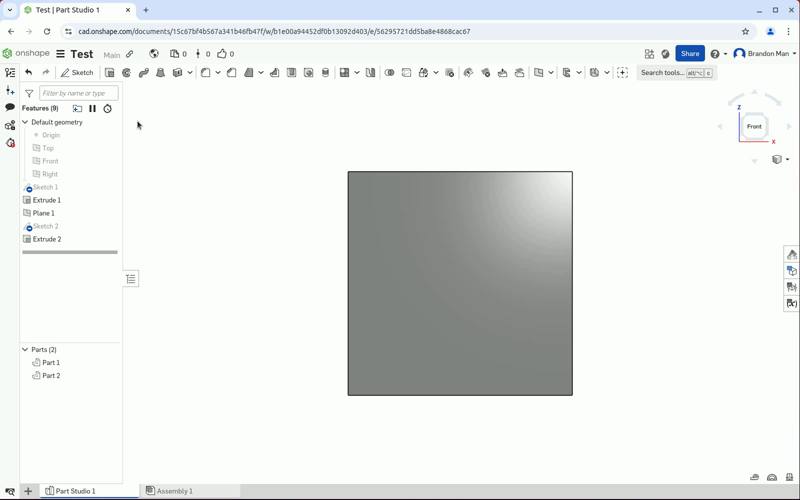
key(shift+h)
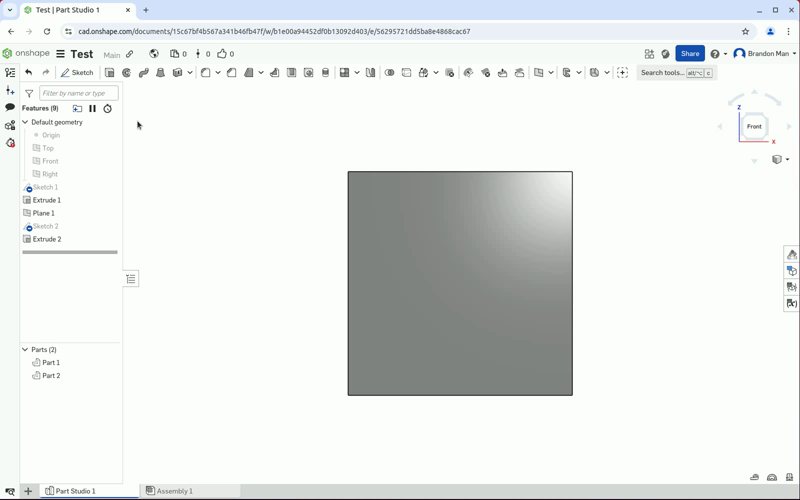
key(shift+h)
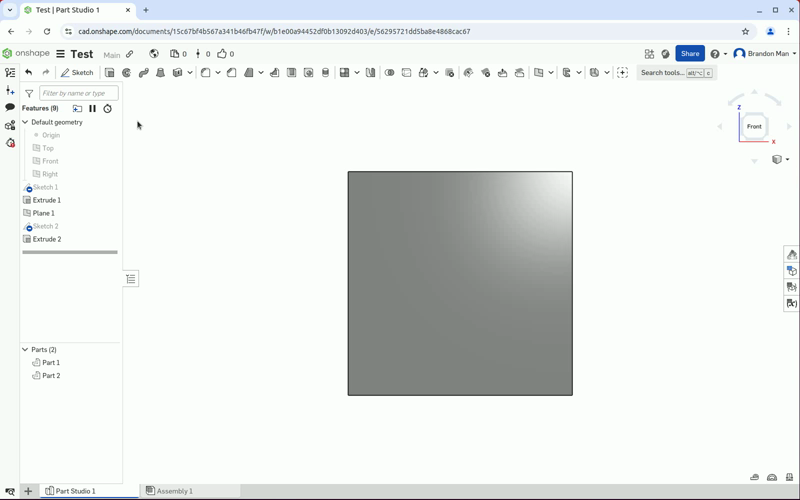
mouse_move(73, 189)
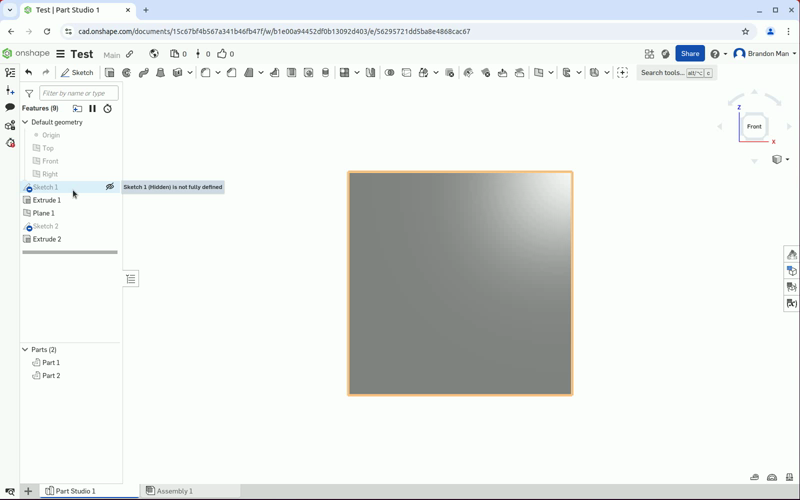
click(73, 189)
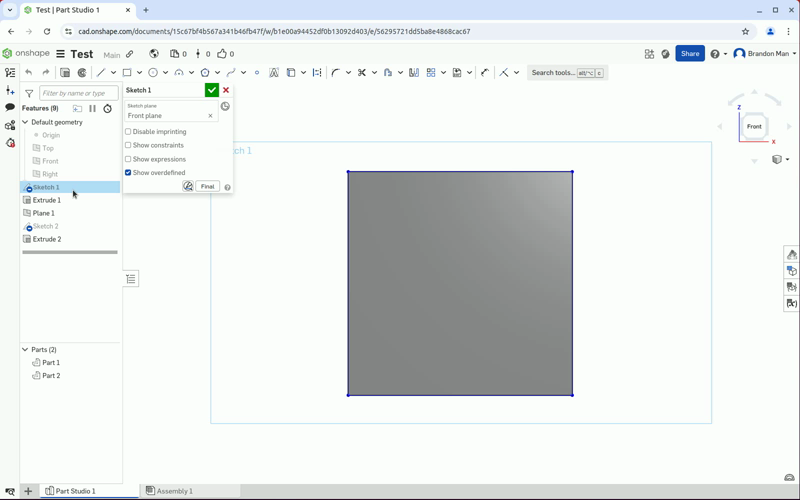
mouse_move(229, 92)
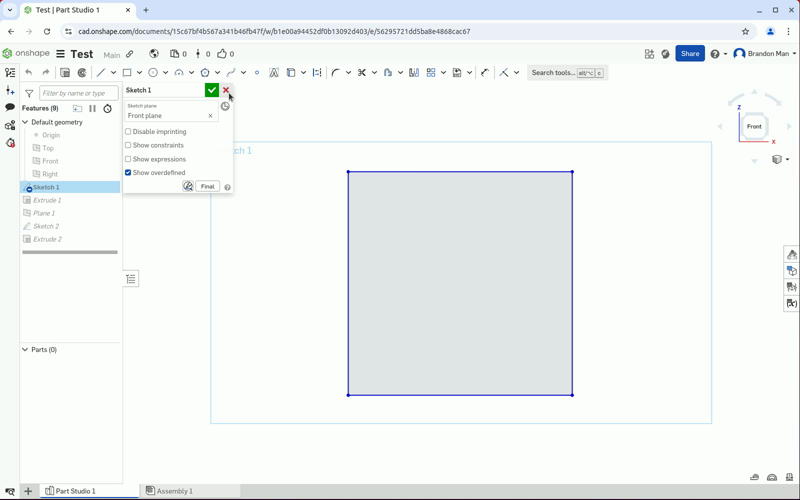
click(229, 92)
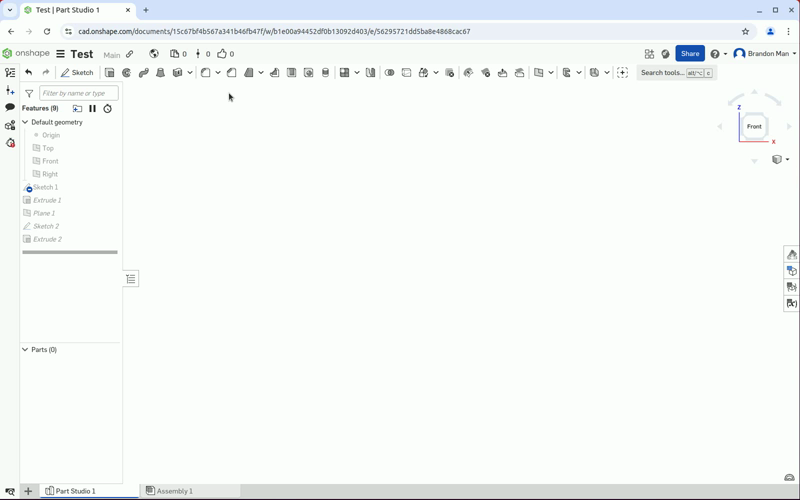
key(shift+s)
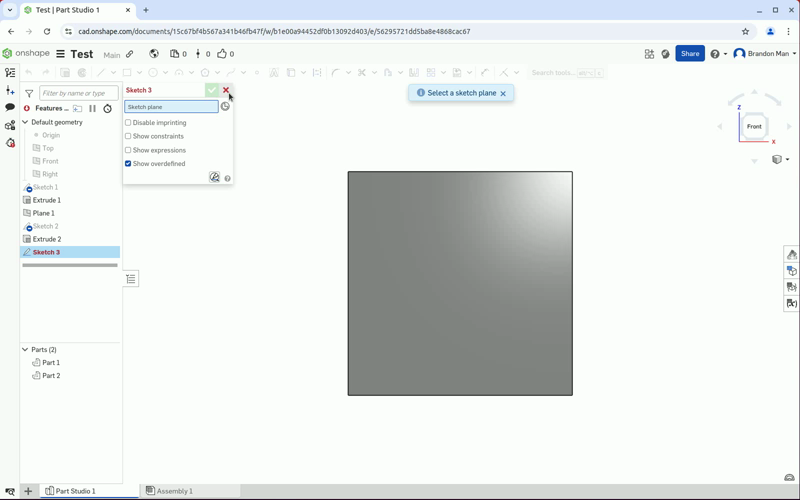
mouse_move(73, 215)
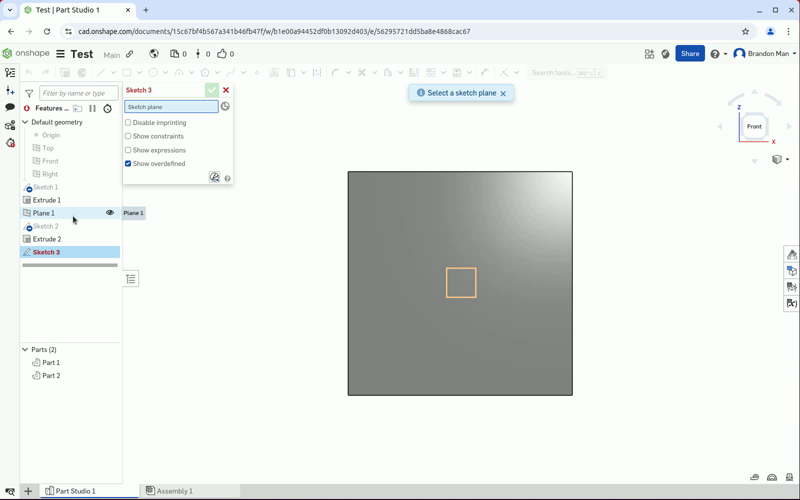
click(73, 215)
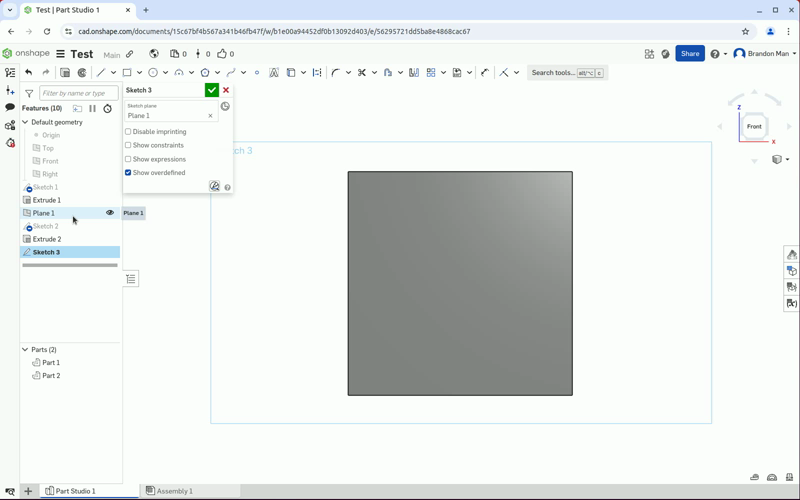
mouse_move(73, 352)
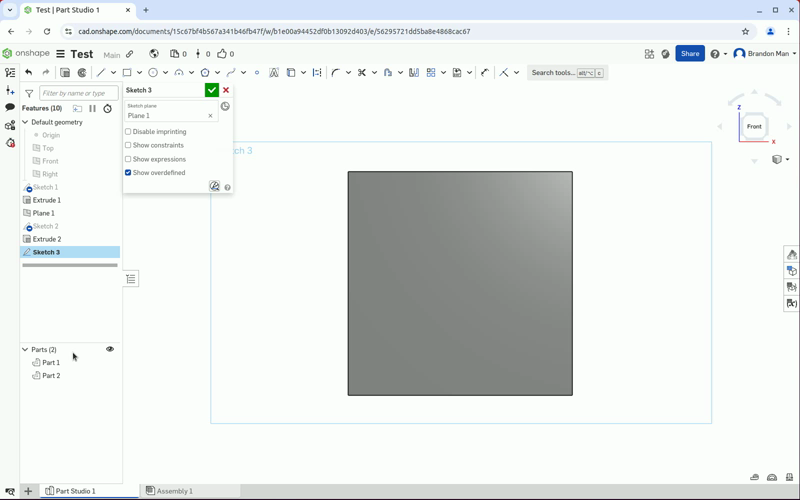
key(y)
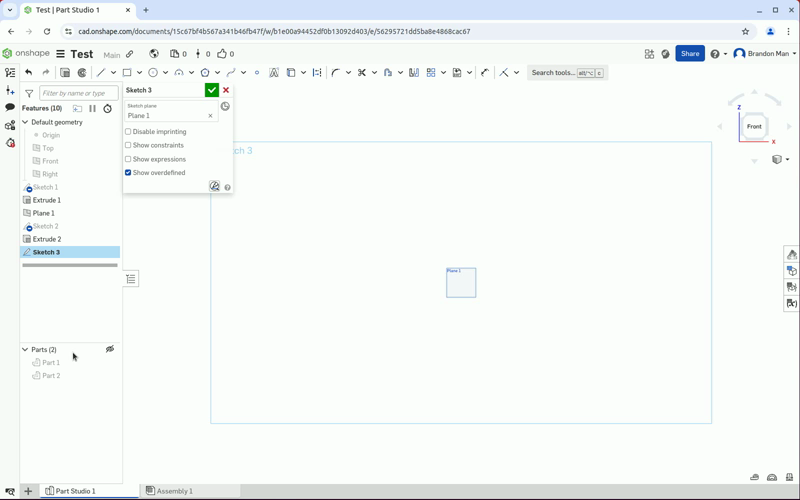
key(l)
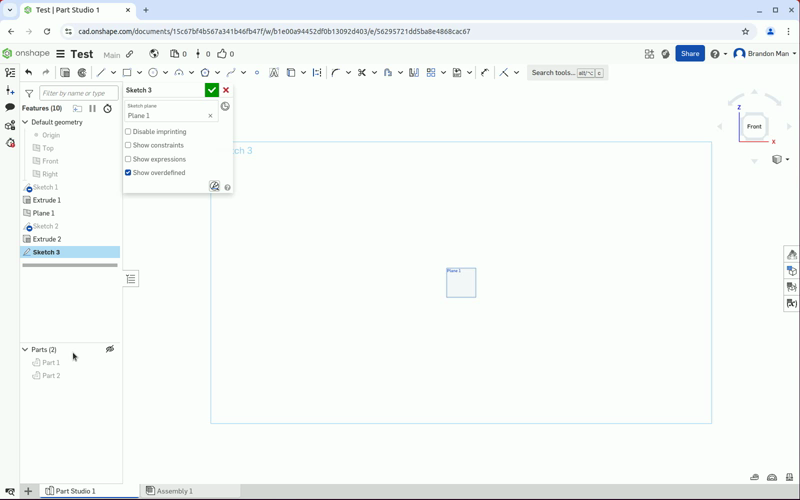
key_down(shift)
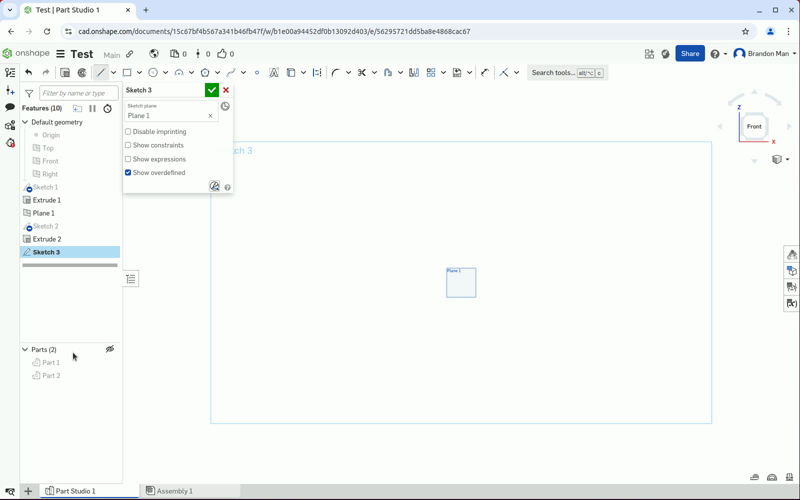
mouse_move(425, 318)
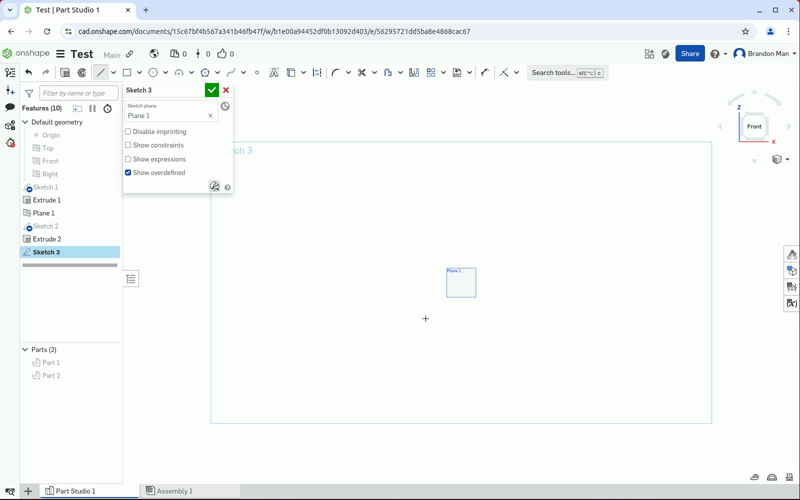
click(425, 318)
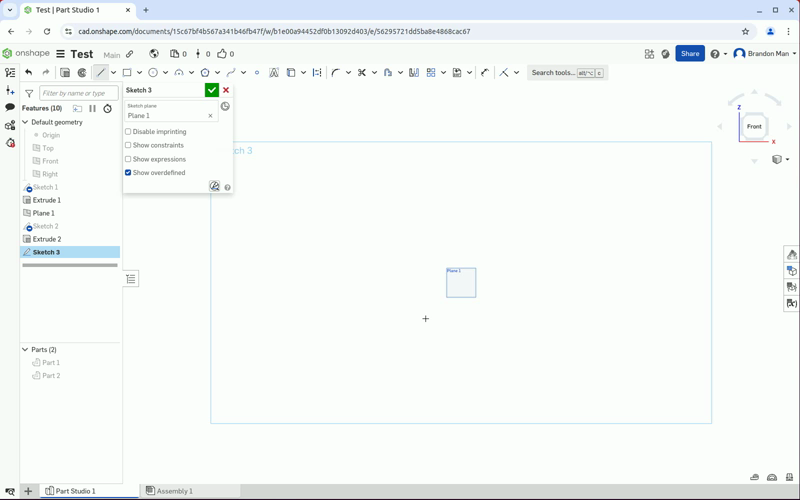
key_up(shift)
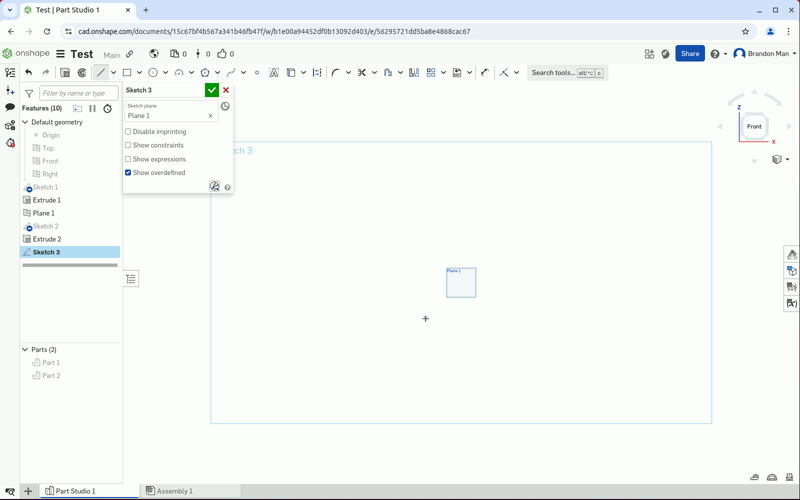
key_down(shift)
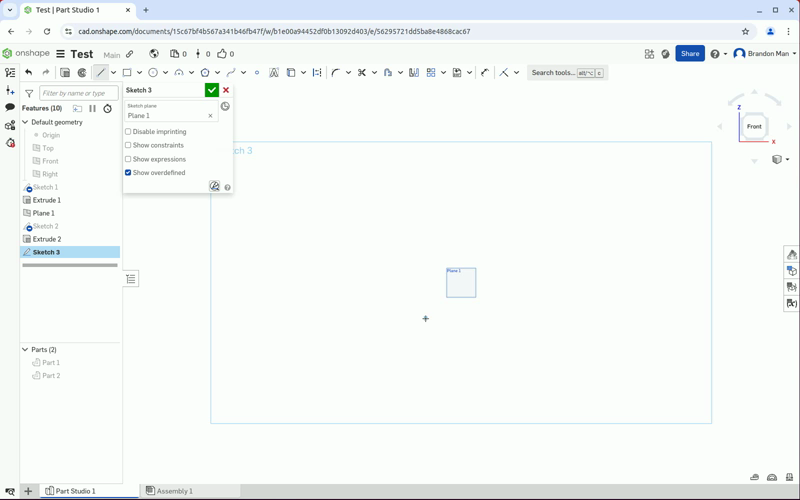
mouse_move(496, 318)
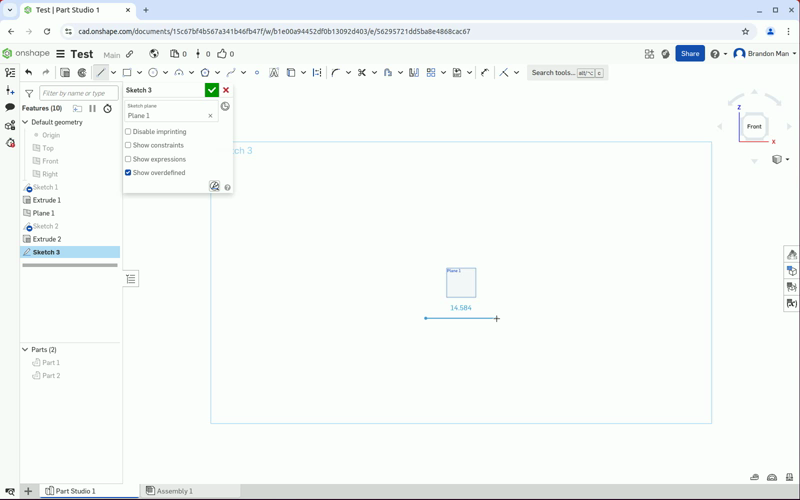
click(496, 318)
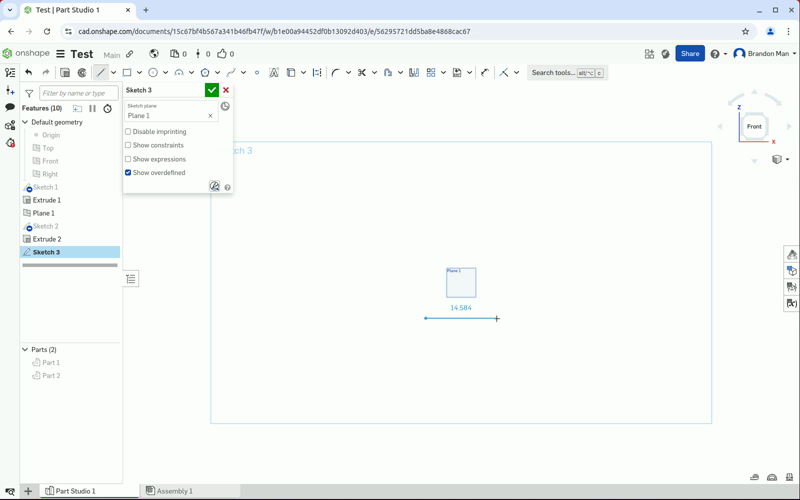
key_up(shift)
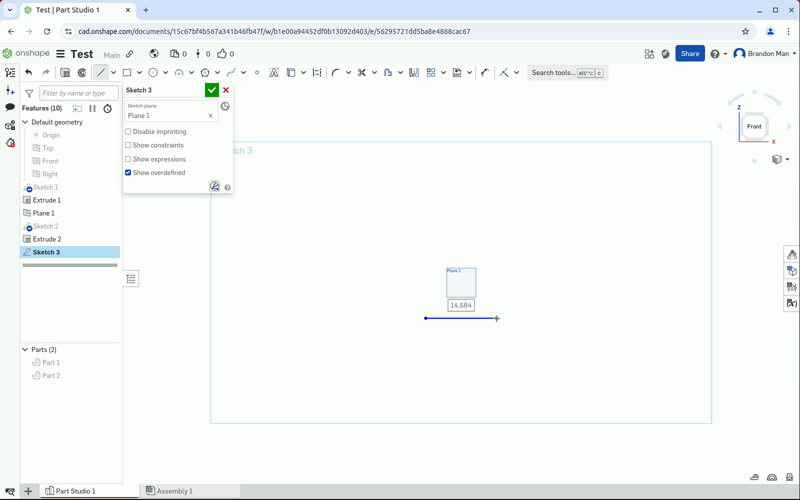
key_down(shift)
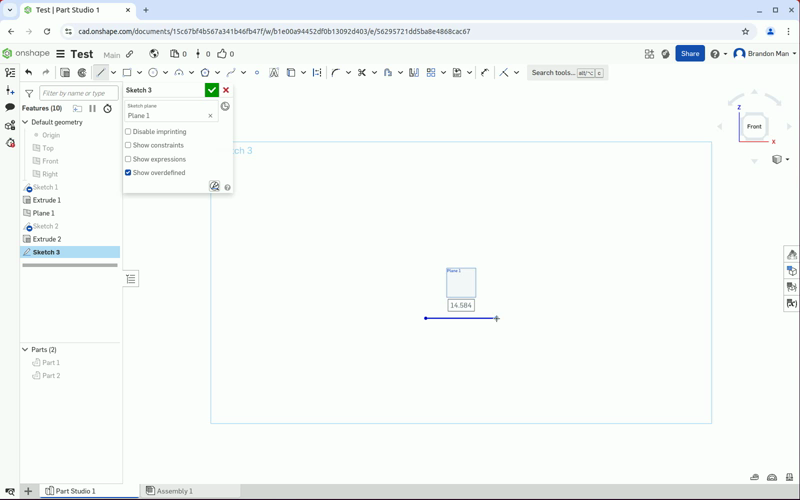
mouse_move(496, 247)
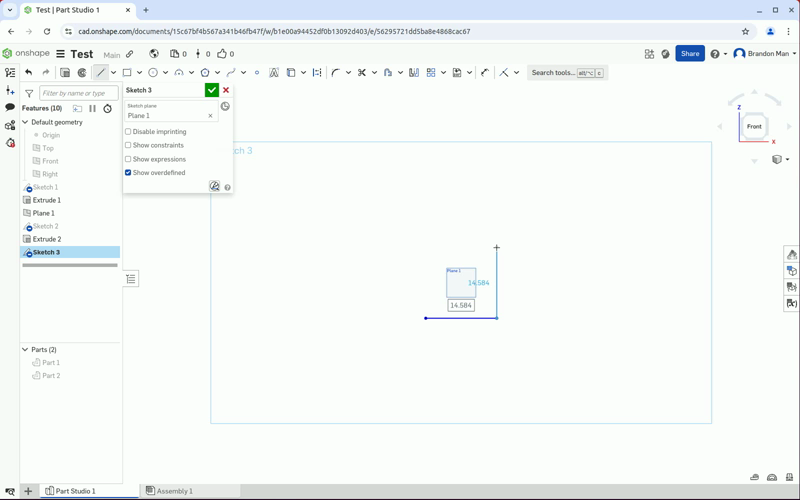
click(496, 247)
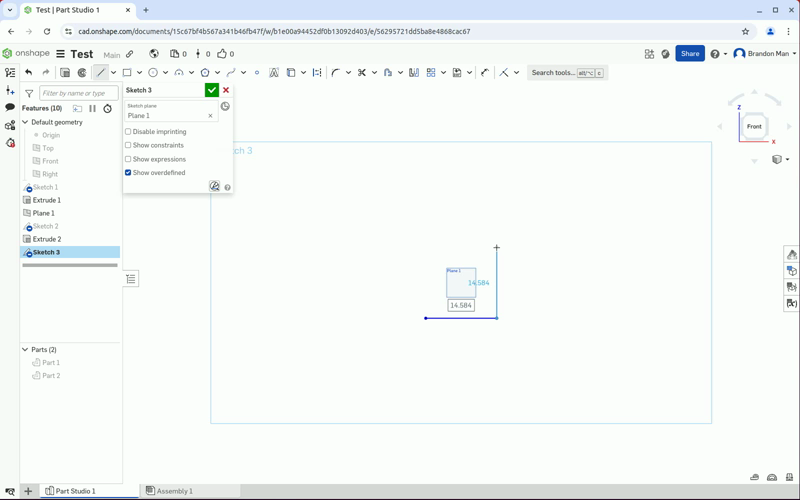
key_up(shift)
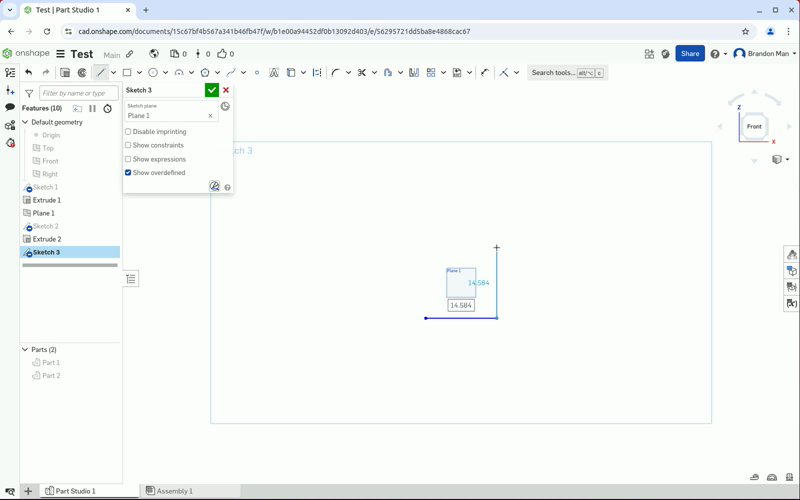
key_down(shift)
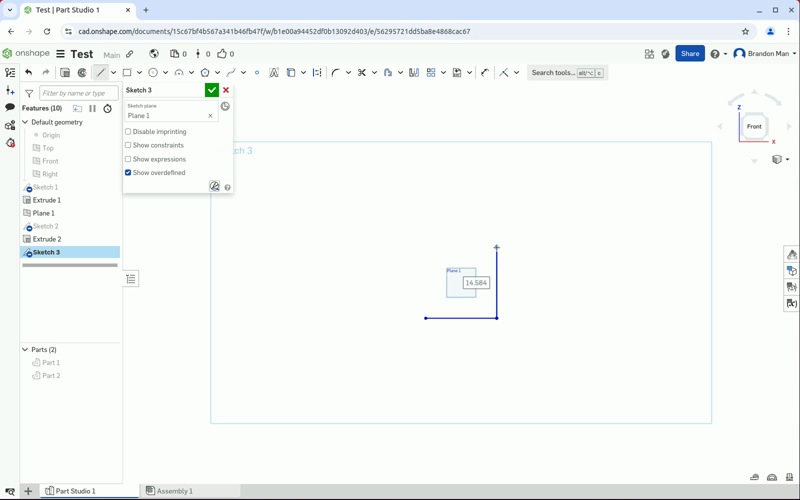
mouse_move(425, 247)
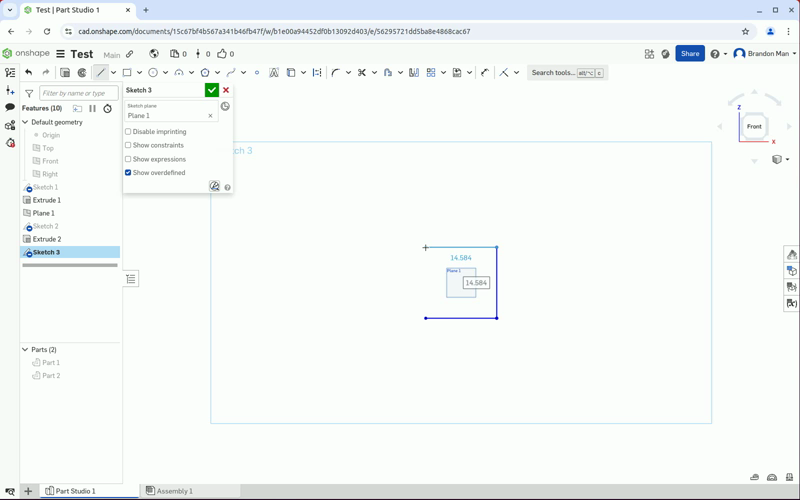
click(425, 247)
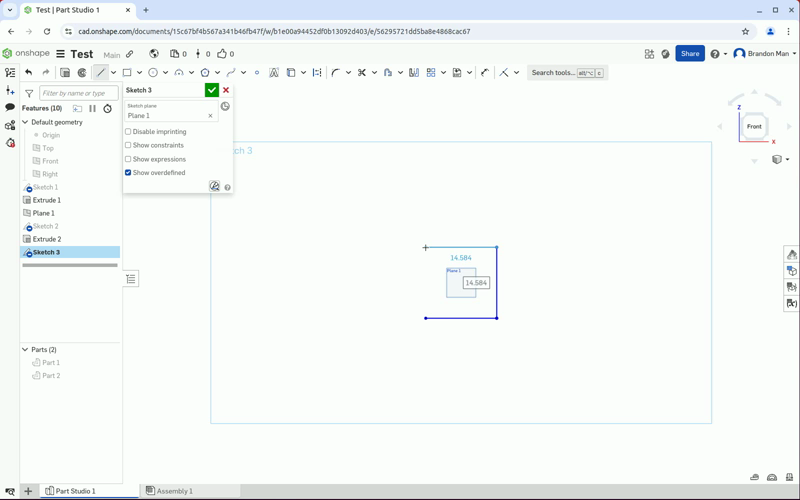
key_up(shift)
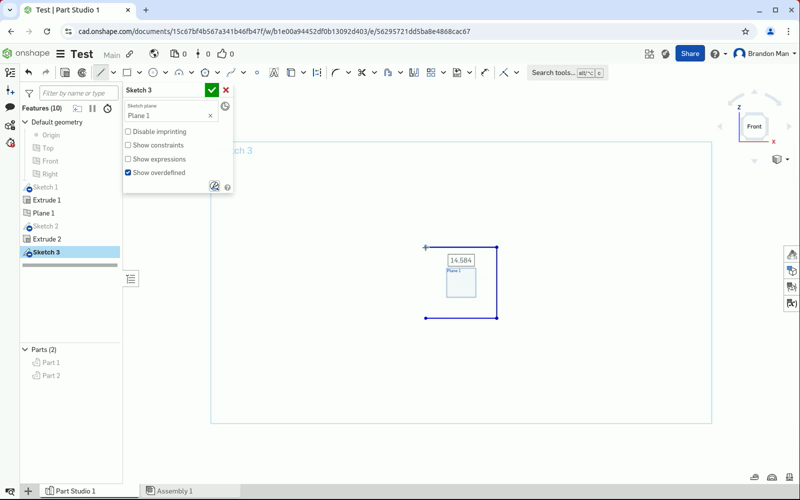
key_down(shift)
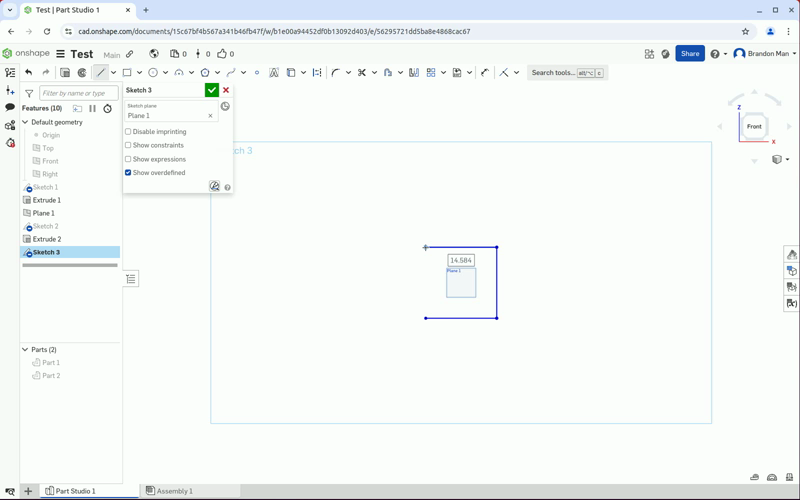
mouse_move(425, 318)
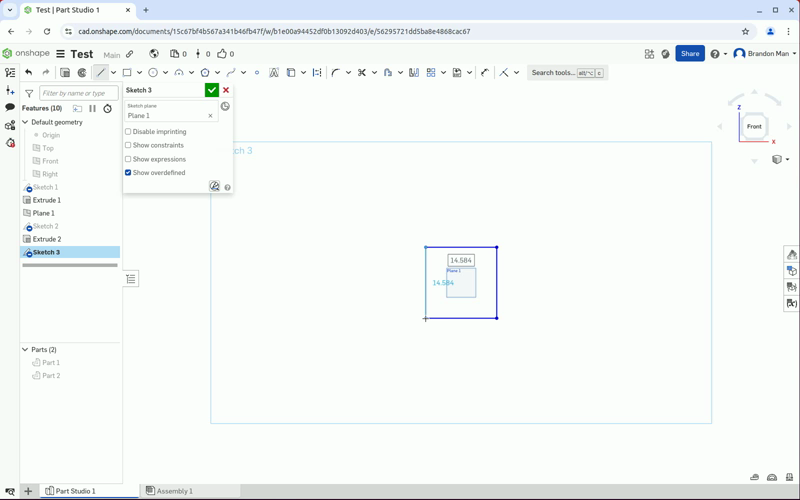
key_up(shift)
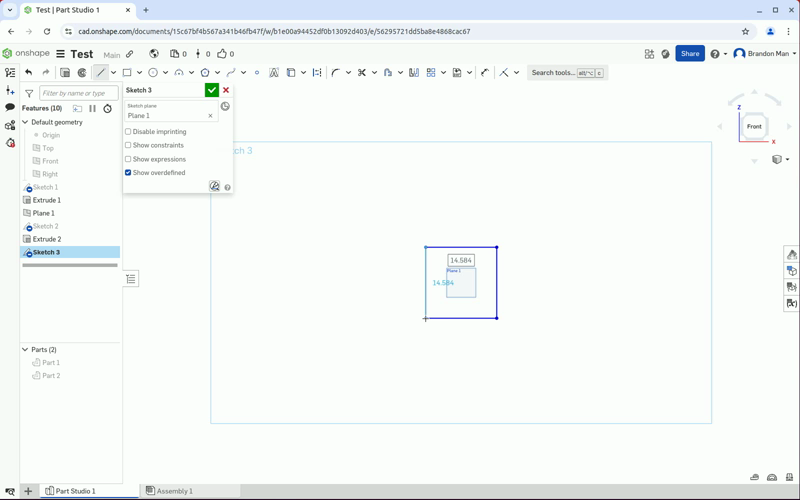
click(425, 318)
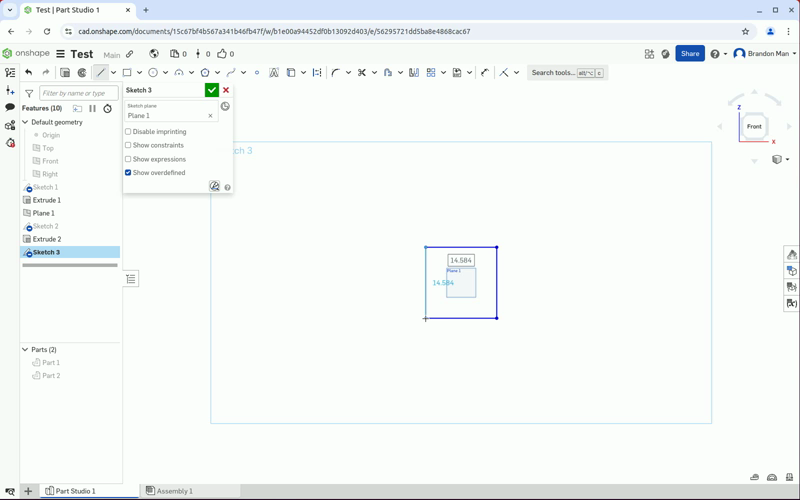
key(esc)
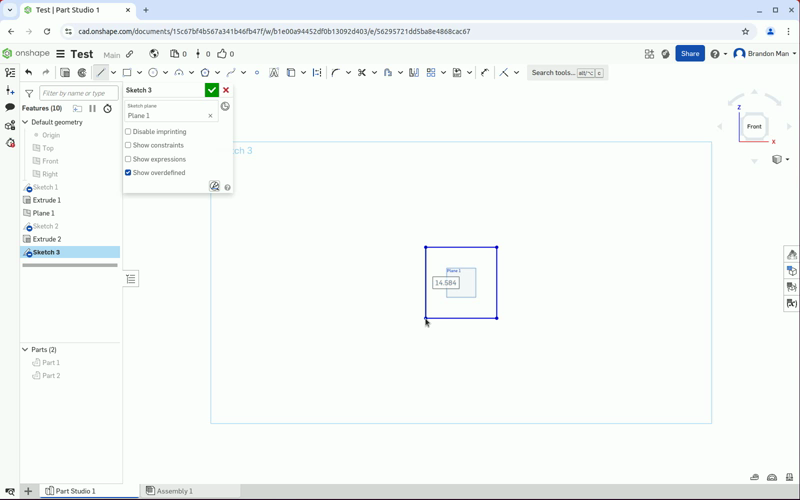
mouse_move(448, 286)
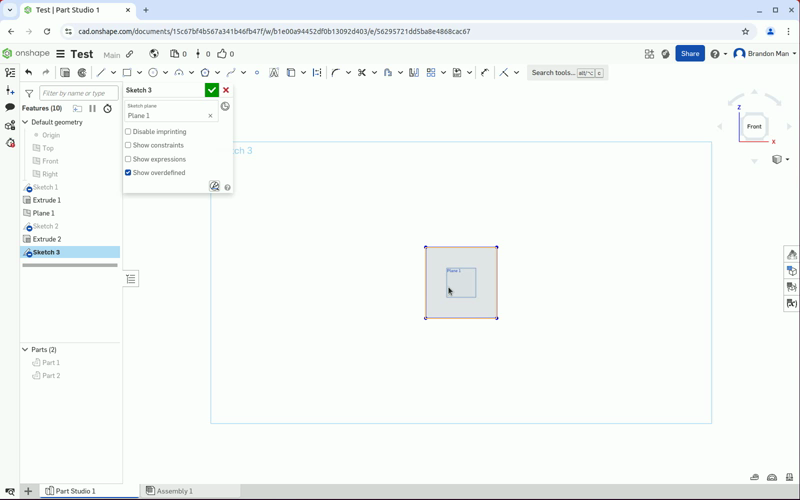
click(448, 286)
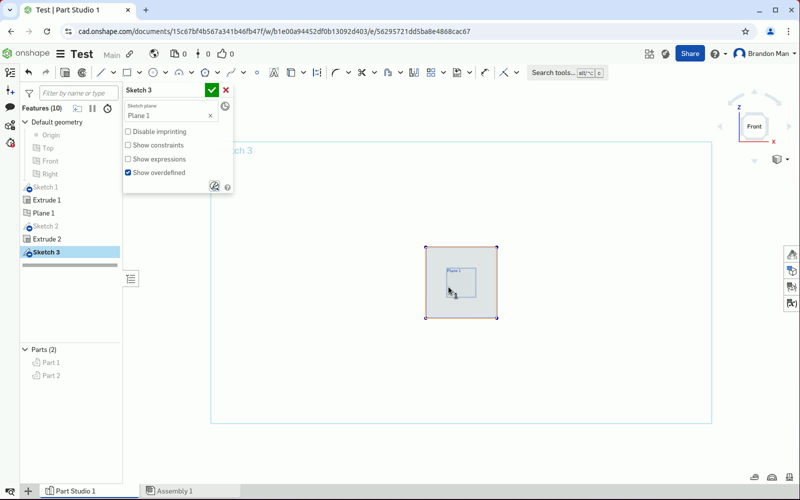
mouse_move(73, 352)
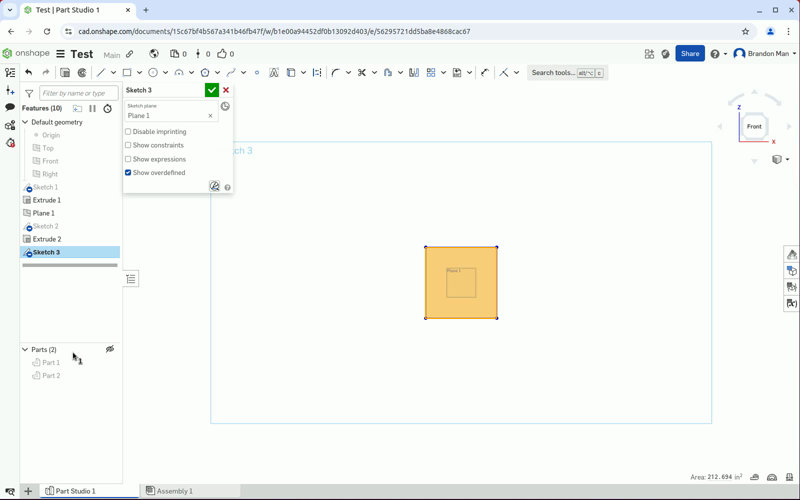
key(shift+y)
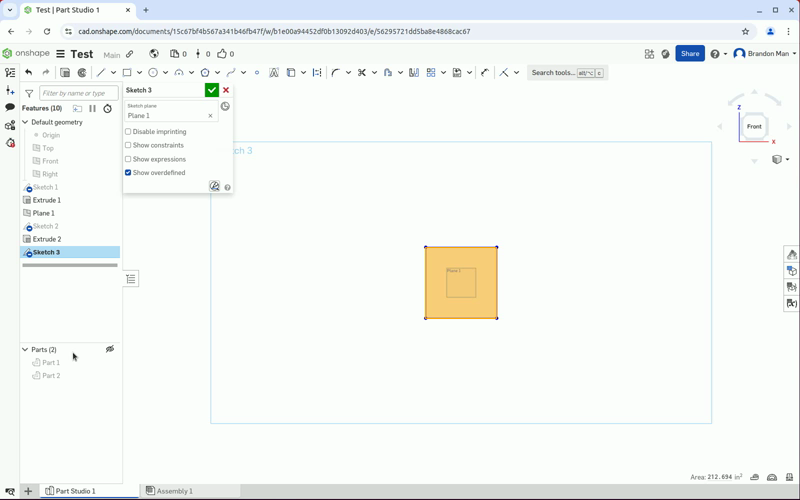
key(shift+e)
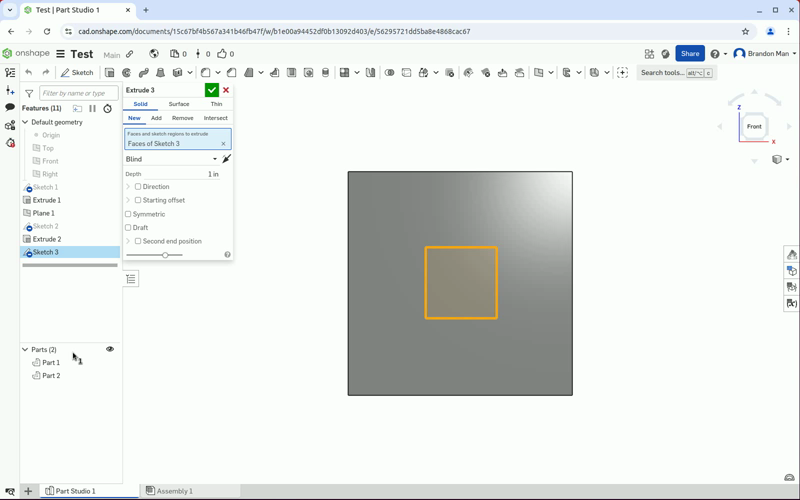
mouse_move(143, 106)
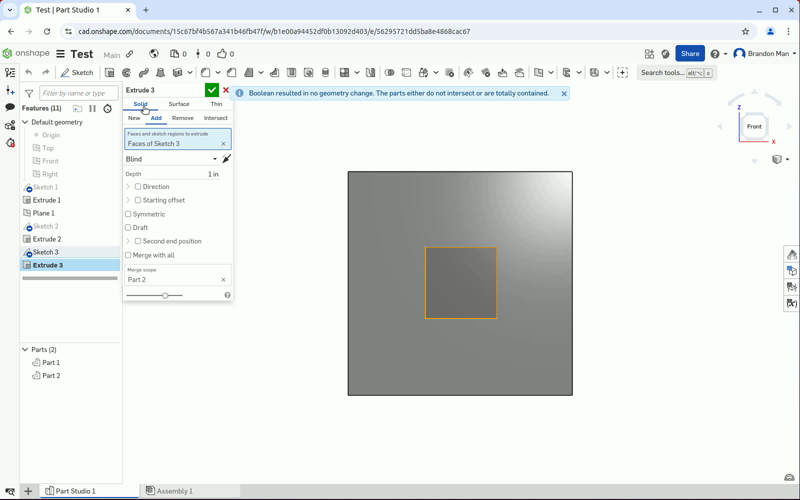
click(143, 106)
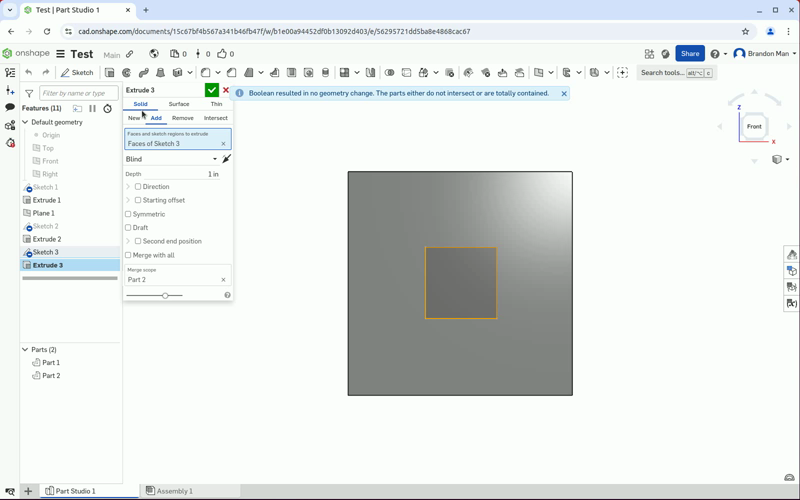
mouse_move(137, 120)
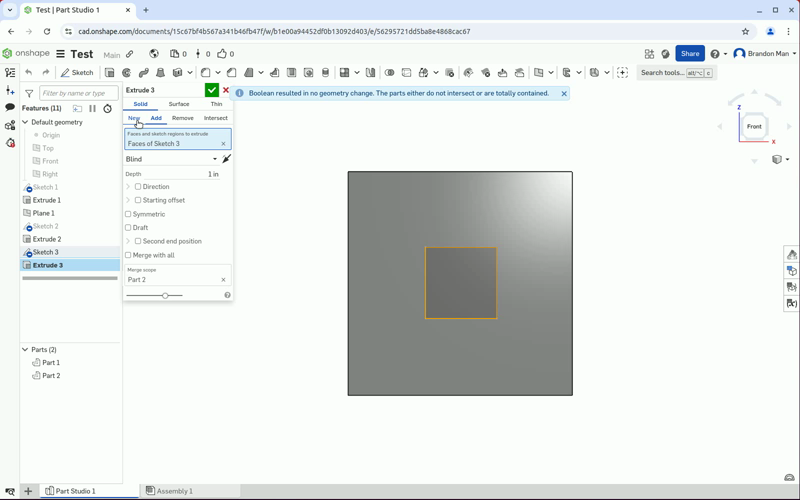
click(137, 120)
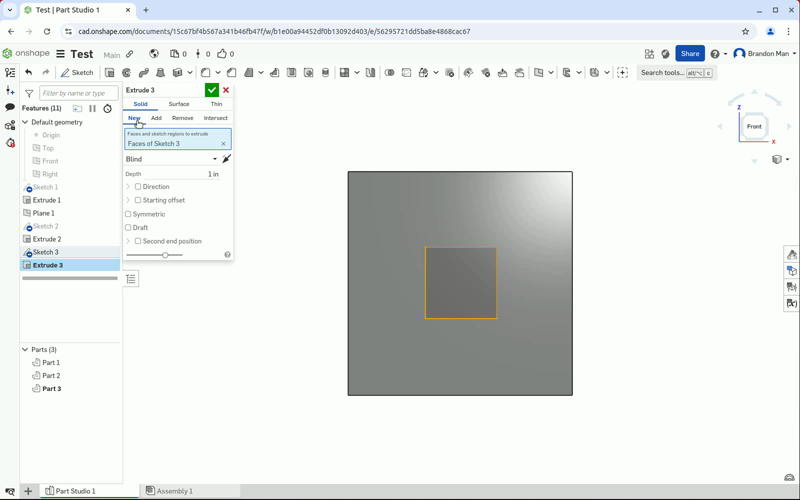
key(tab, 4)
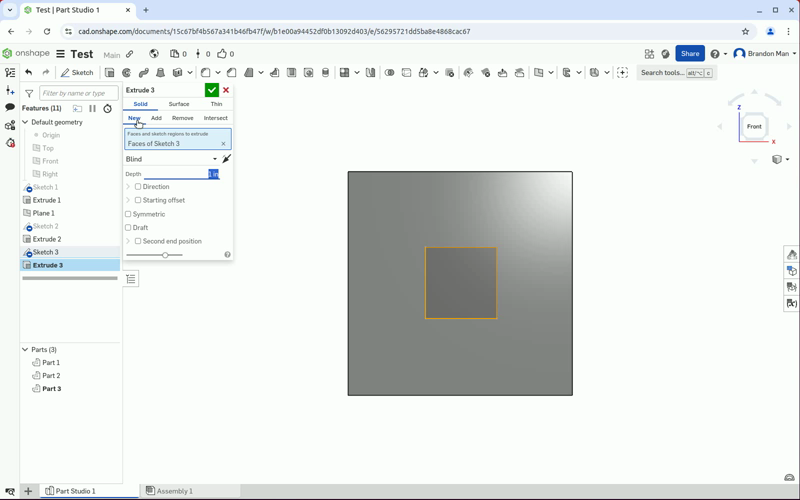
text(0.722)
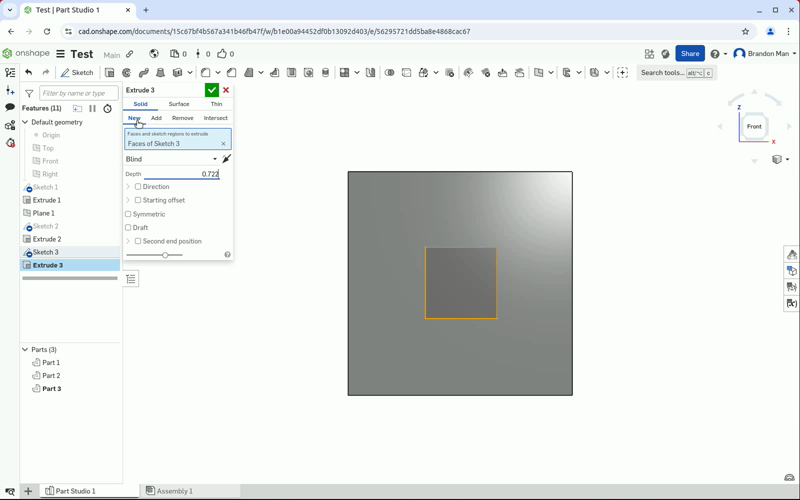
key(enter)
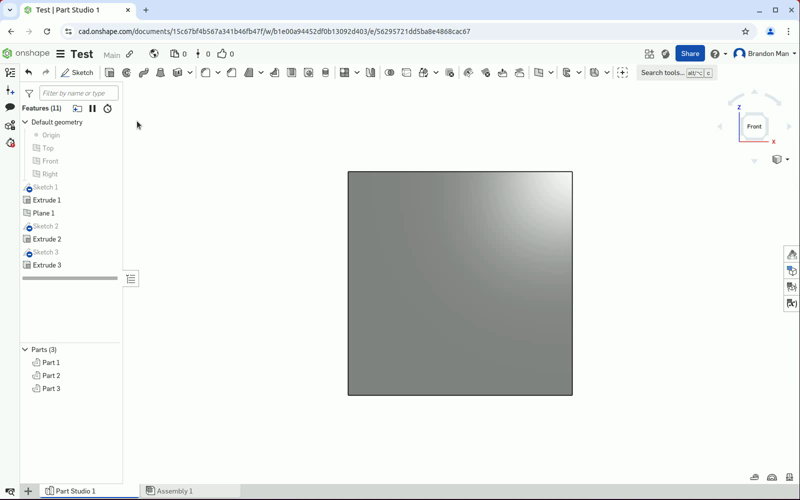
key(shift+h)
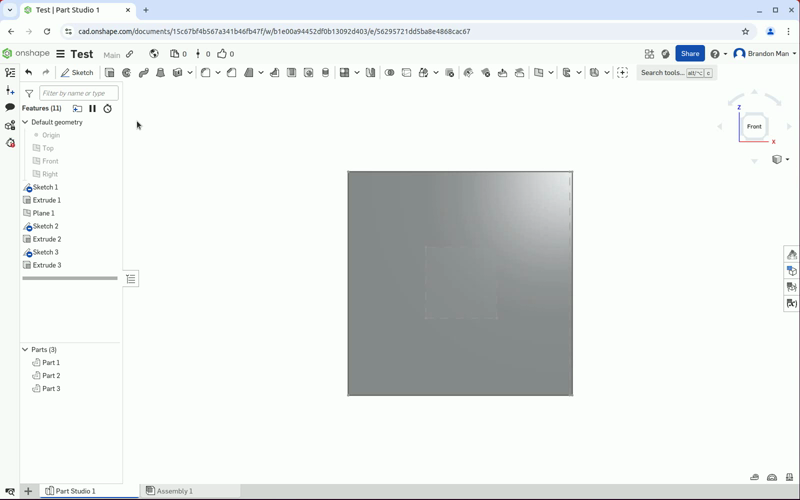
key(shift+h)
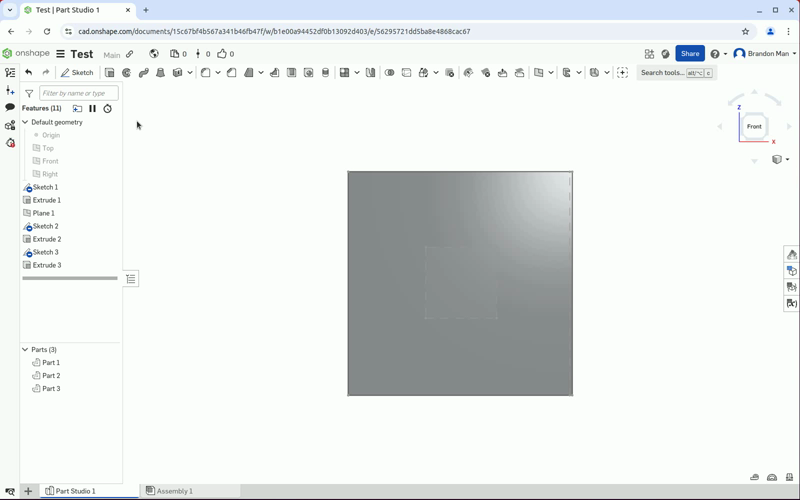
key(shift+7)
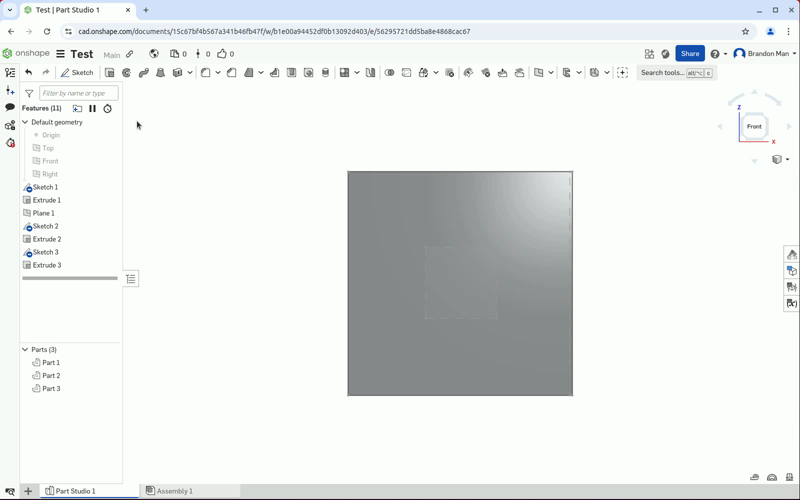
key(left, 2)
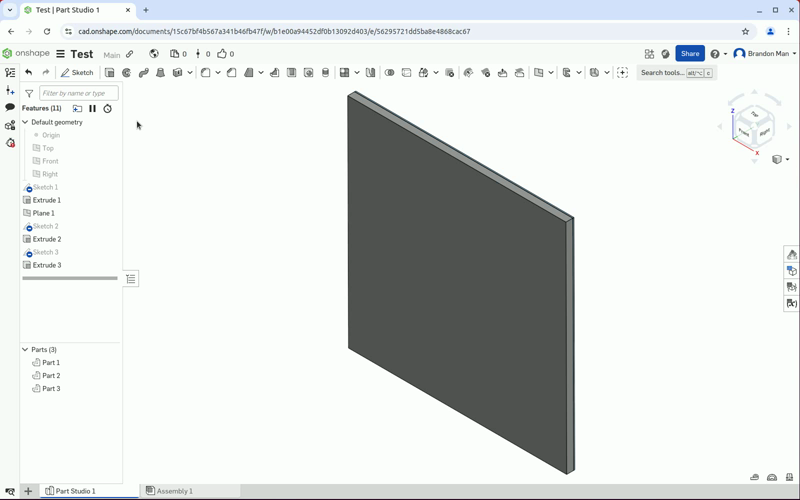
key(down, 2)
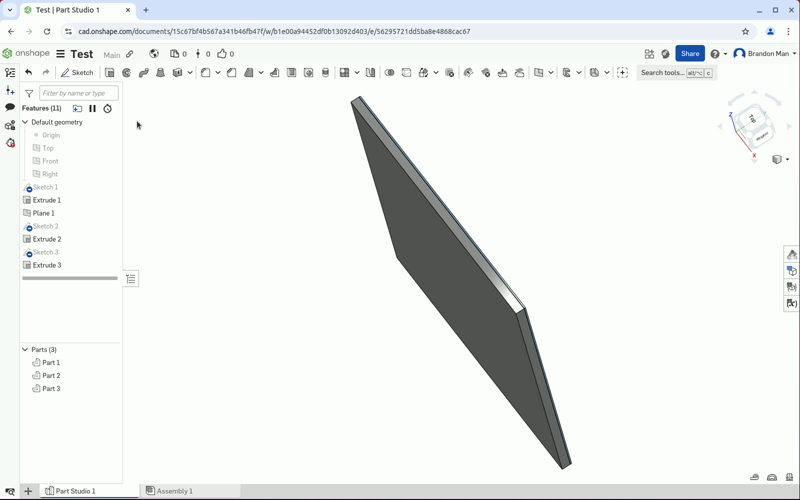
key(up, 2)
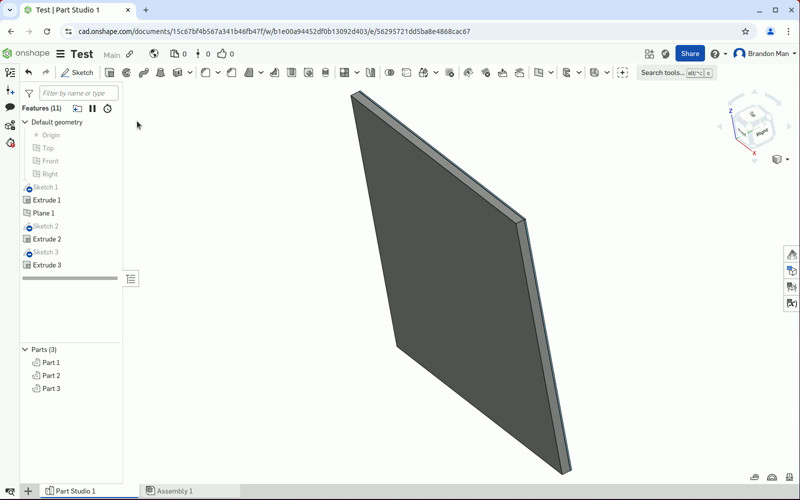
key(right, 2)
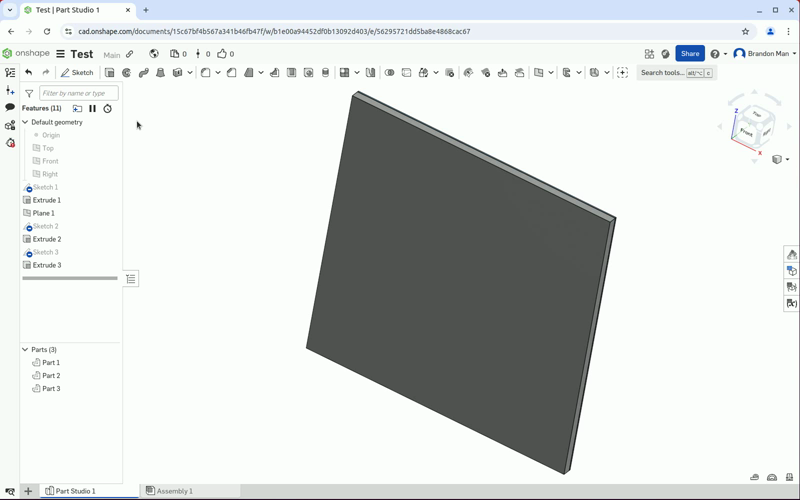
mouse_move(73, 189)
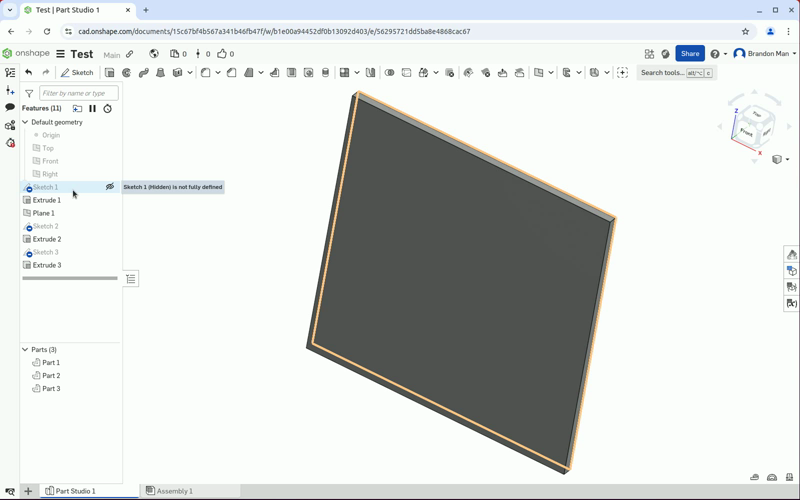
click(73, 189)